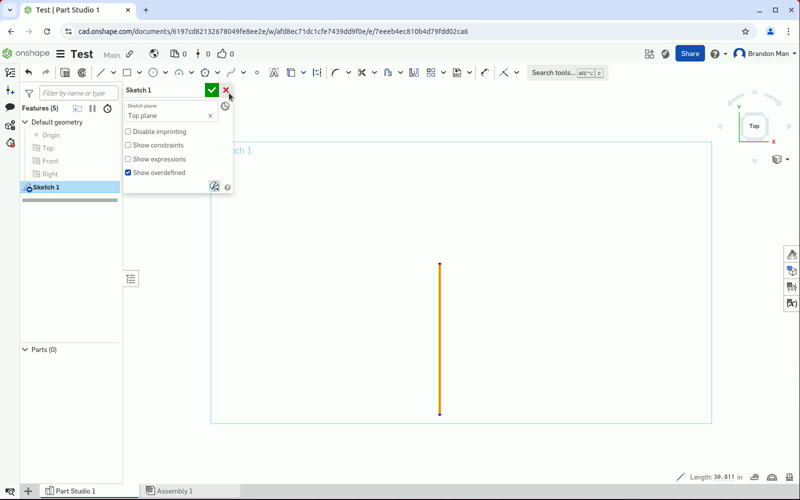
key(shift+h)
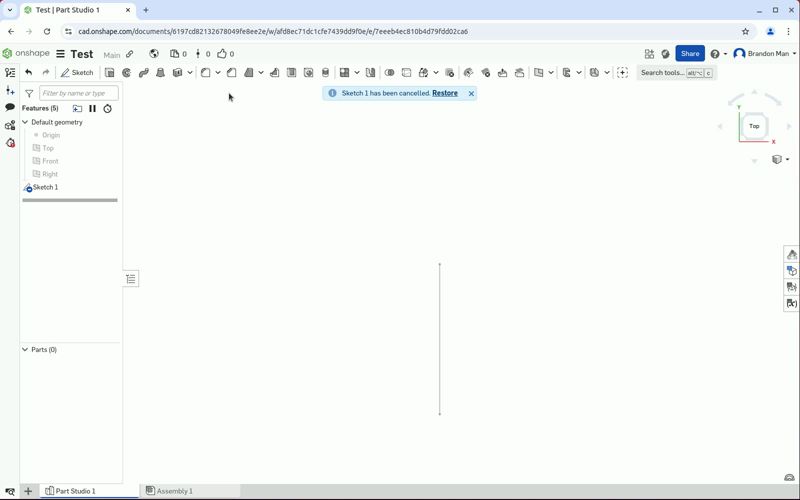
mouse_move(73, 352)
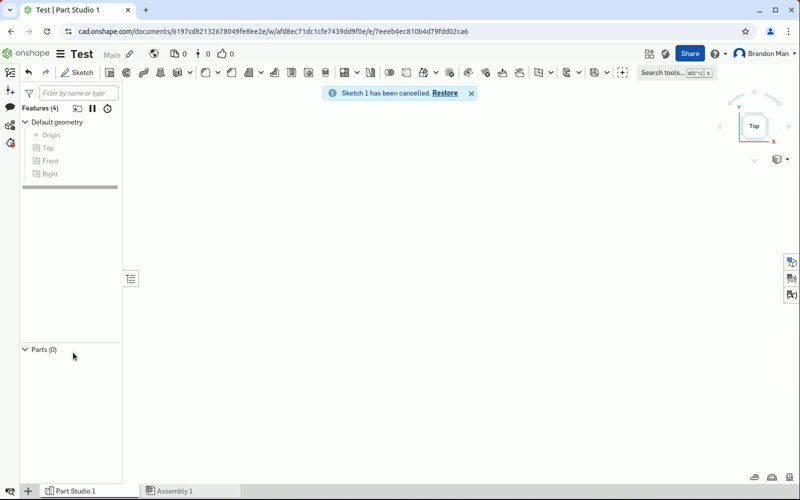
key(y)
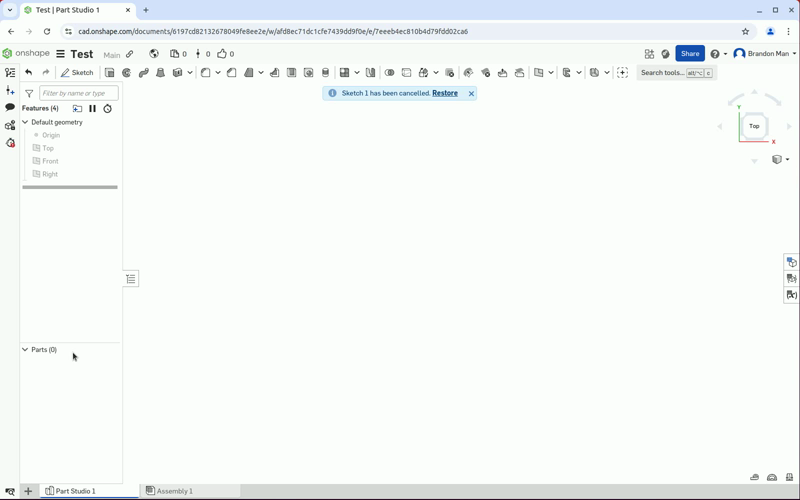
key(shift+p)
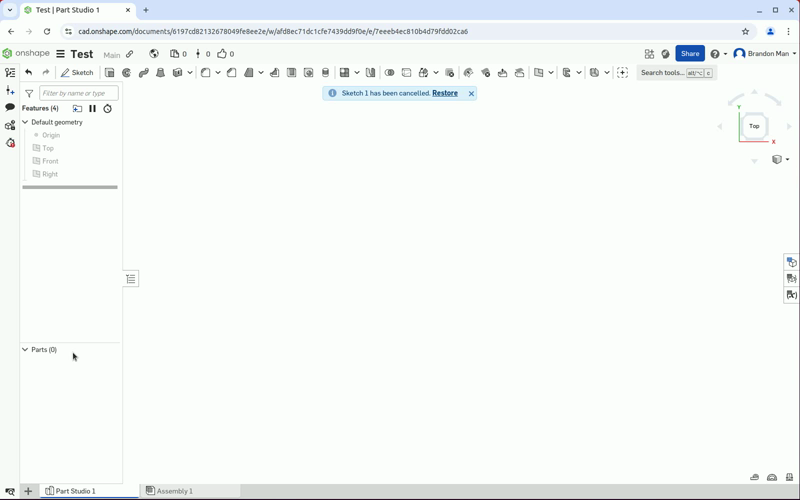
key(space)
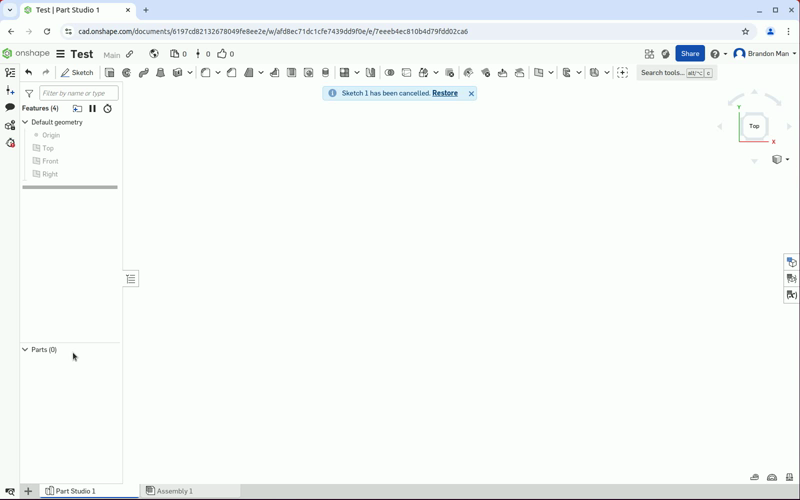
key_down(shift)
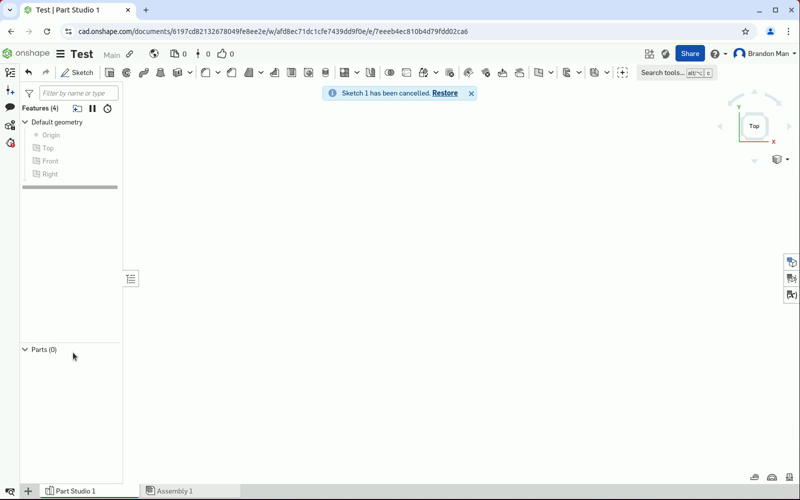
key(up)
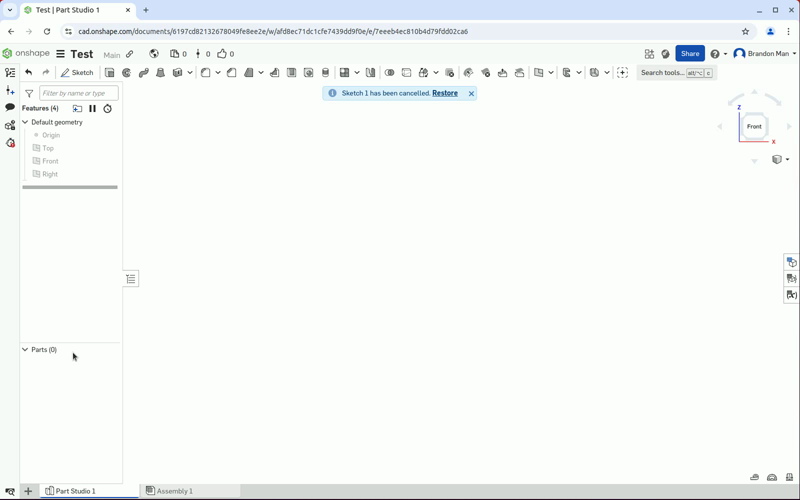
key_up(shift)
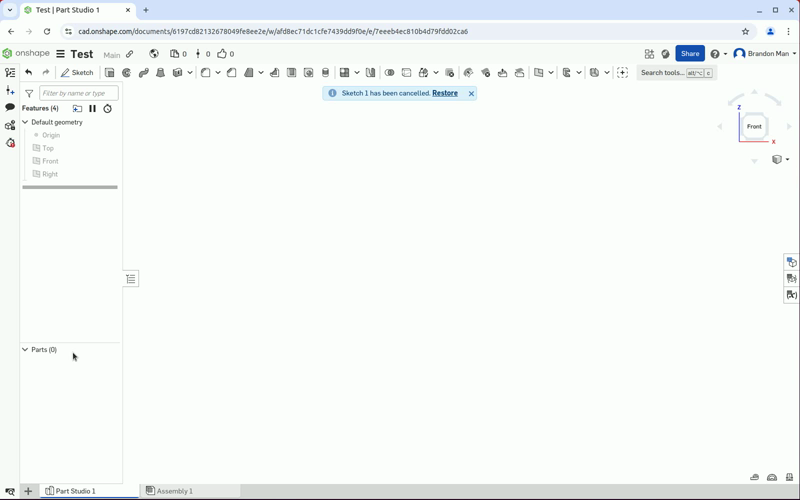
mouse_move(73, 352)
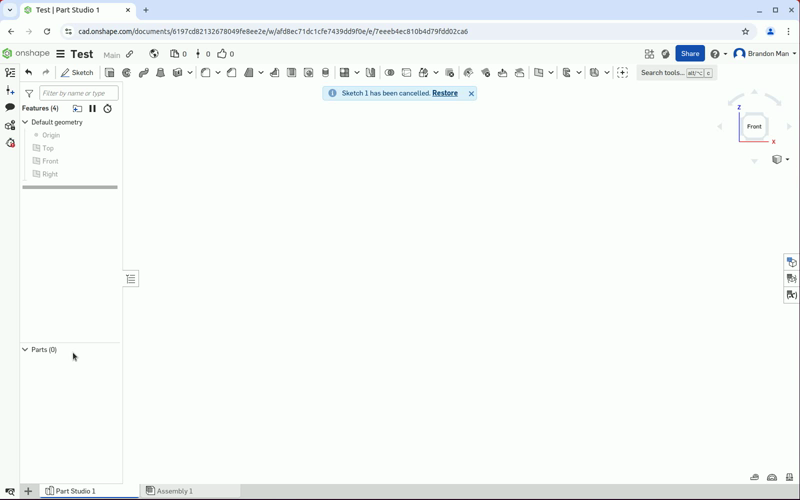
key(shift+y)
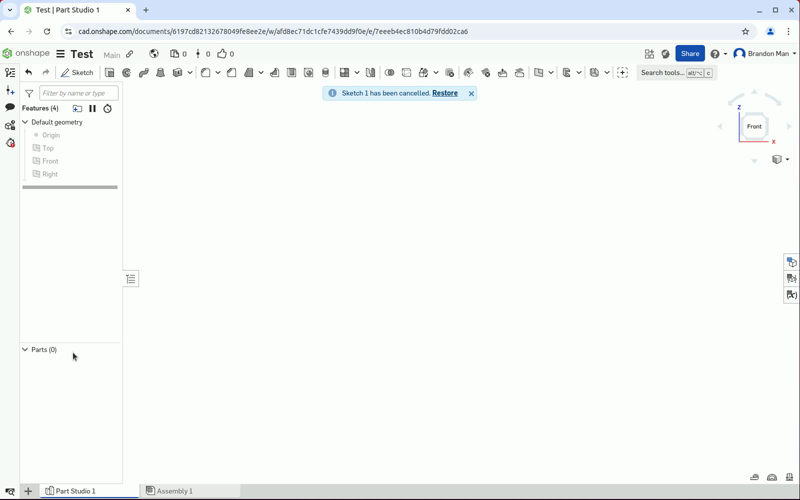
key(shift+s)
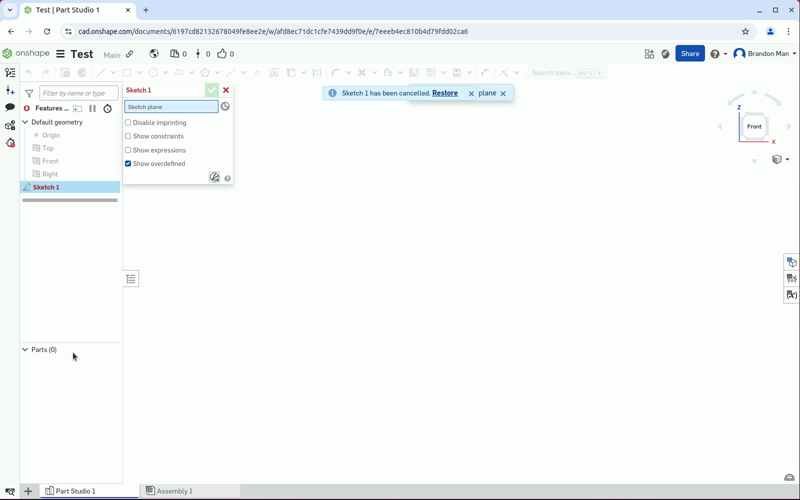
mouse_move(73, 163)
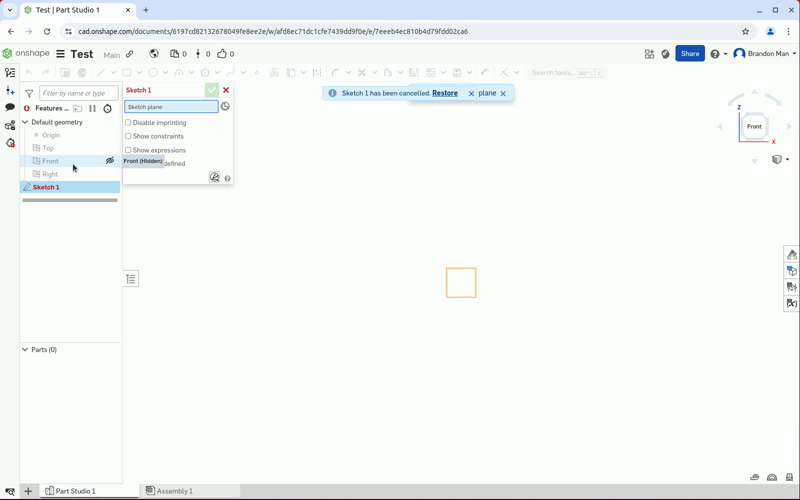
click(73, 163)
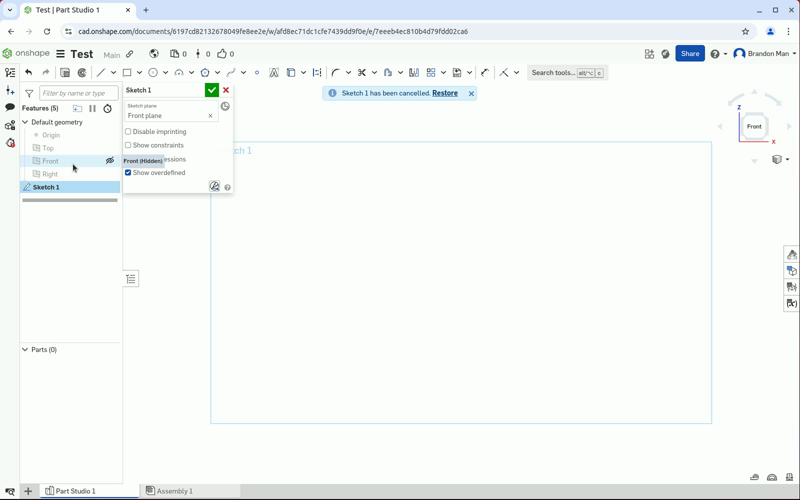
mouse_move(73, 352)
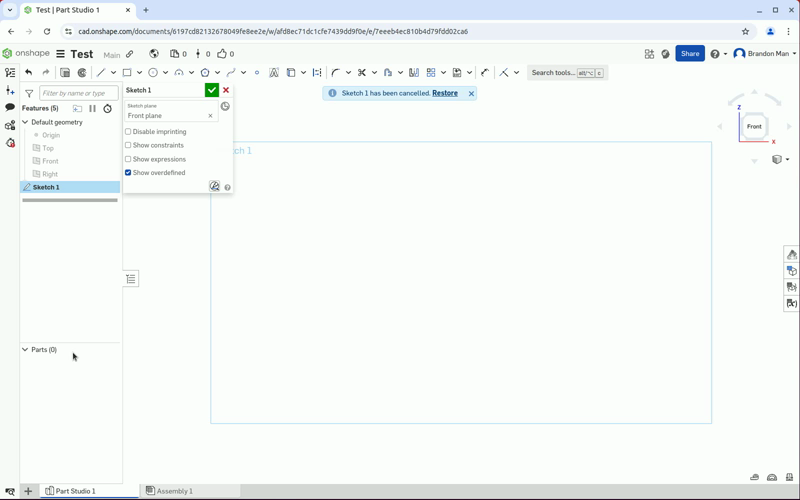
key(y)
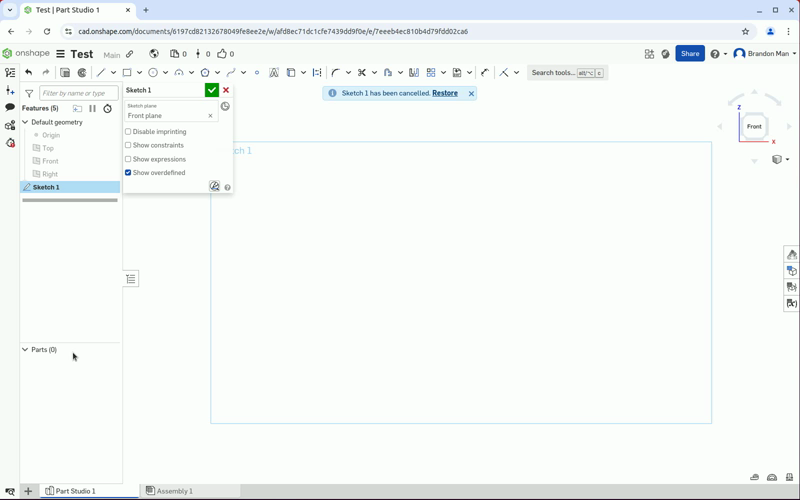
key(l)
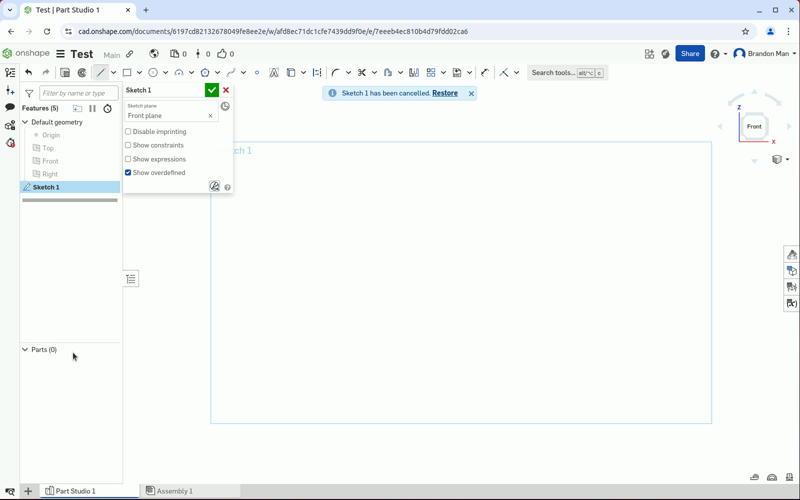
key_down(shift)
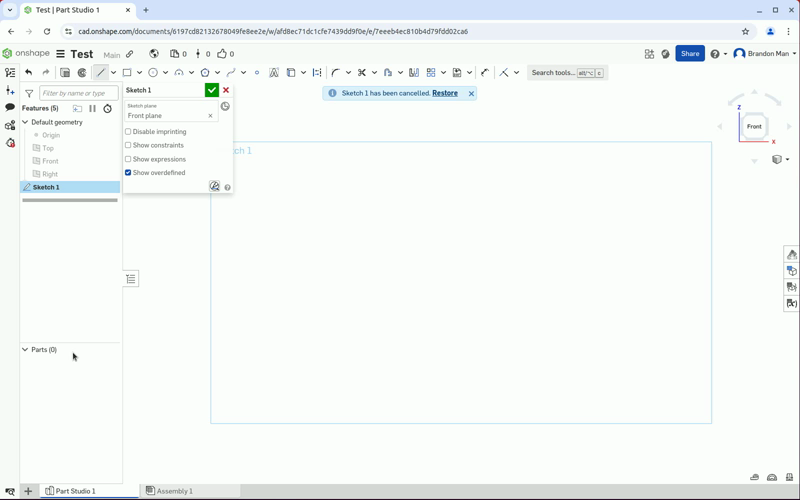
mouse_move(358, 282)
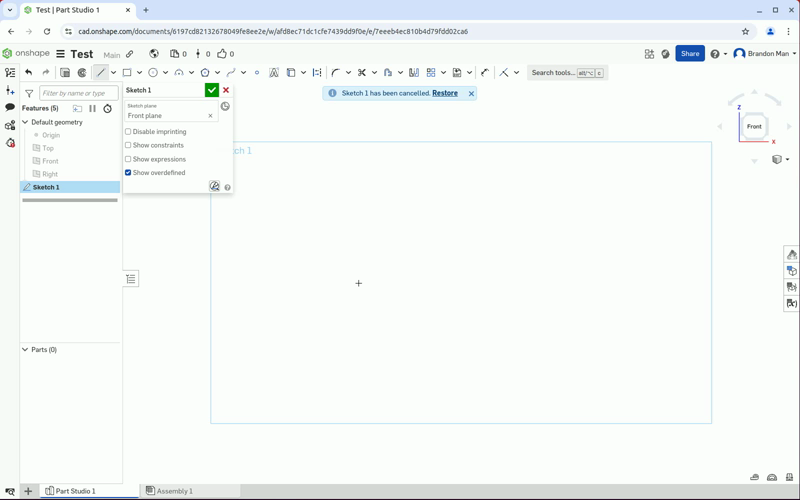
click(358, 282)
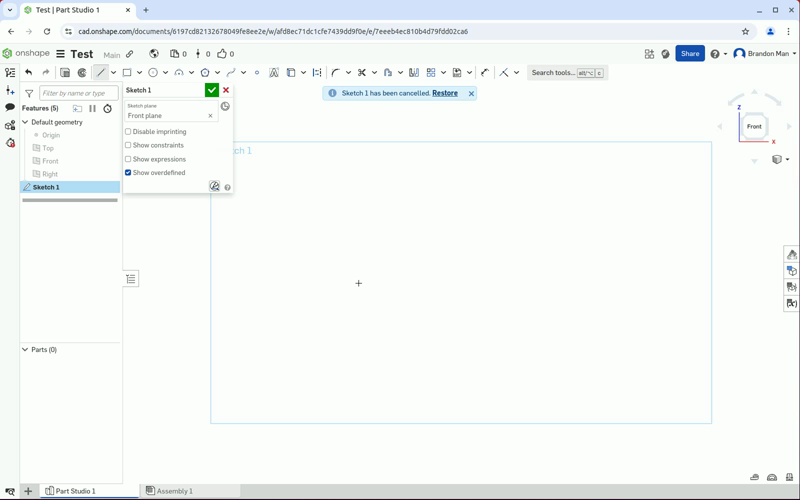
key_up(shift)
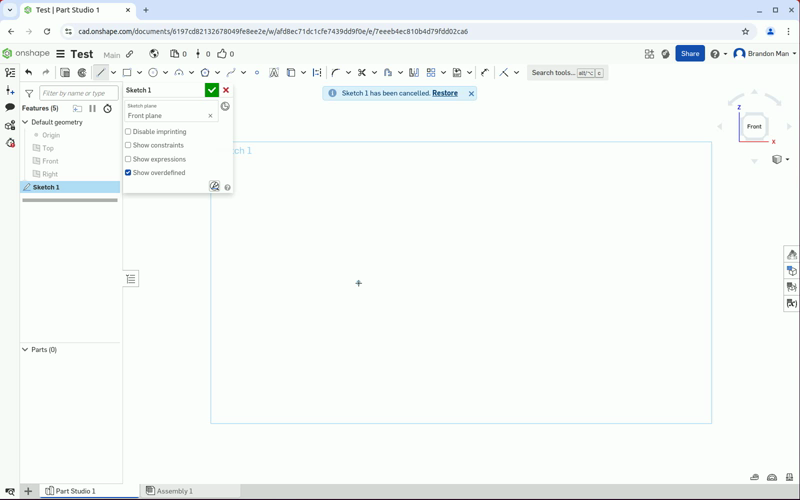
key_down(shift)
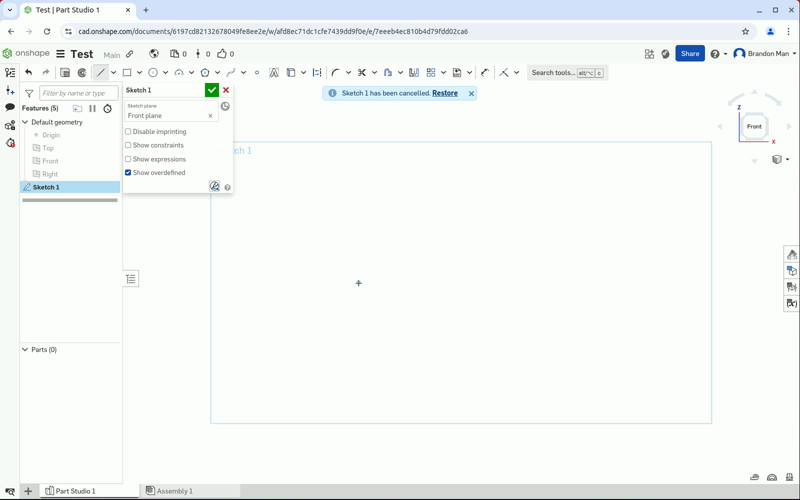
mouse_move(464, 282)
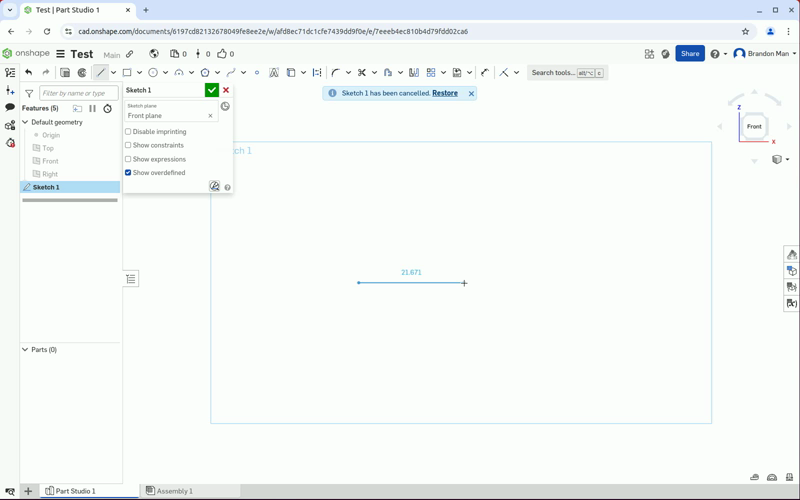
click(464, 282)
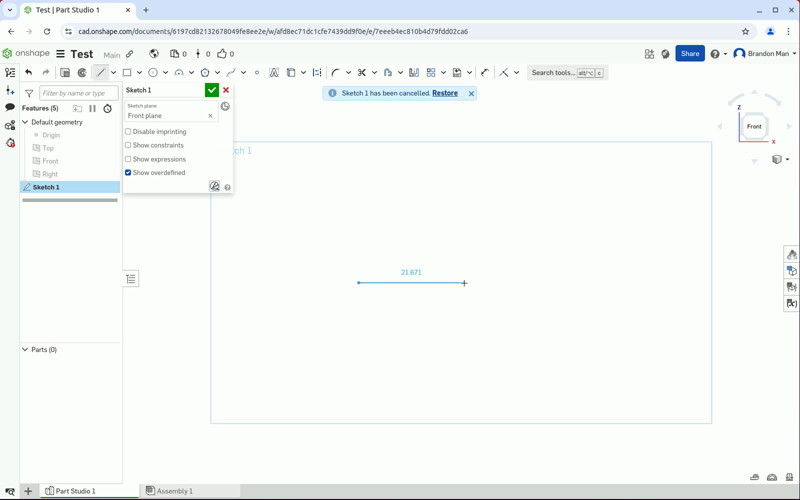
key_up(shift)
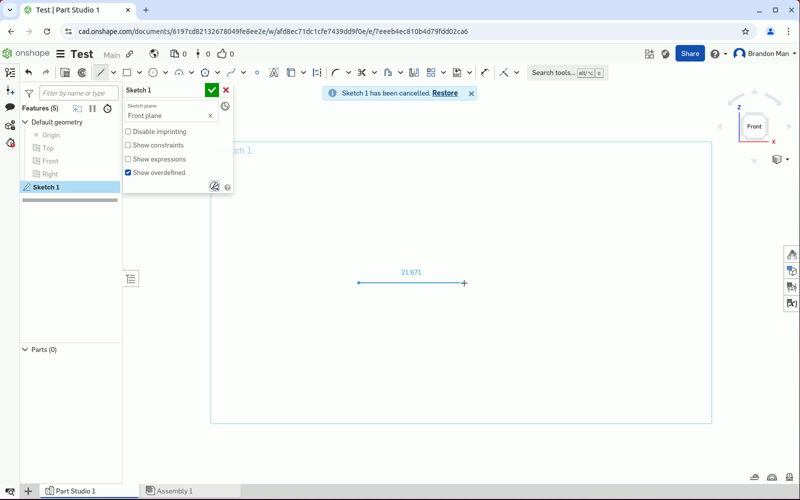
key_down(shift)
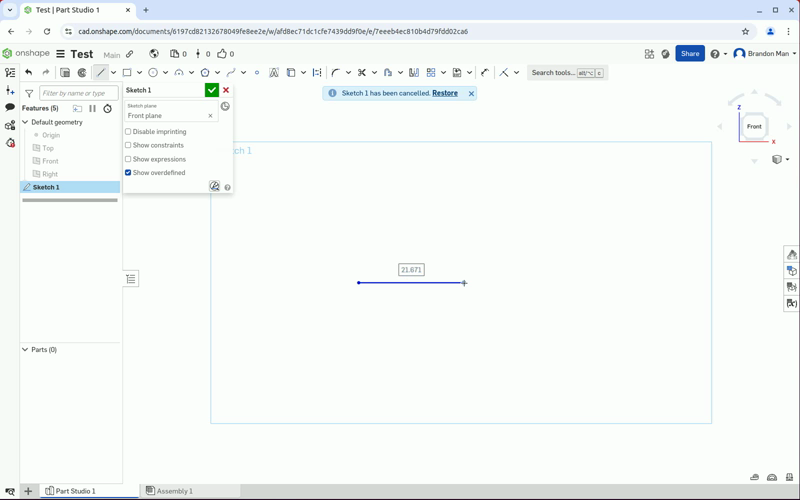
mouse_move(494, 282)
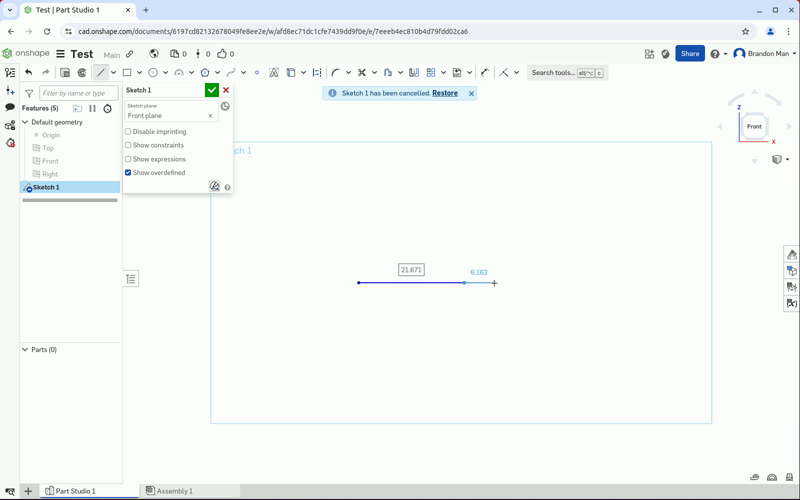
mouse_move(464, 269)
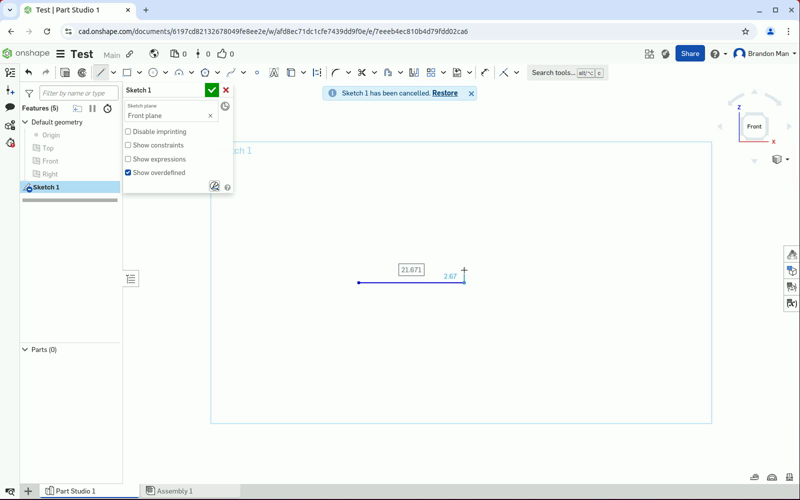
click(464, 269)
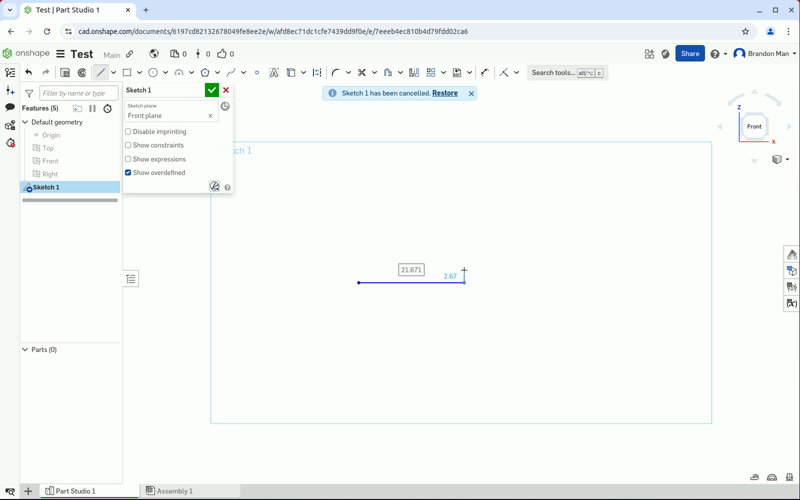
key_up(shift)
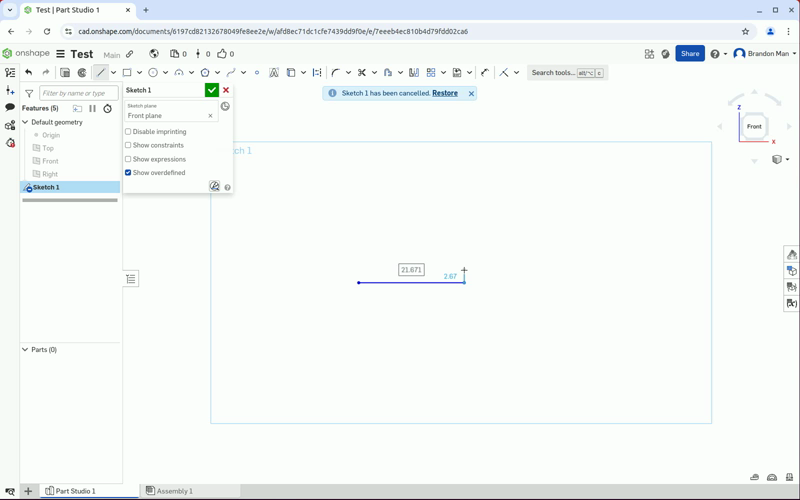
key_down(shift)
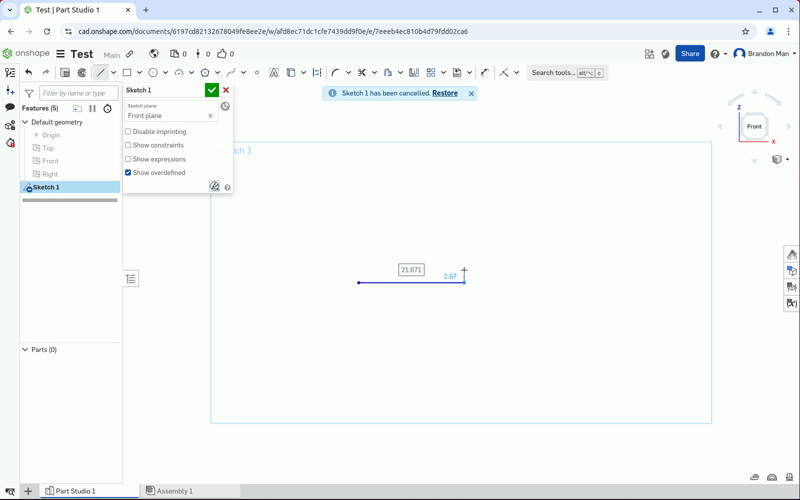
mouse_move(358, 269)
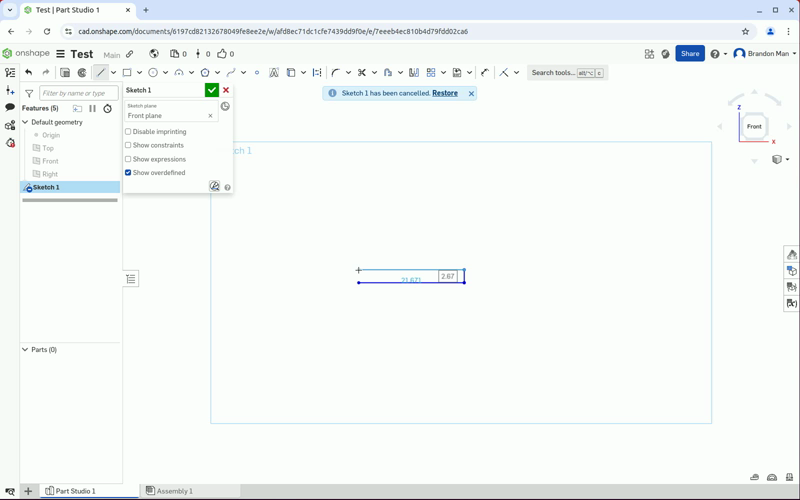
click(358, 269)
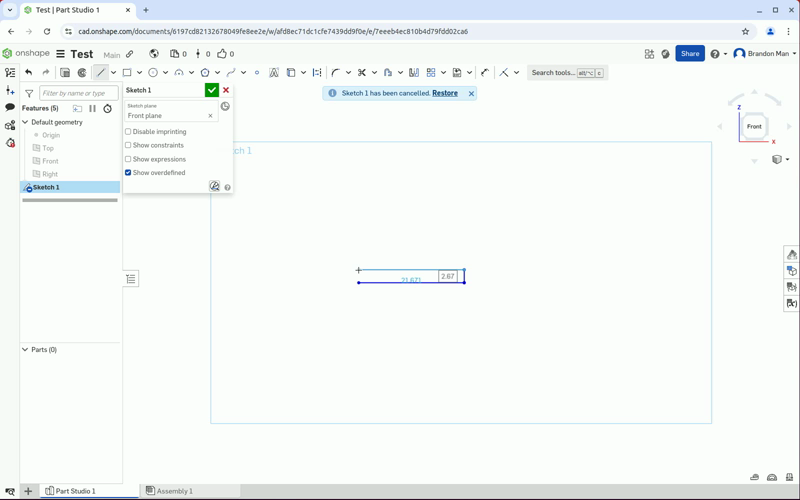
key_up(shift)
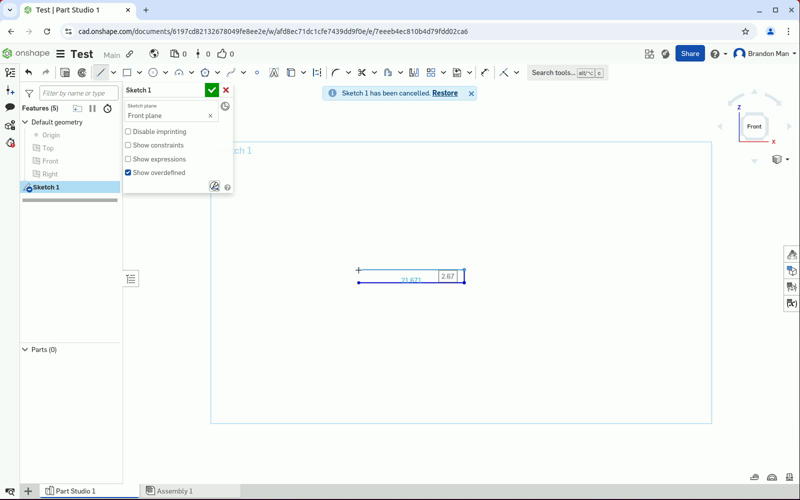
mouse_move(388, 269)
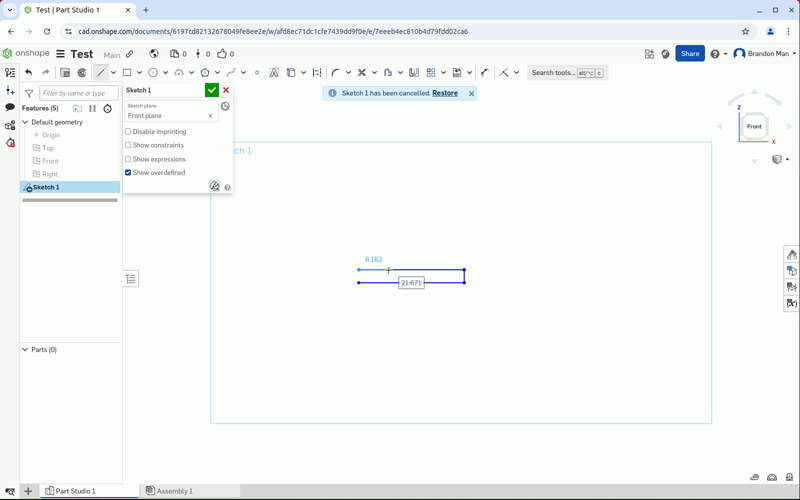
key_down(shift)
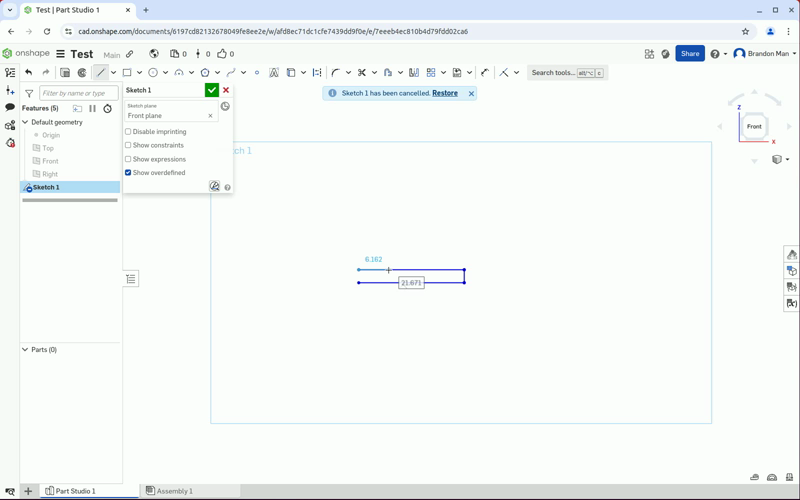
mouse_move(358, 282)
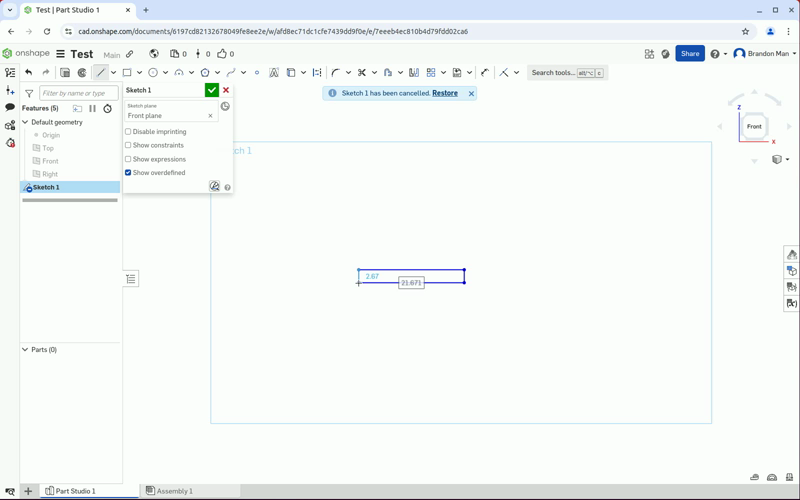
key_up(shift)
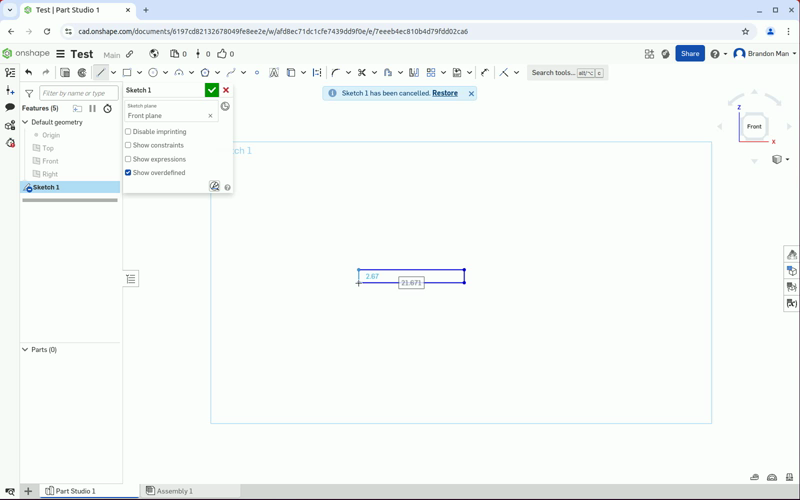
click(358, 282)
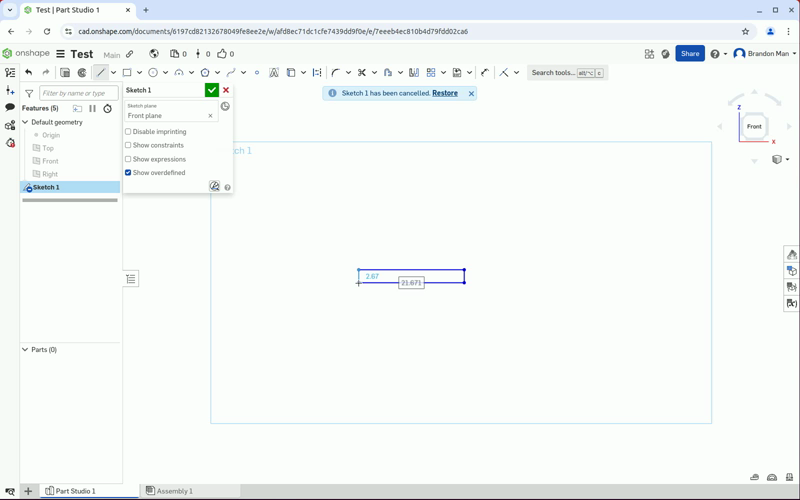
key(esc)
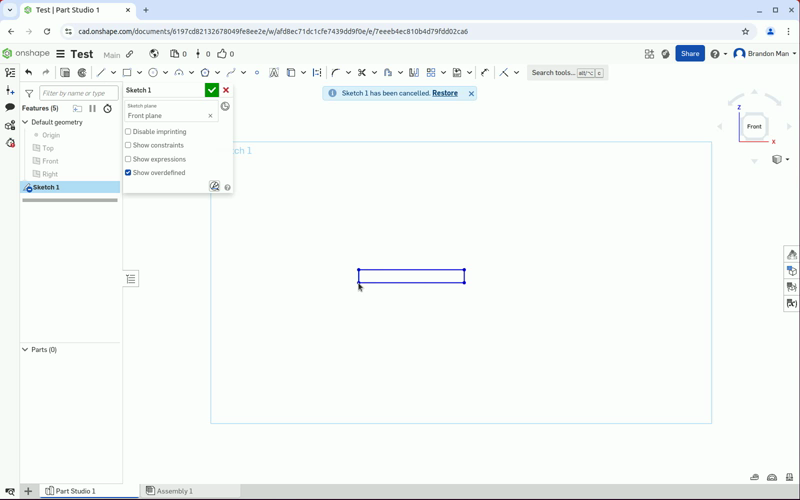
mouse_move(444, 277)
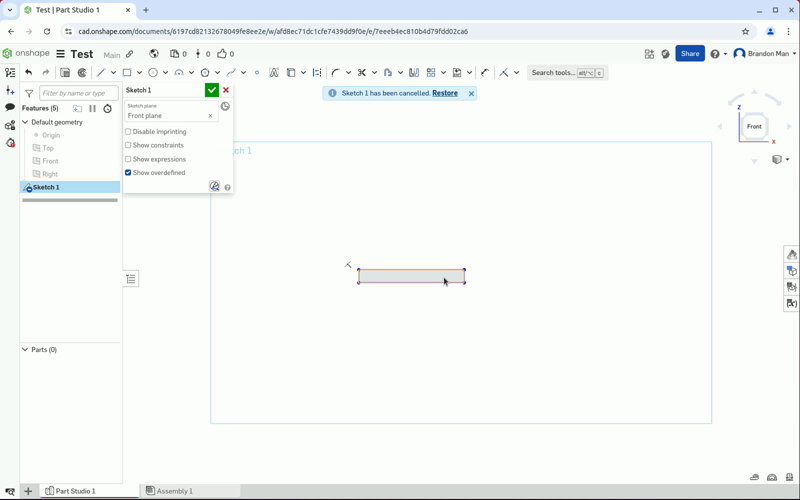
scroll(6)
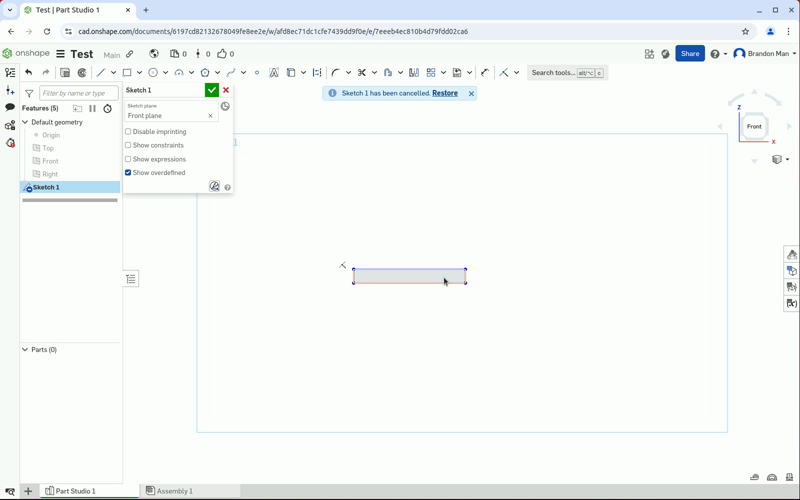
scroll(6)
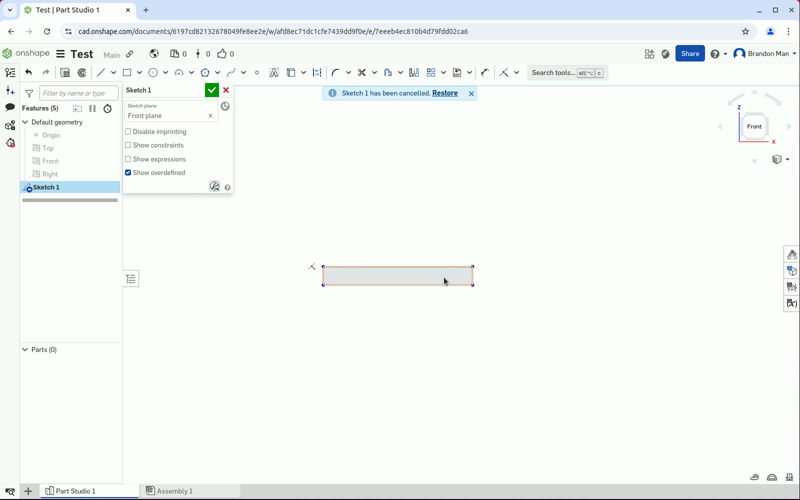
scroll(6)
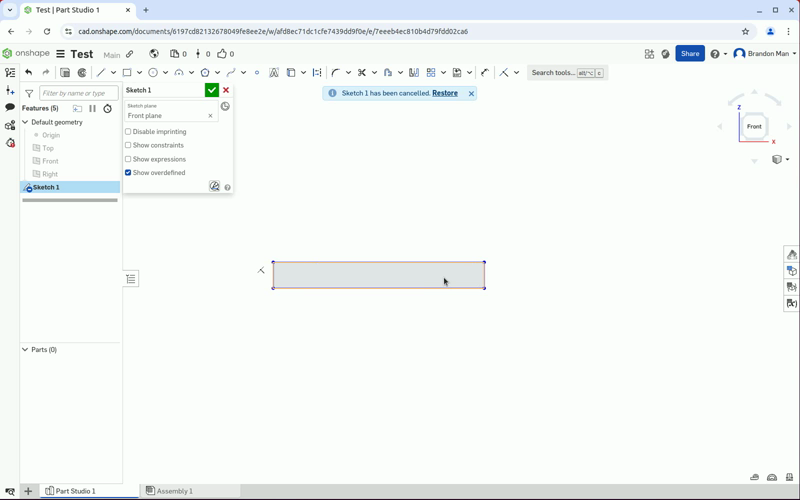
scroll(6)
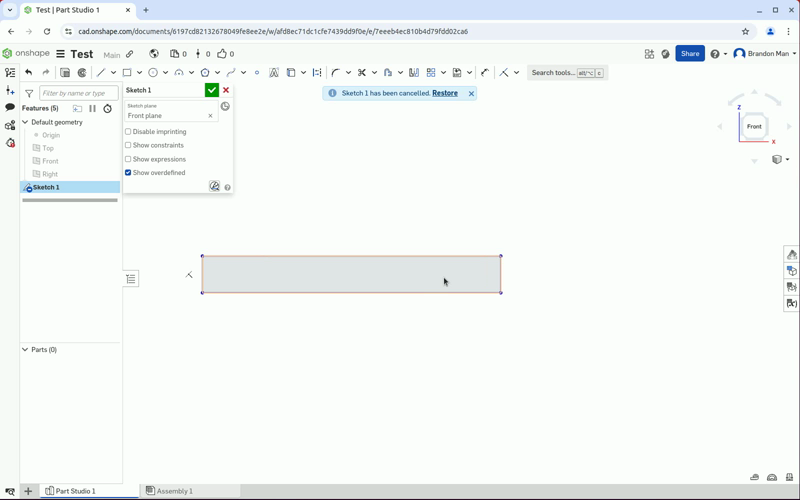
scroll(6)
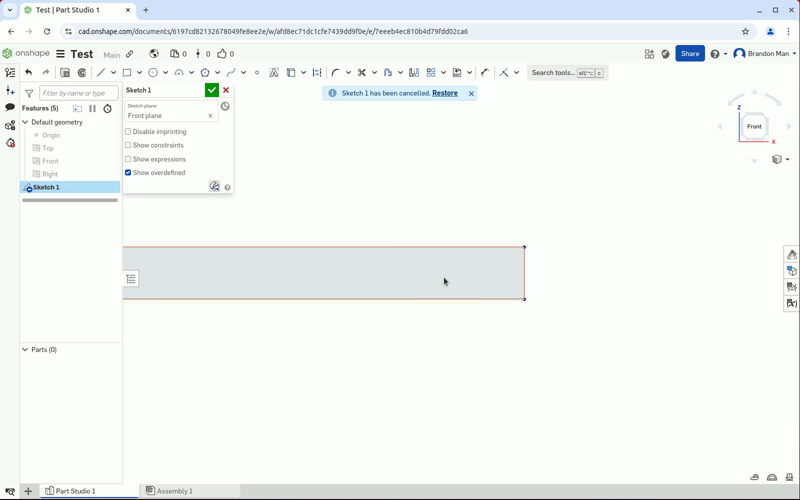
scroll(6)
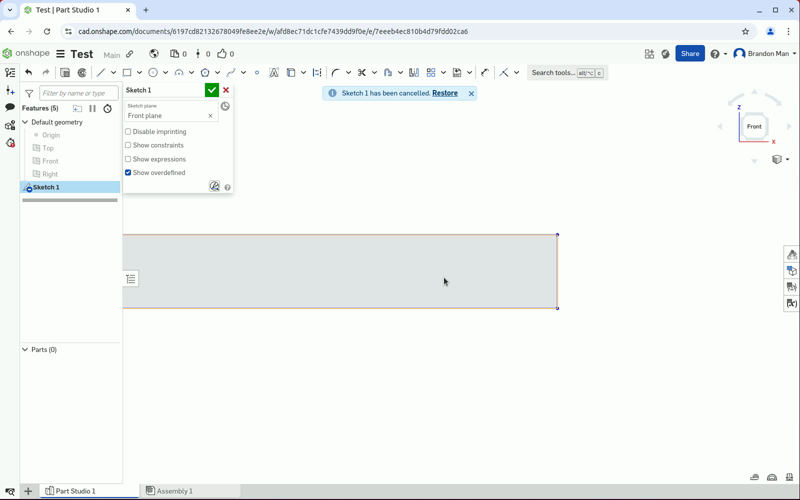
scroll(6)
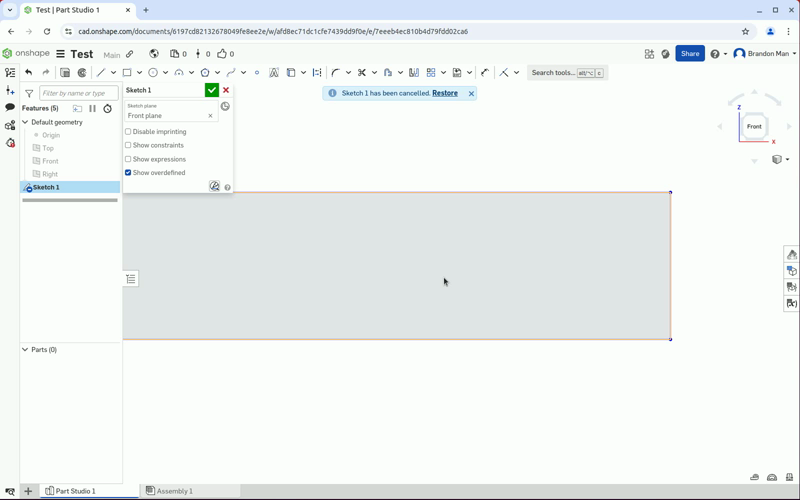
click(444, 277)
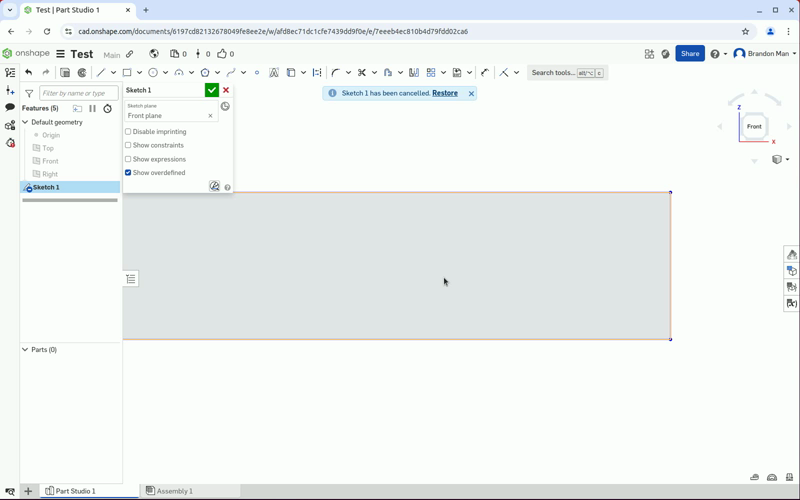
scroll(-6)
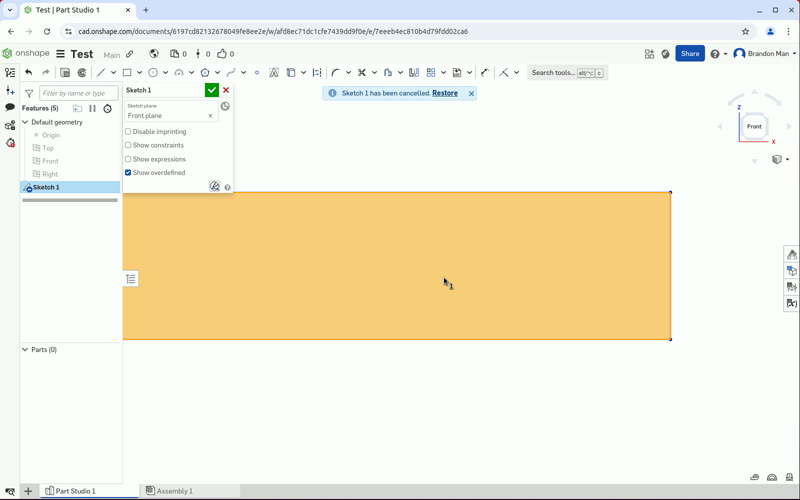
scroll(-6)
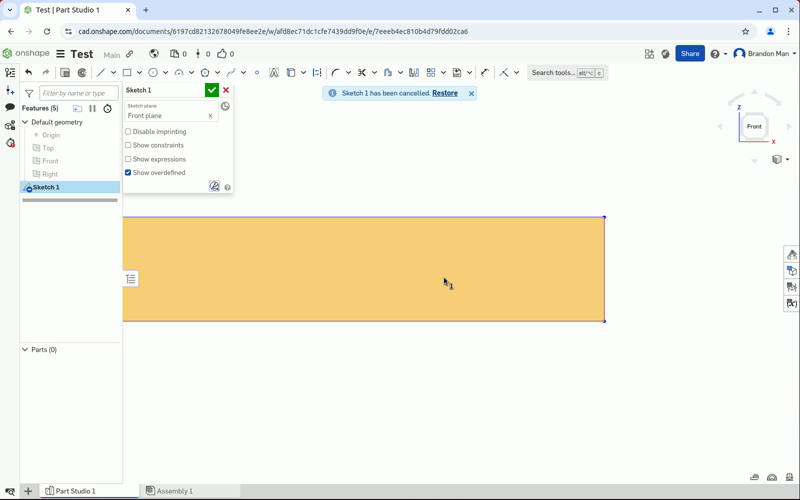
scroll(-6)
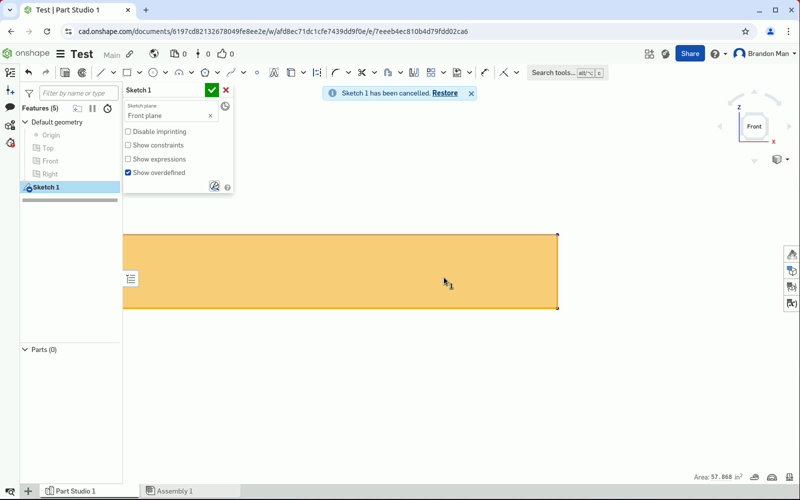
scroll(-6)
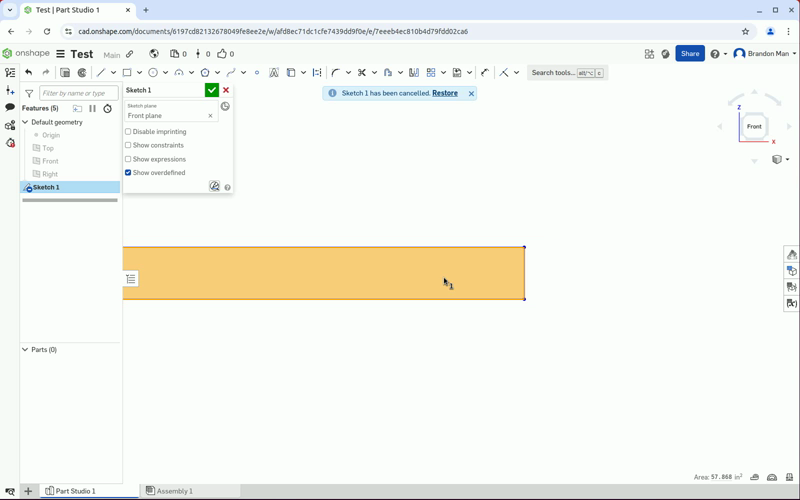
scroll(-6)
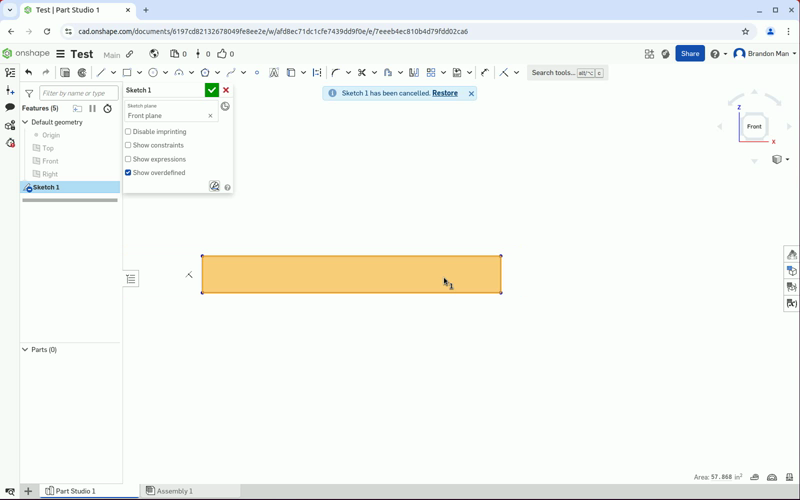
scroll(-6)
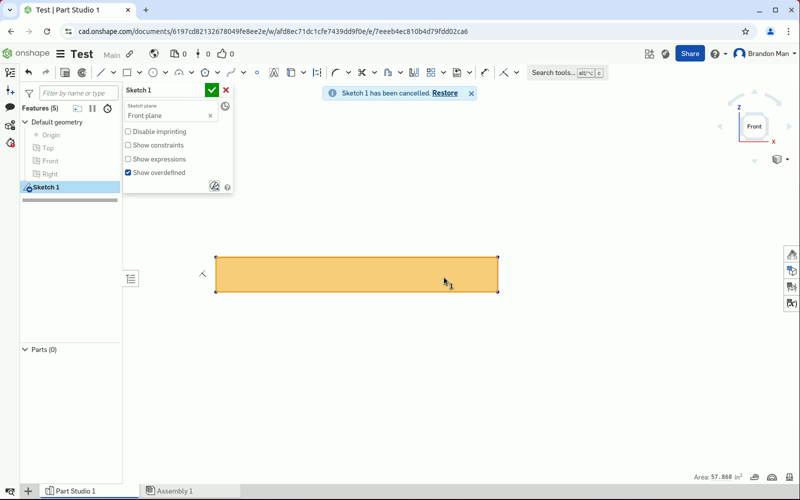
scroll(-6)
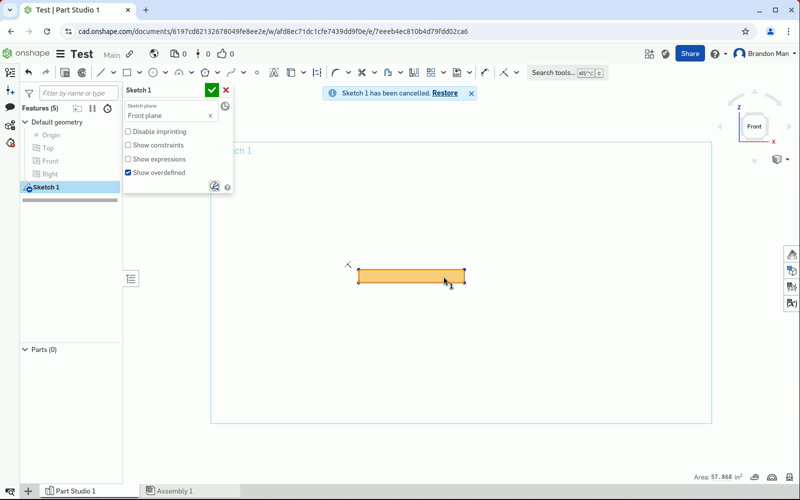
mouse_move(73, 352)
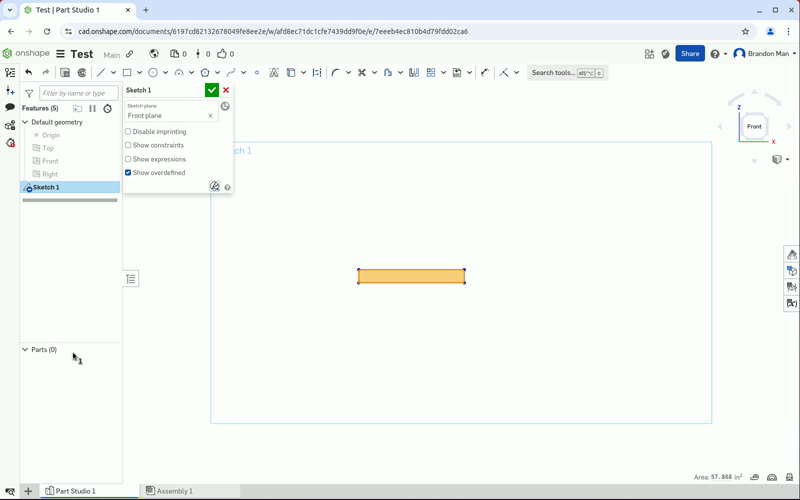
key(shift+y)
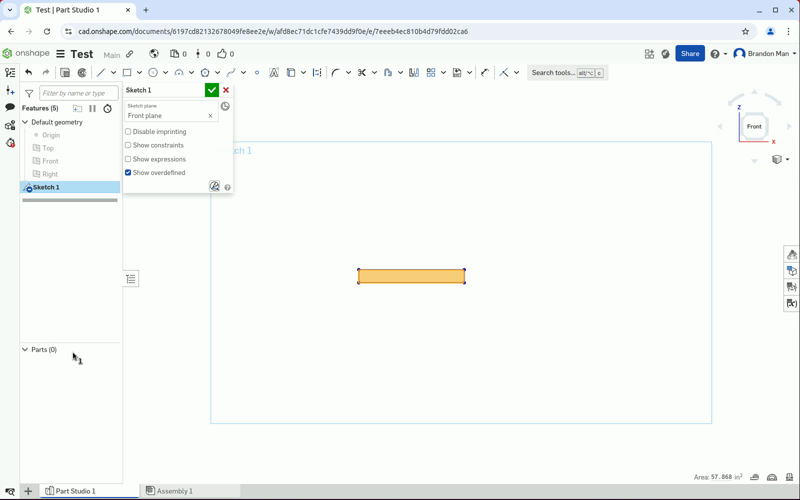
key(shift+e)
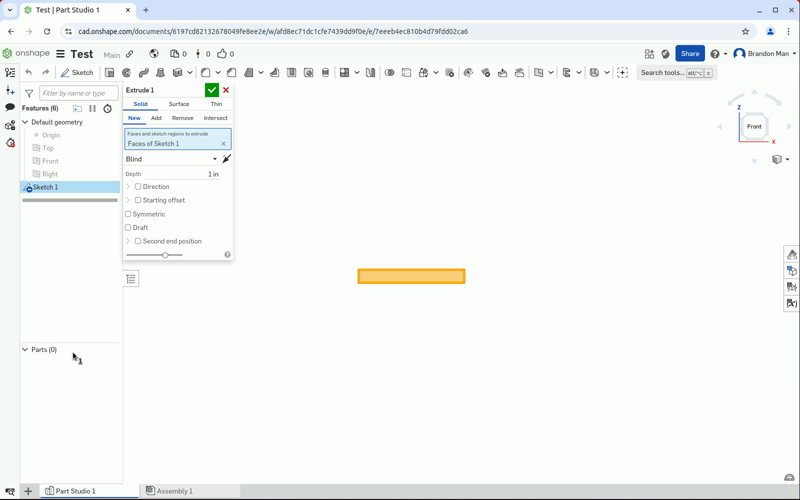
mouse_move(143, 106)
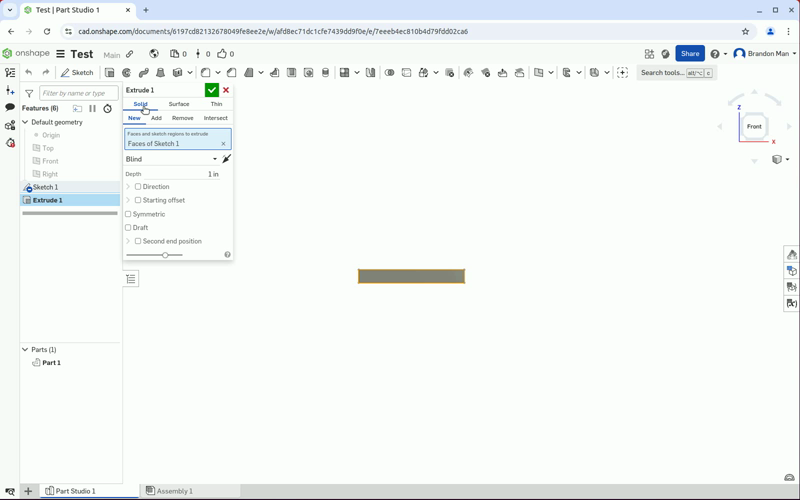
click(143, 106)
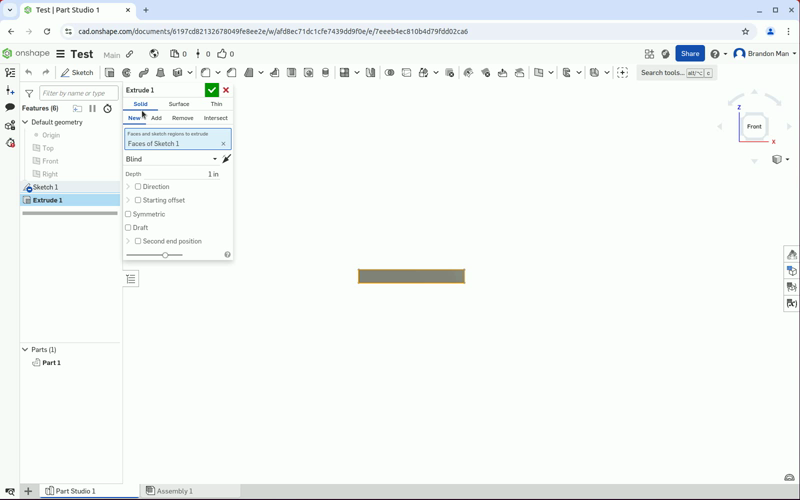
mouse_move(137, 120)
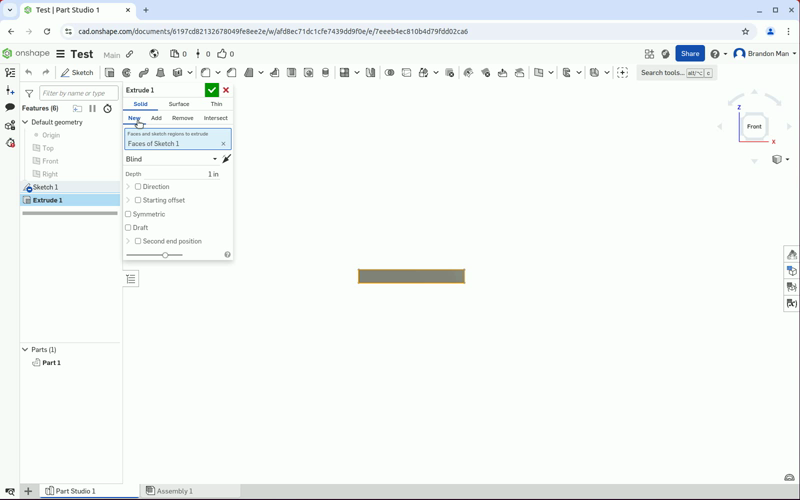
click(137, 120)
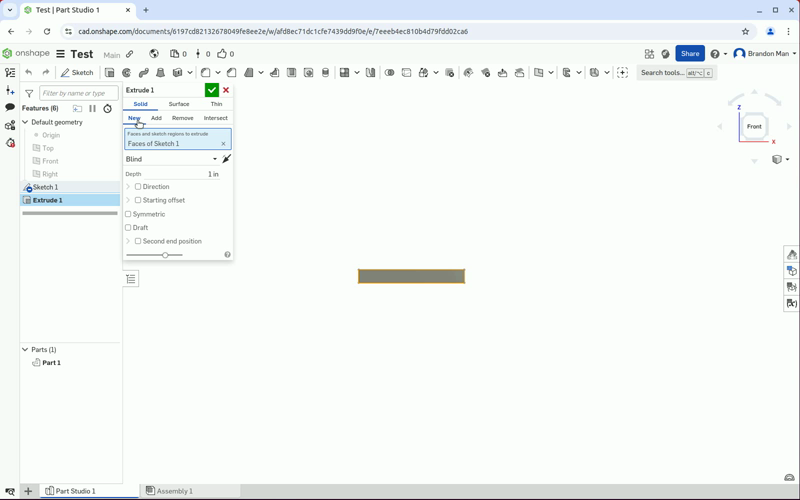
key(tab, 4)
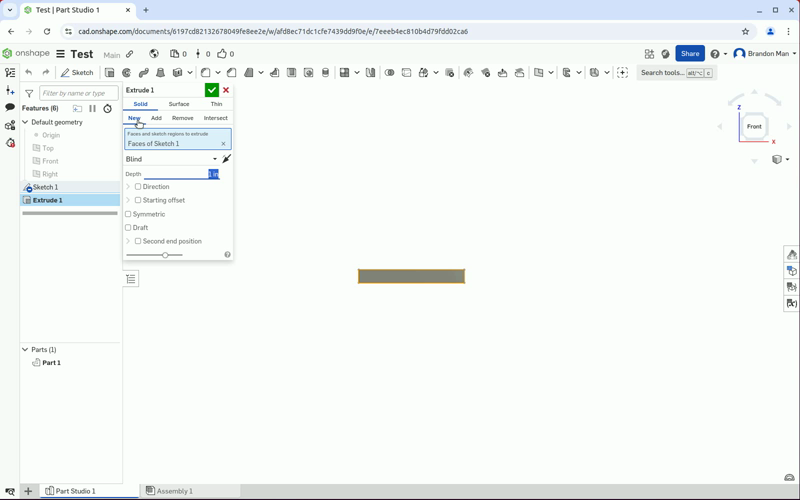
text(18.053)
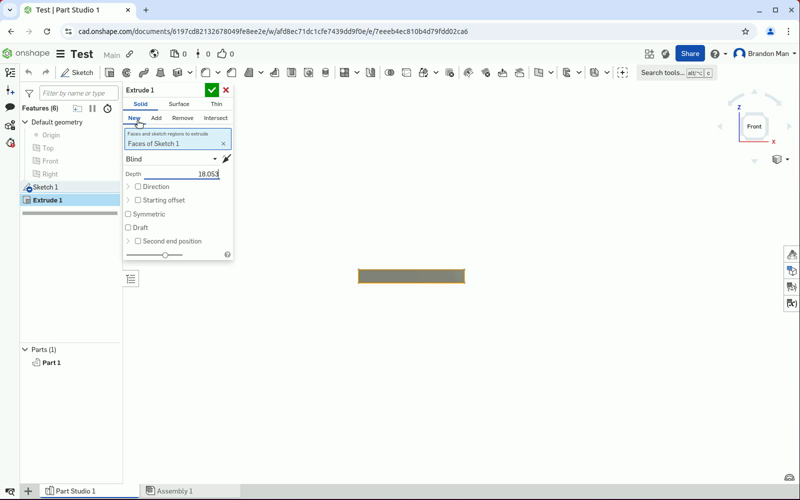
key(enter)
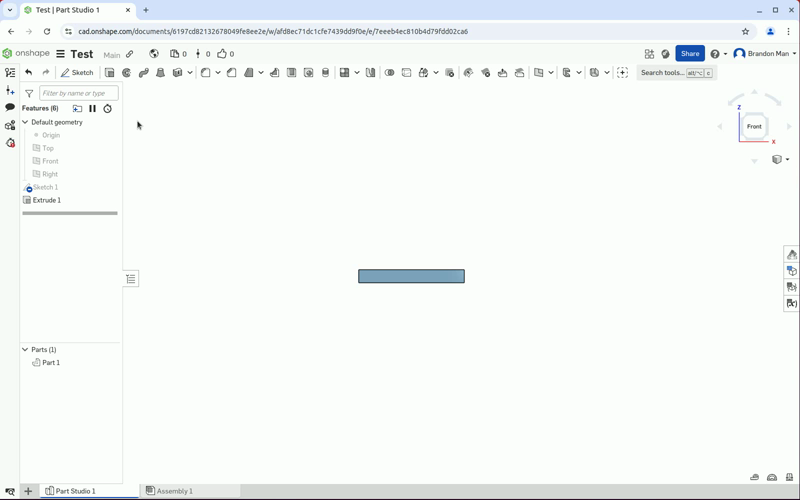
key(shift+h)
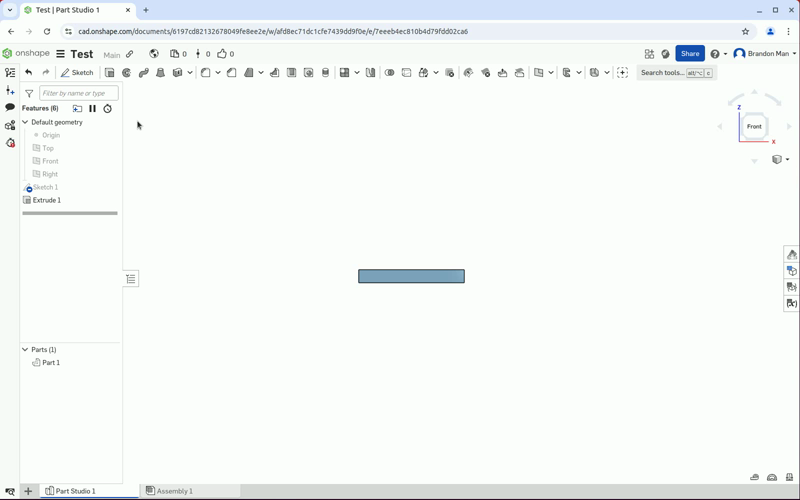
key(shift+h)
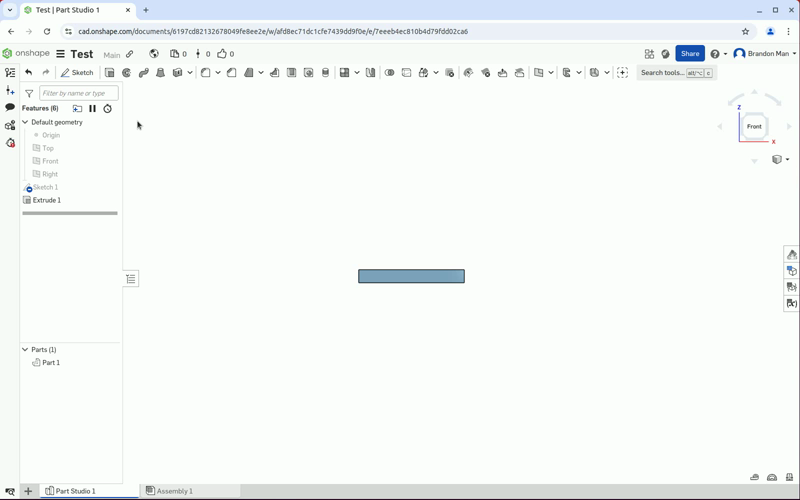
mouse_move(73, 189)
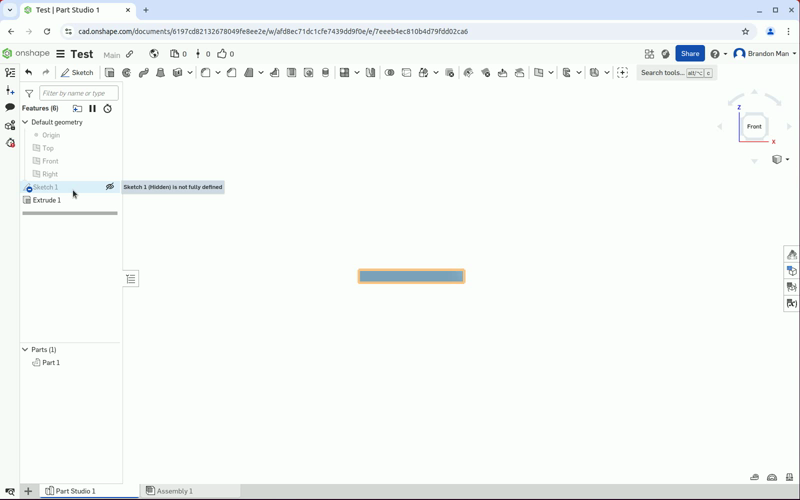
click(73, 189)
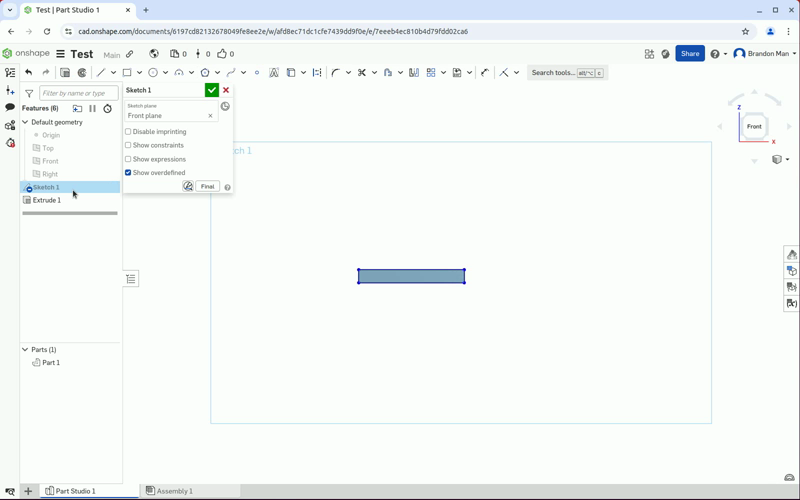
mouse_move(229, 92)
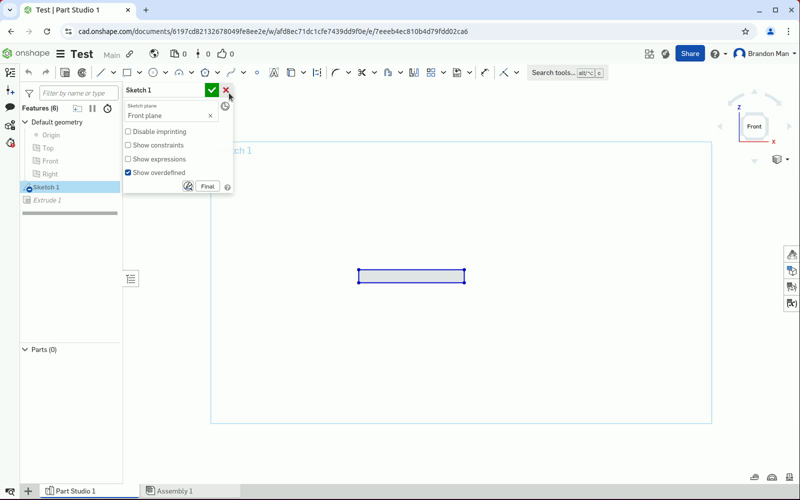
click(229, 92)
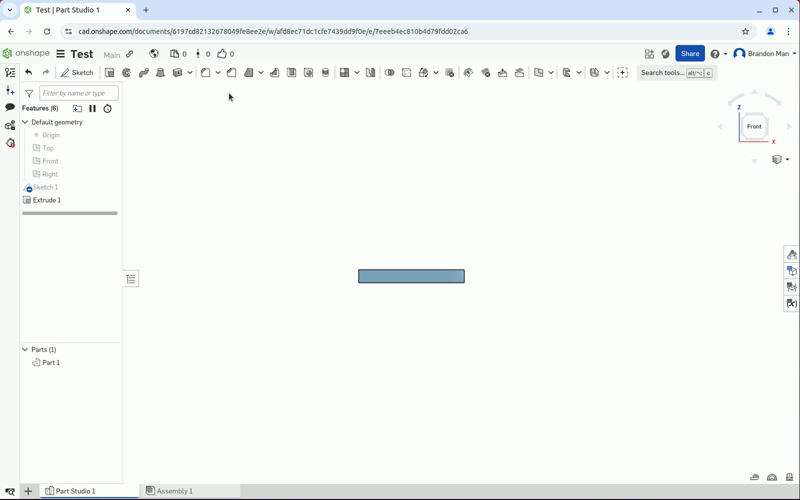
mouse_move(541, 75)
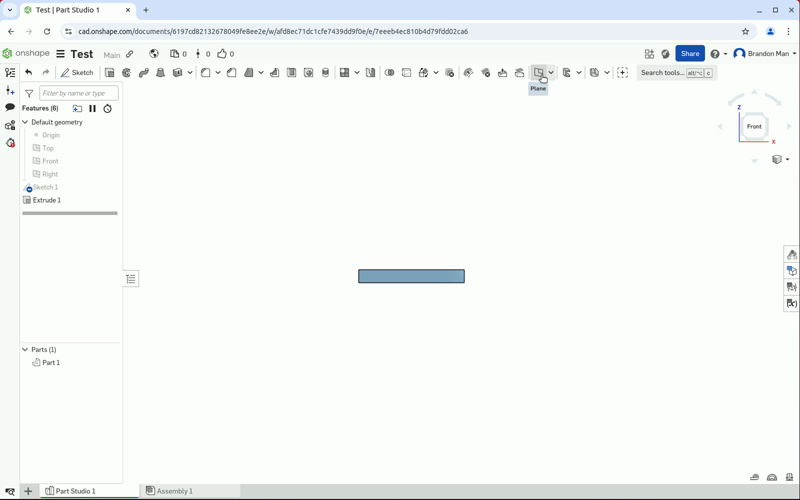
click(541, 75)
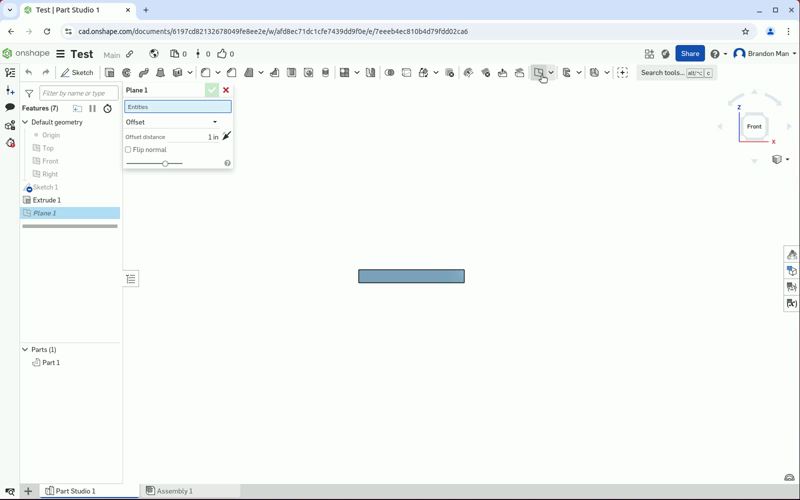
mouse_move(73, 163)
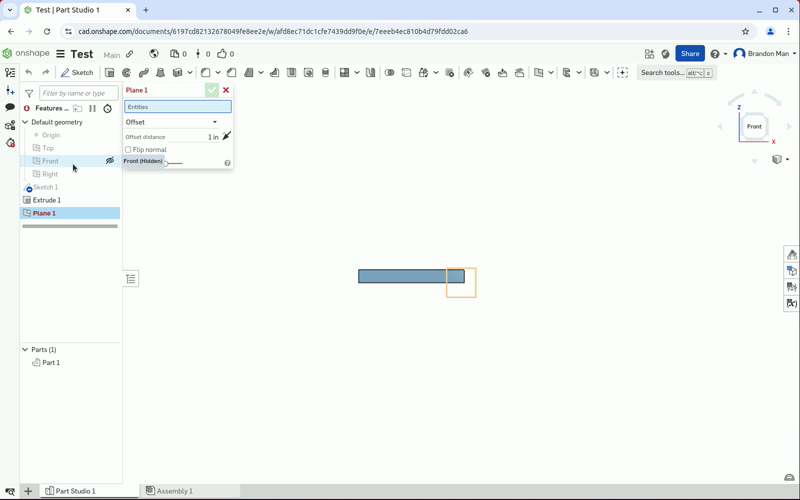
click(73, 163)
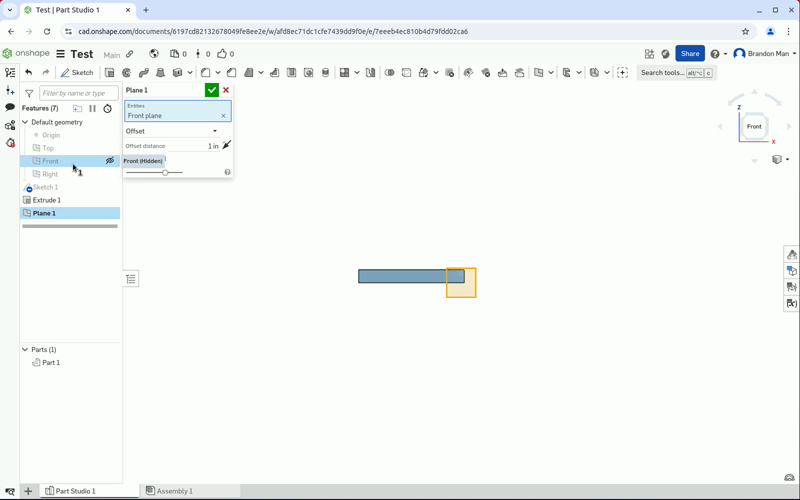
key(tab, 2)
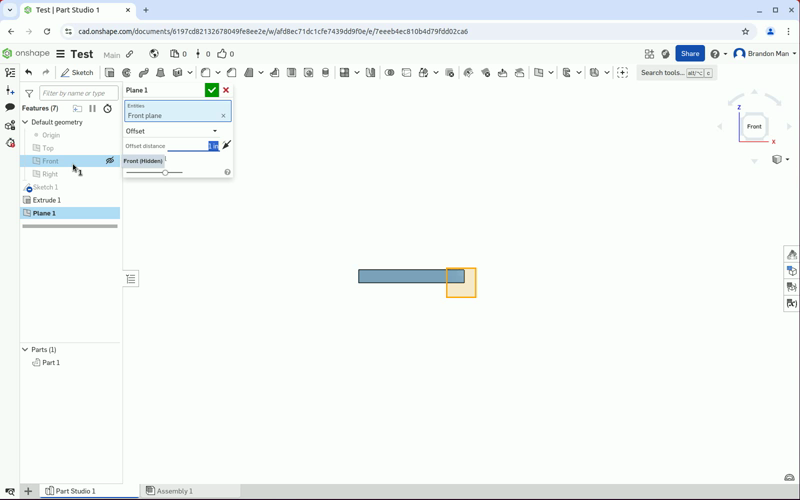
text(18.055)
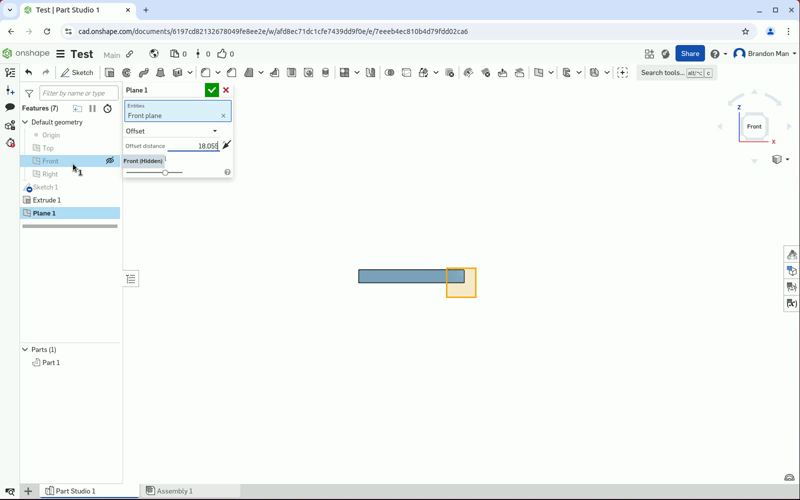
key(enter, 2)
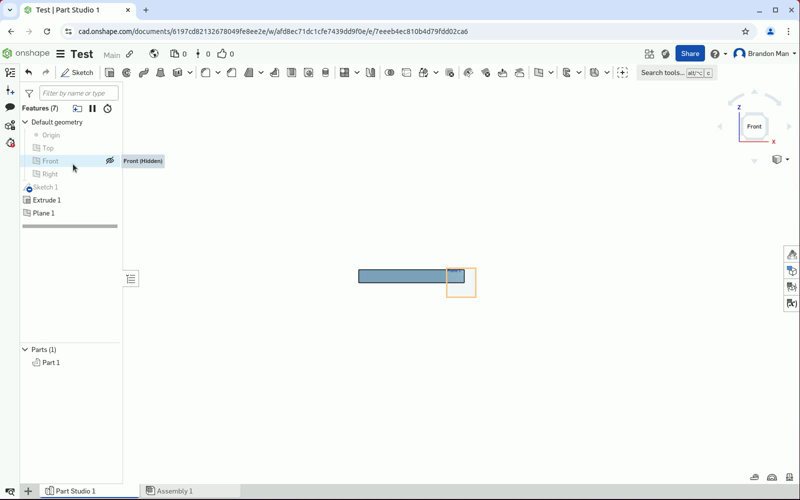
key(shift+s)
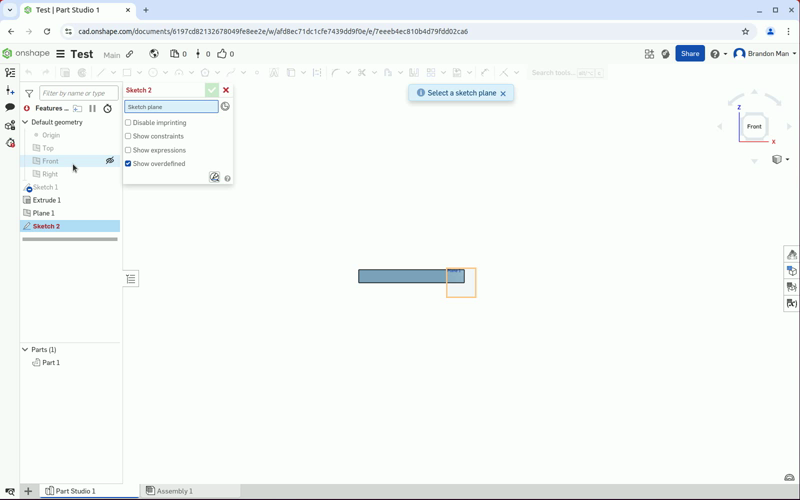
mouse_move(73, 215)
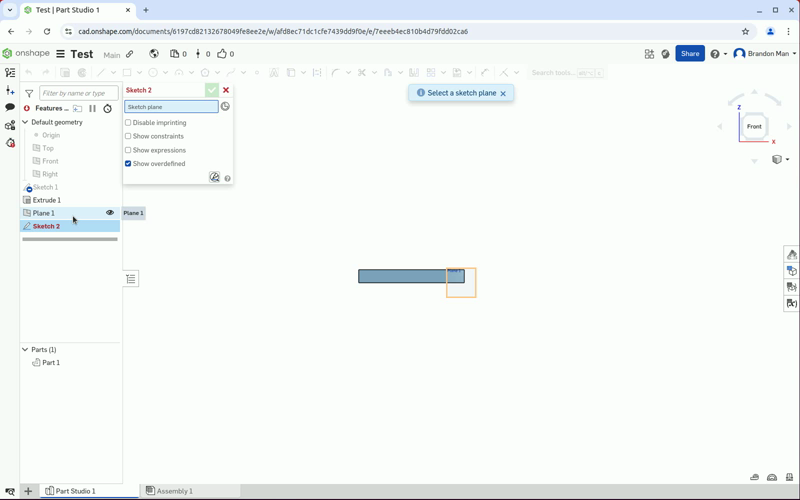
click(73, 215)
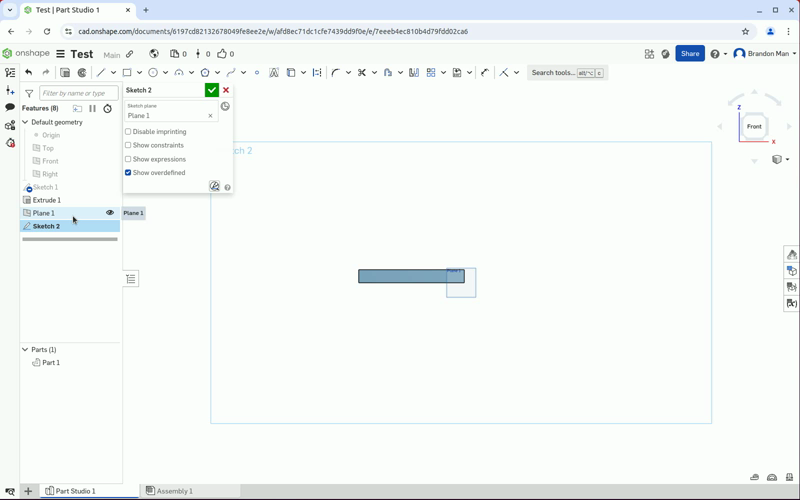
mouse_move(73, 352)
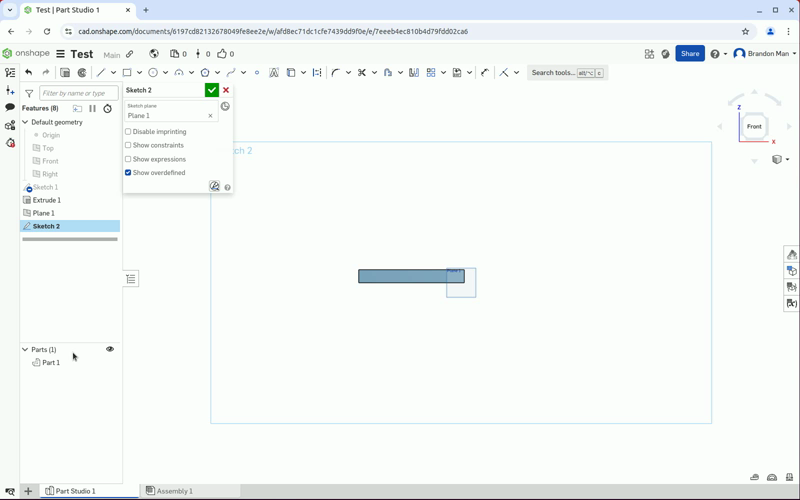
key(y)
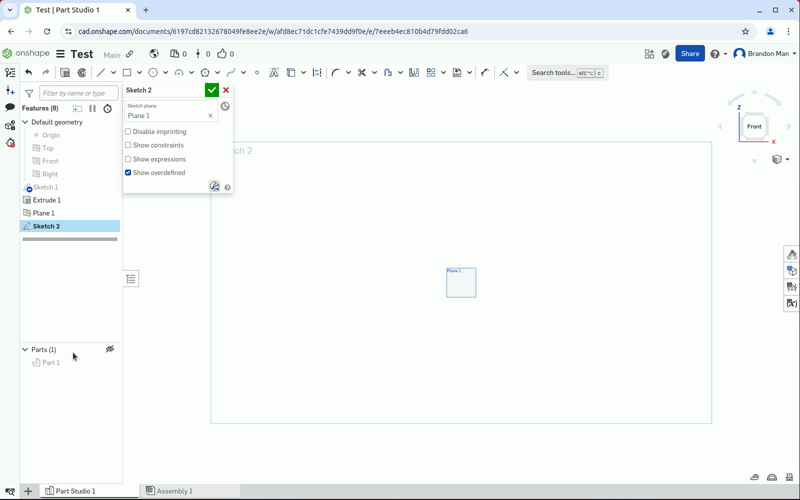
key(l)
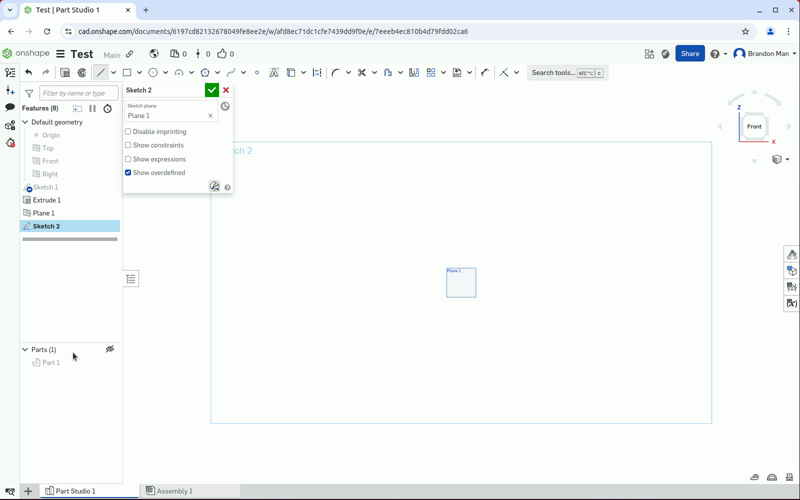
key_down(shift)
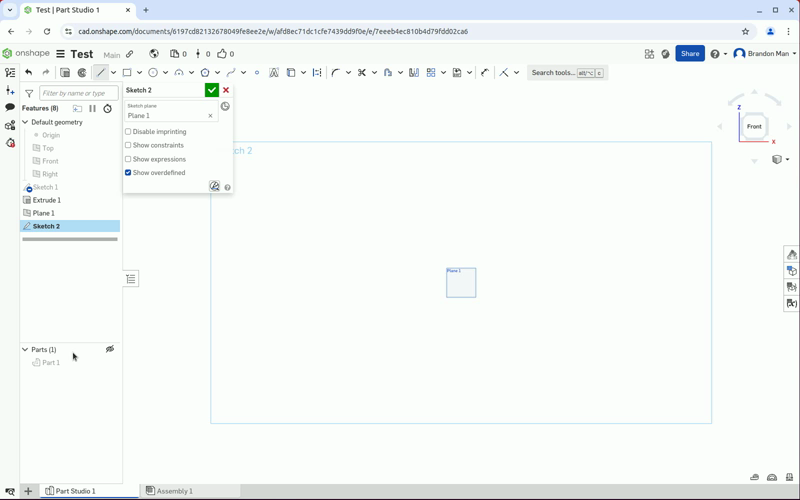
mouse_move(358, 270)
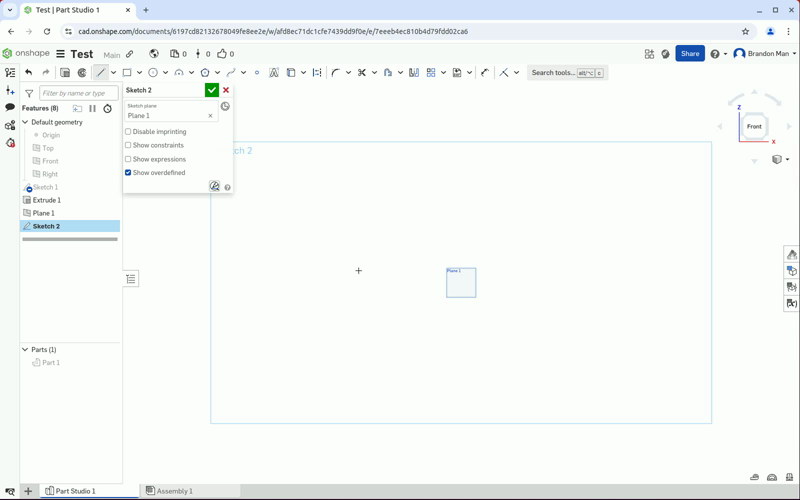
click(358, 270)
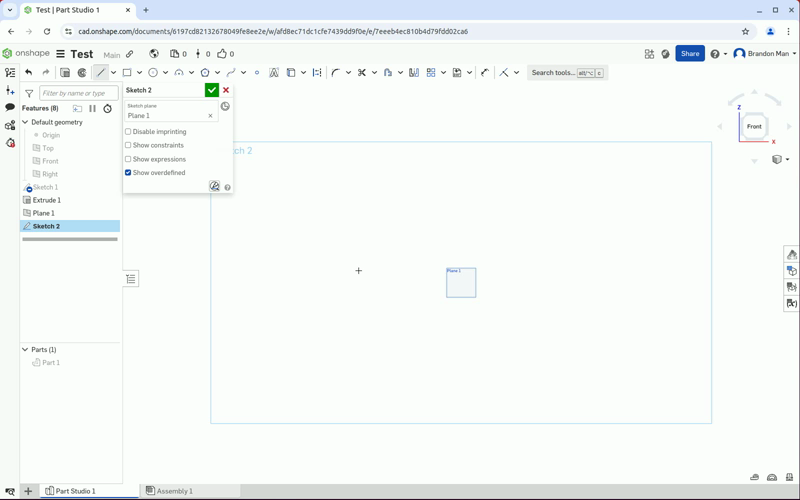
key_up(shift)
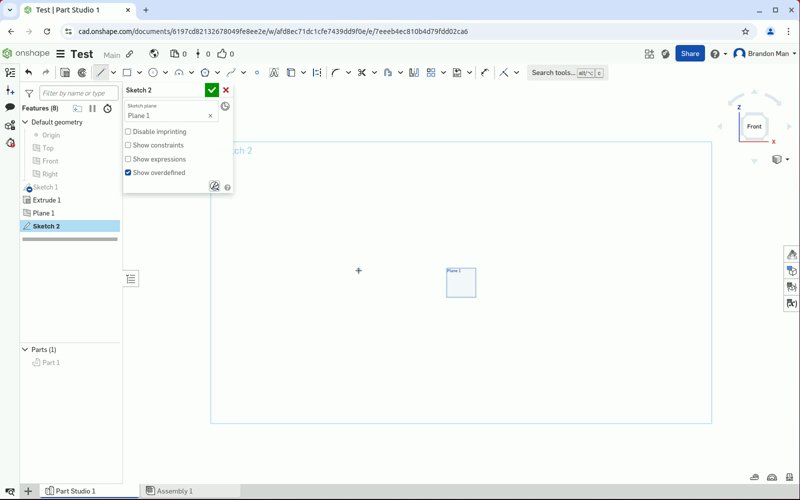
key_down(shift)
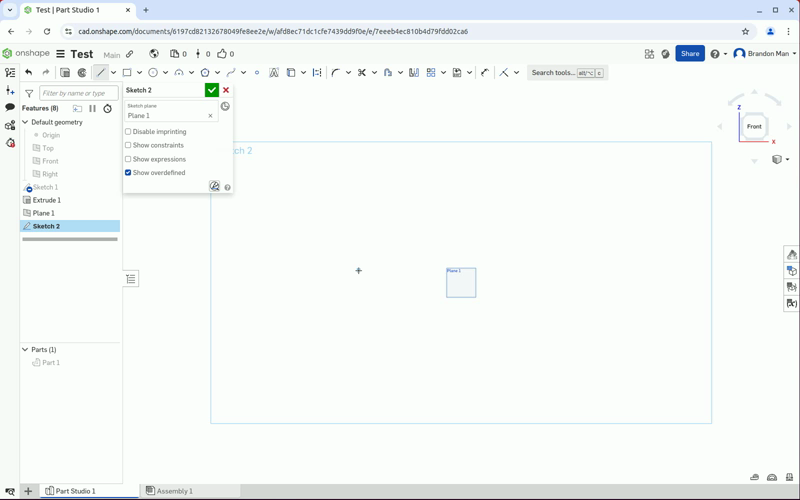
mouse_move(464, 270)
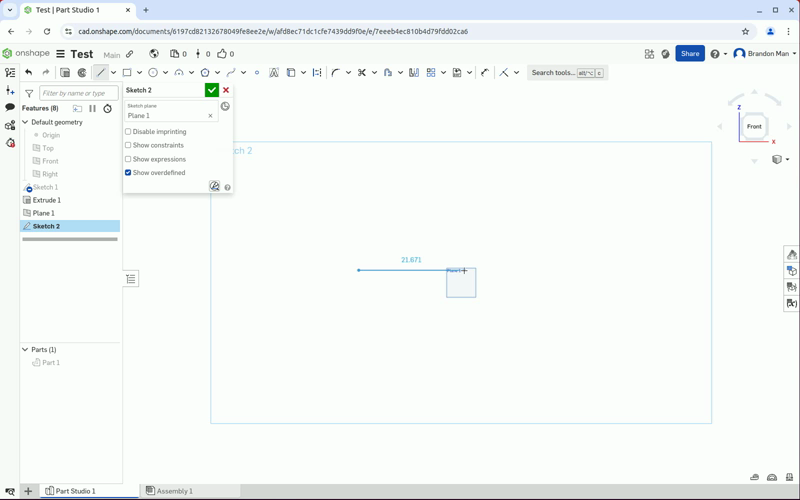
click(464, 270)
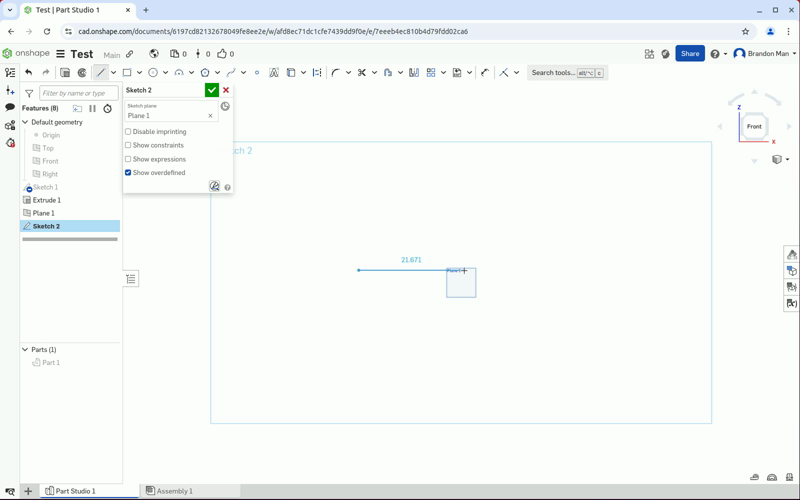
key_up(shift)
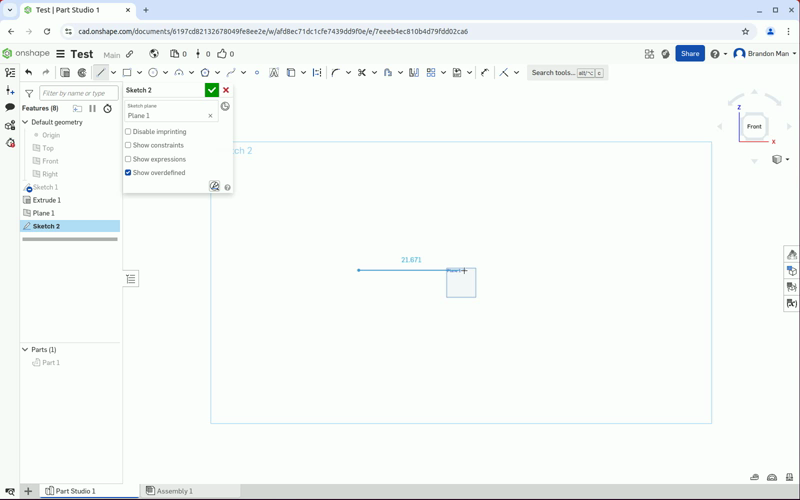
key_down(shift)
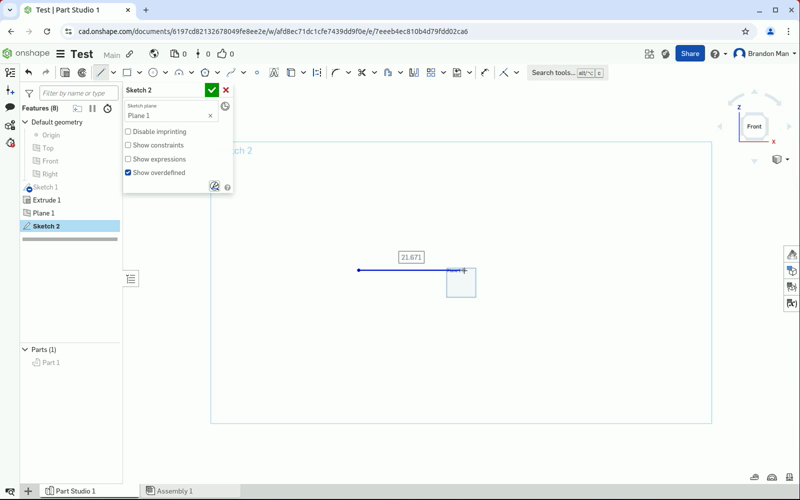
mouse_move(494, 270)
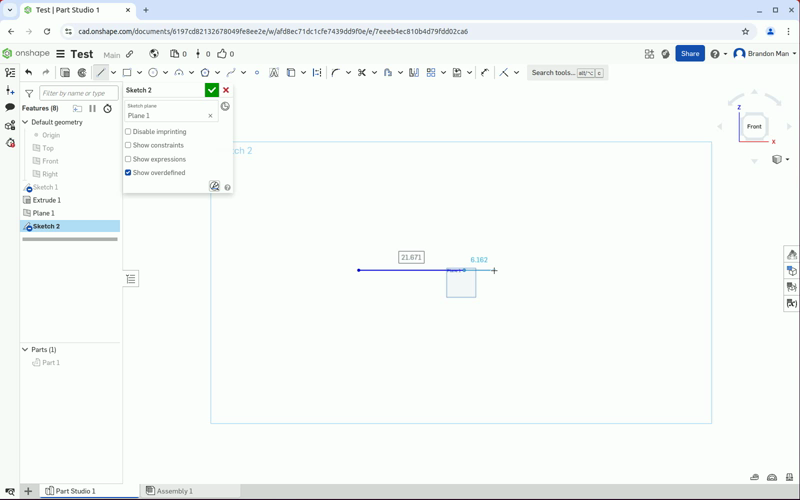
mouse_move(464, 268)
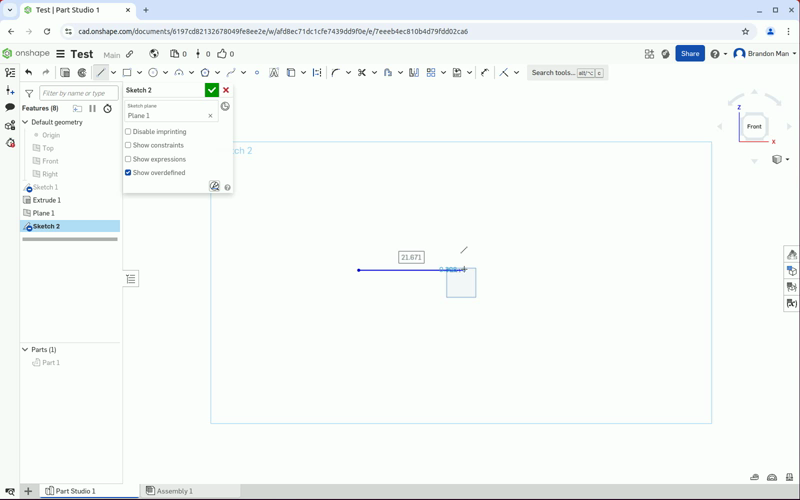
scroll(6)
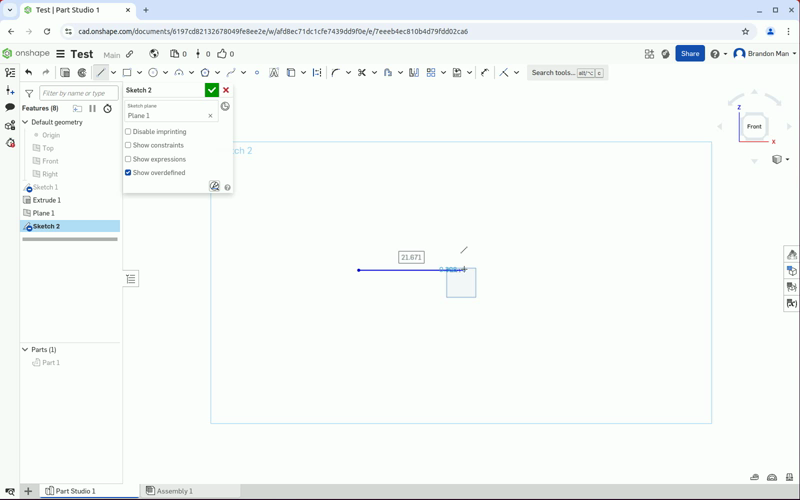
scroll(6)
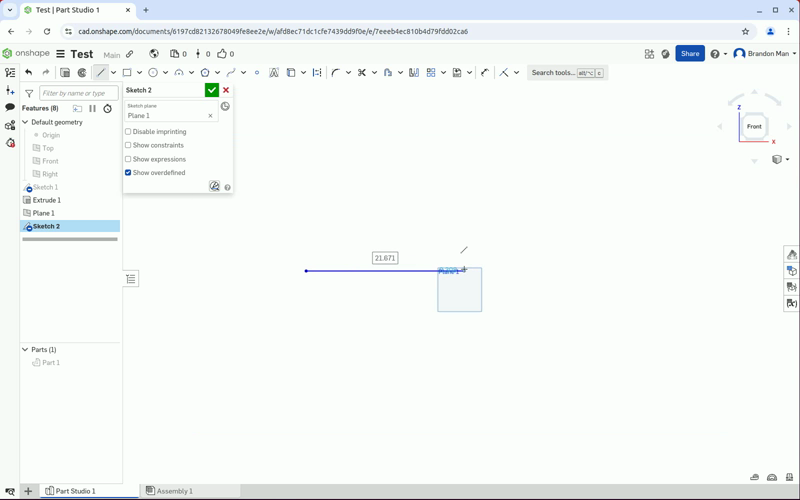
scroll(6)
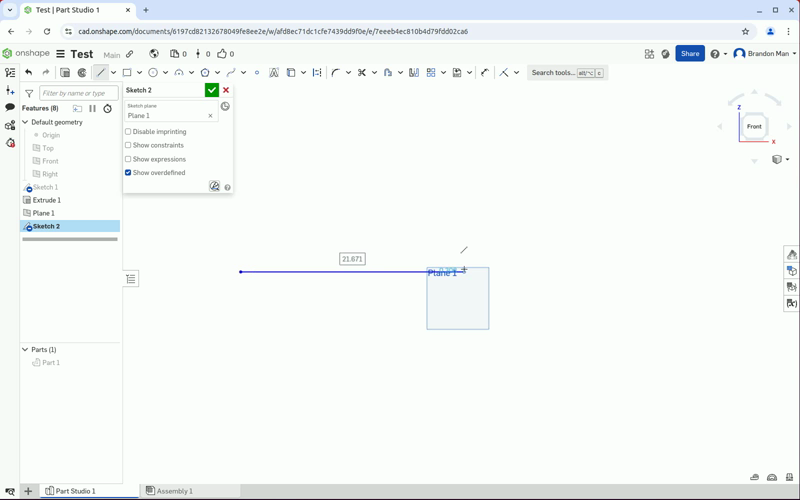
scroll(6)
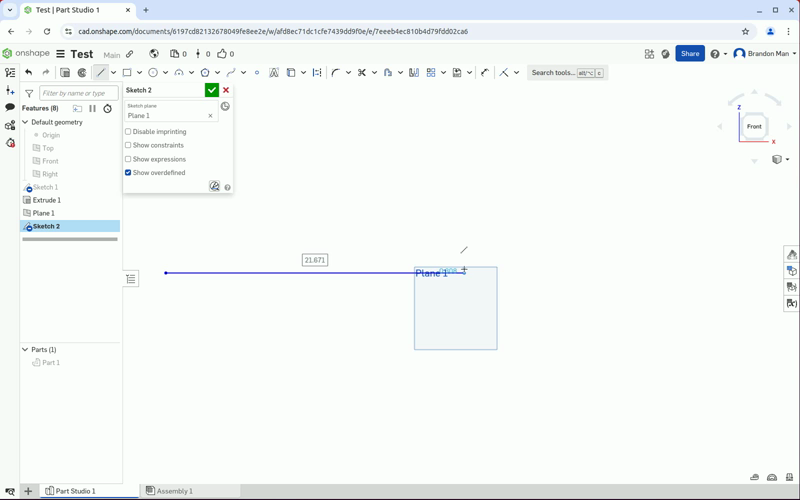
scroll(6)
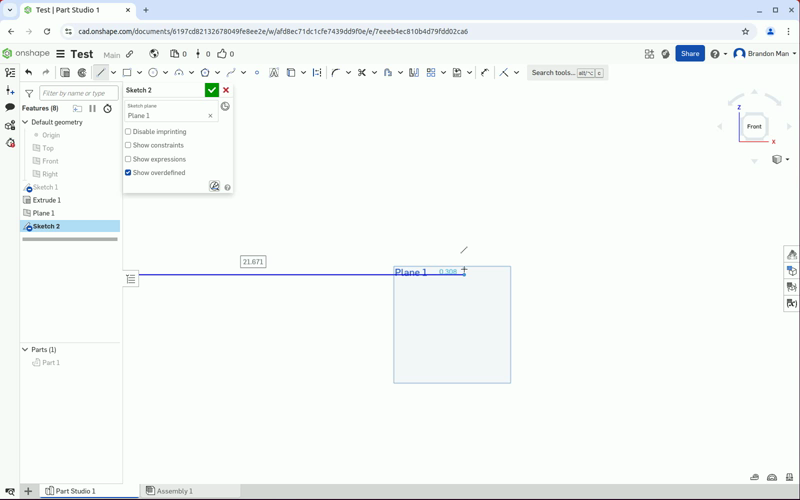
scroll(6)
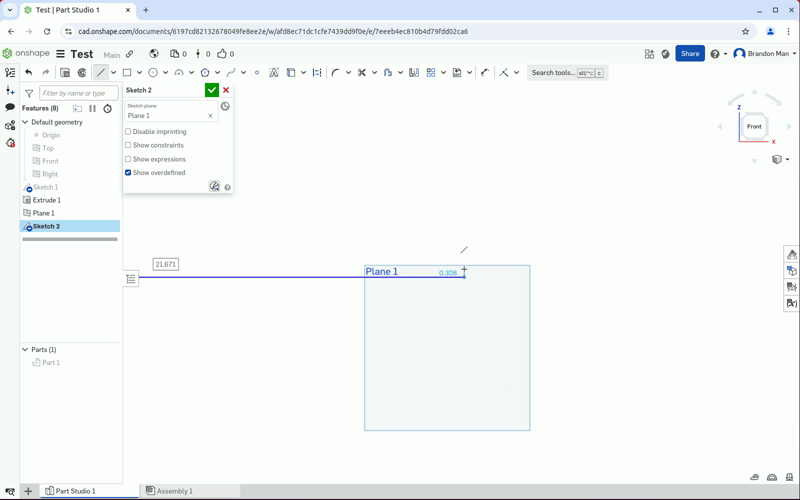
scroll(6)
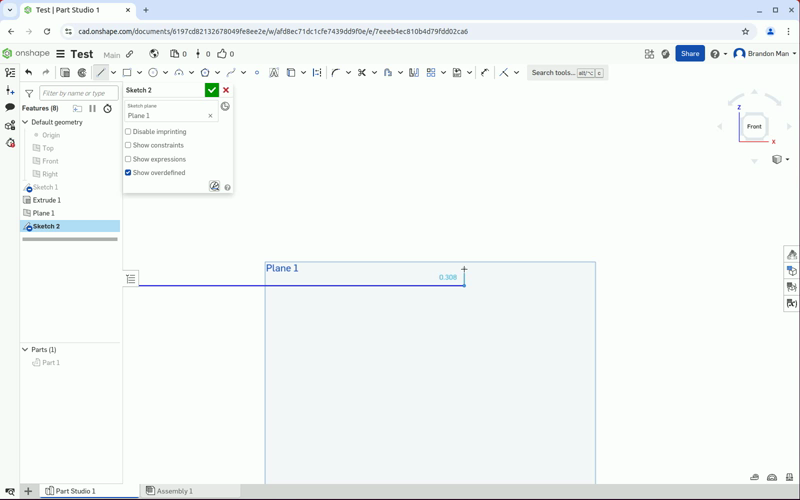
click(464, 268)
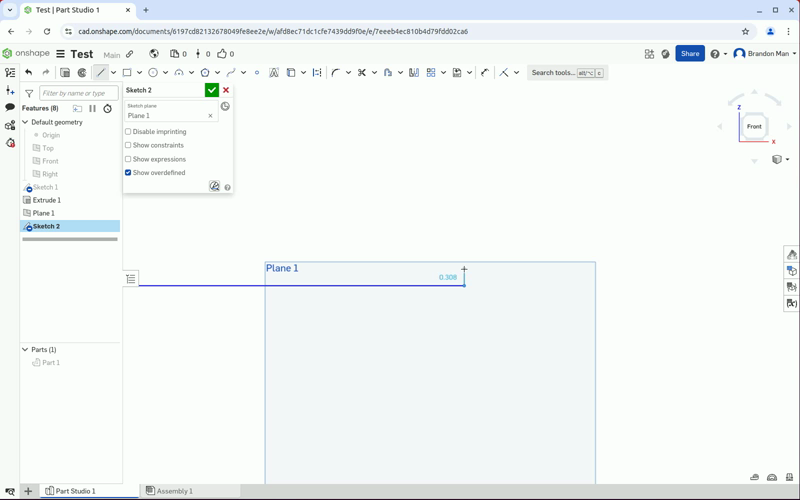
scroll(-6)
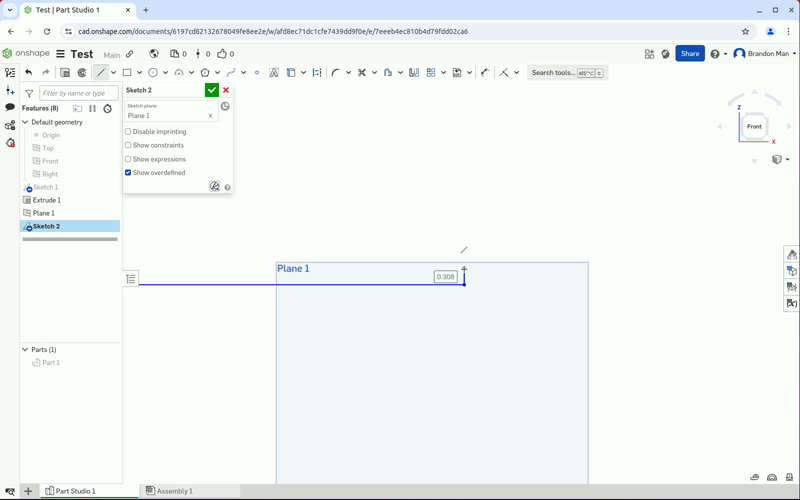
scroll(-6)
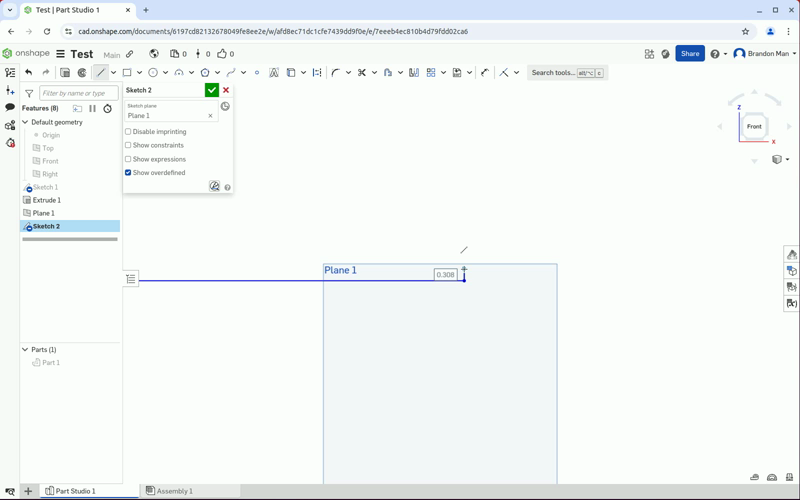
scroll(-6)
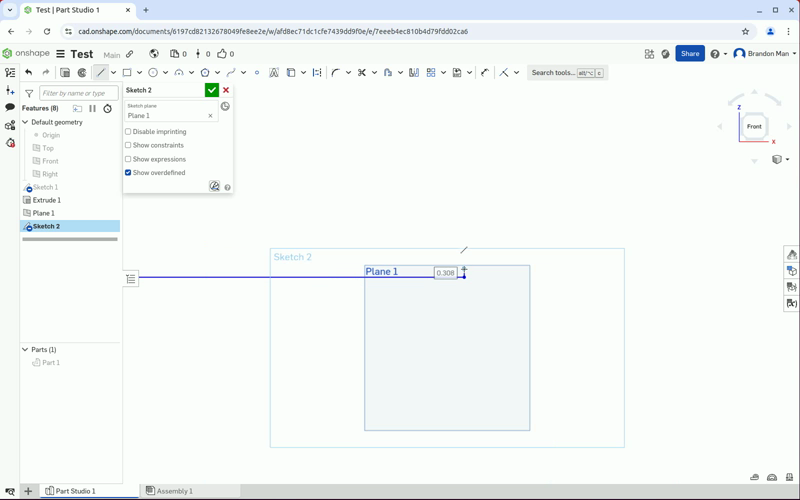
scroll(-6)
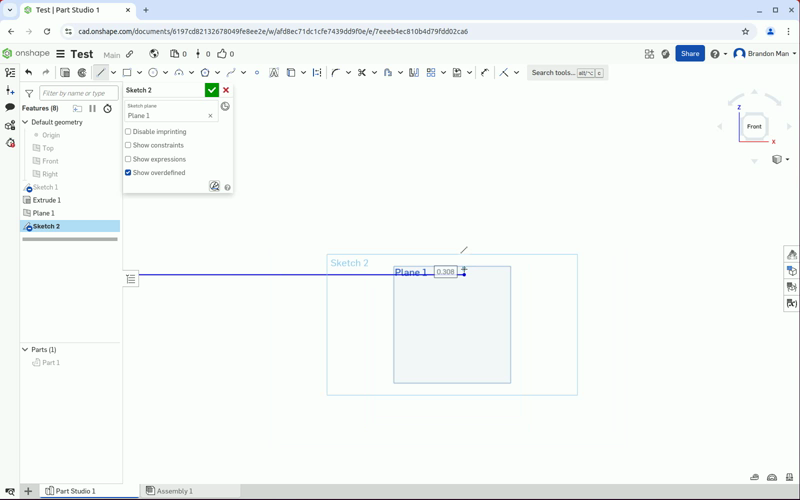
scroll(-6)
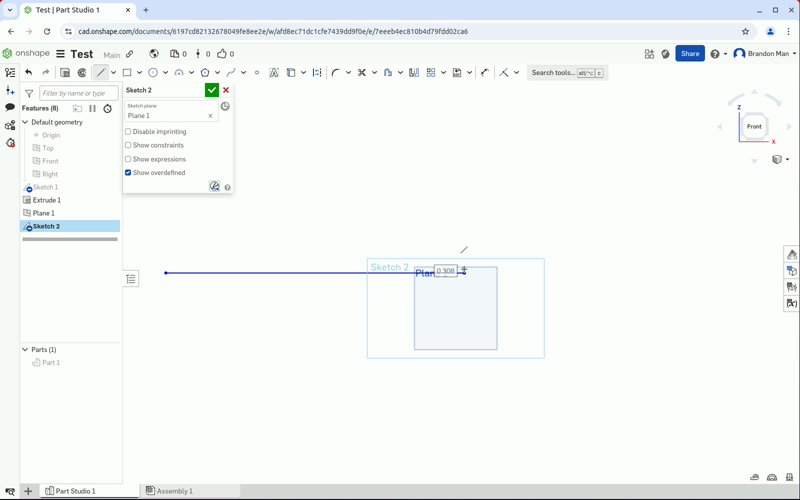
scroll(-6)
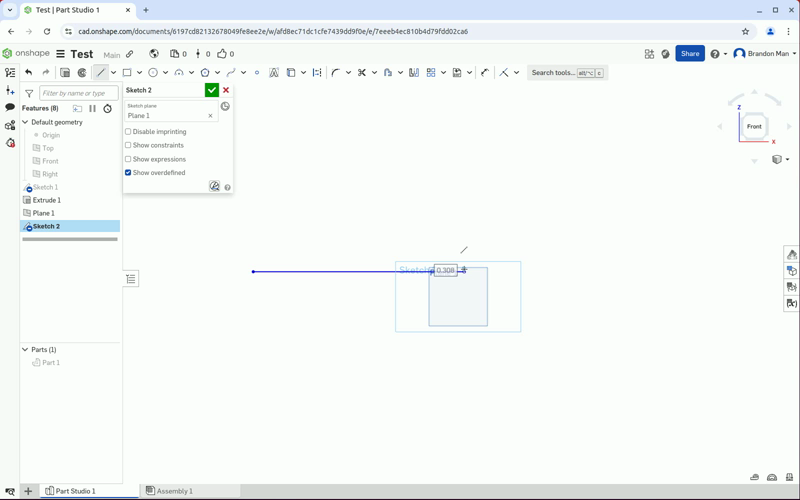
scroll(-6)
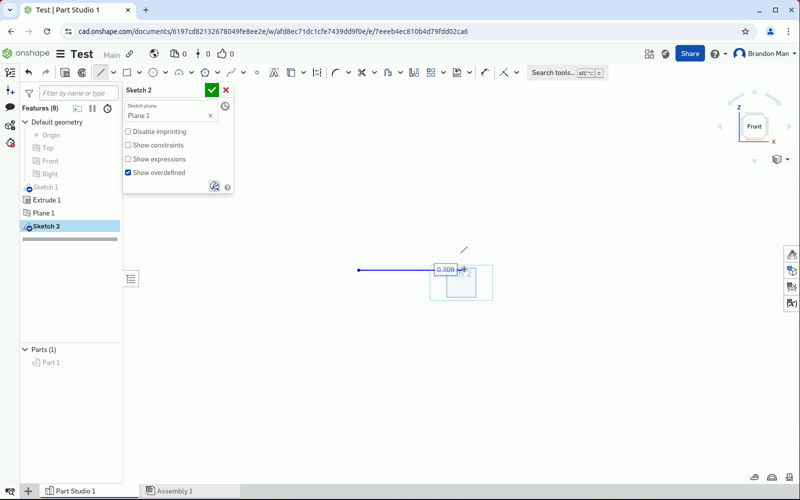
key_up(shift)
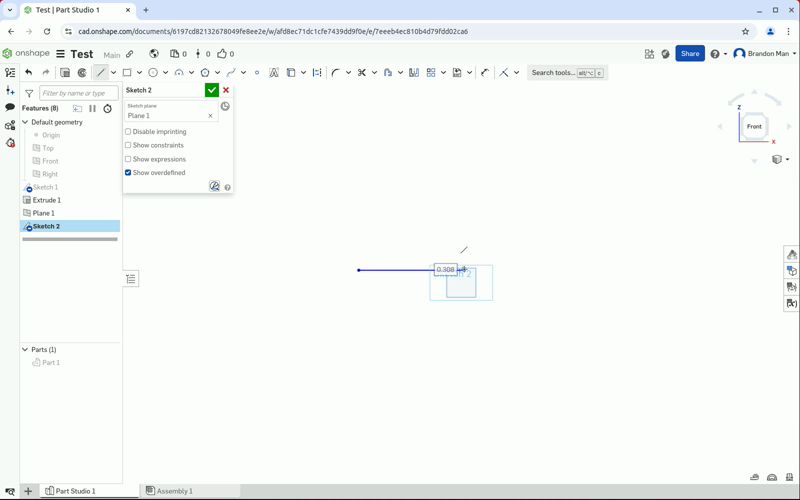
key_down(shift)
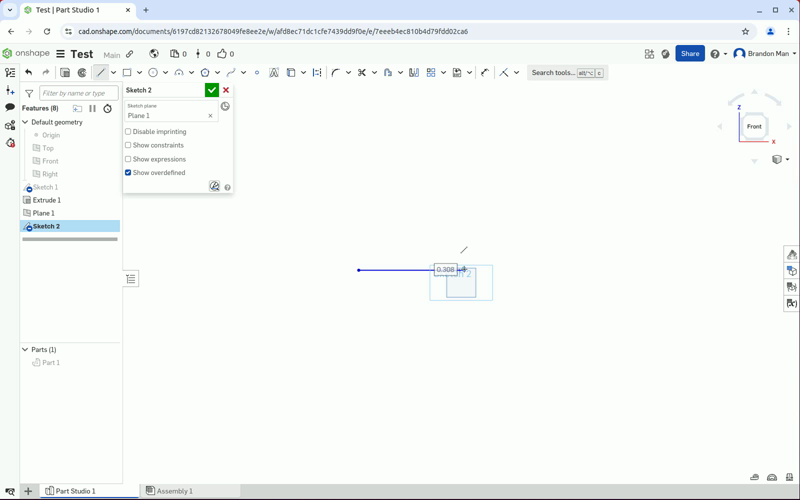
mouse_move(358, 268)
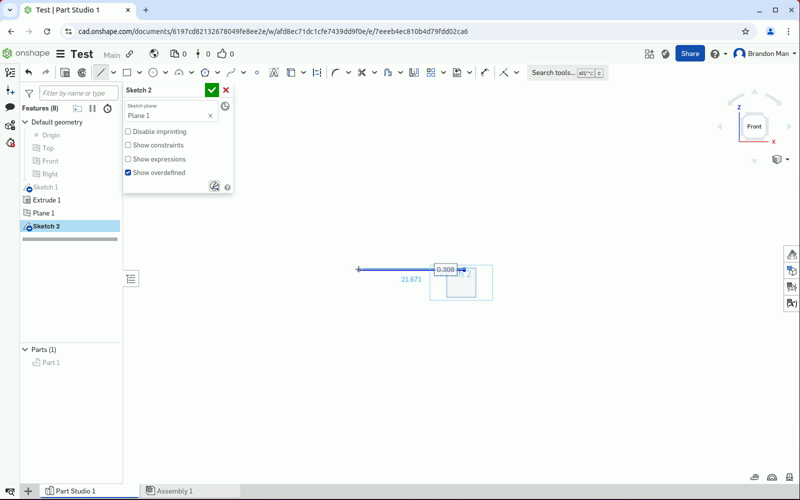
scroll(6)
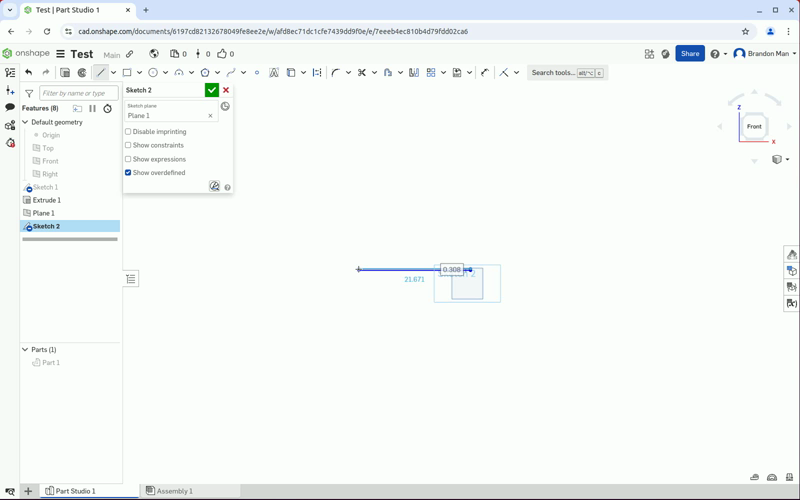
scroll(6)
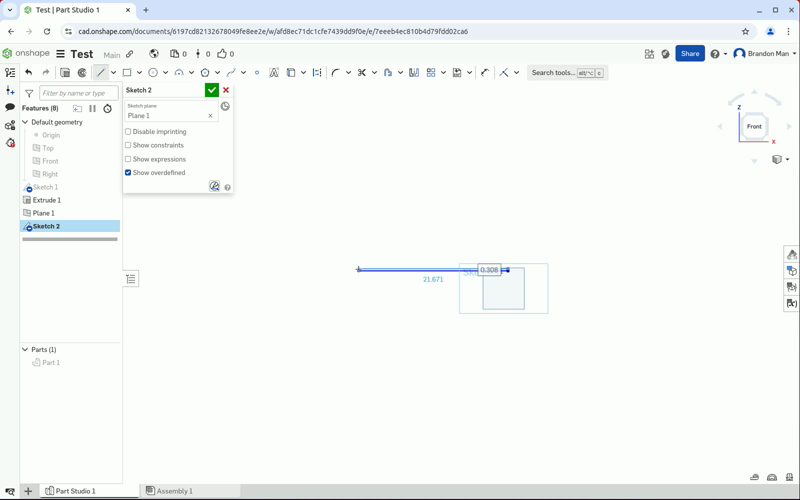
scroll(6)
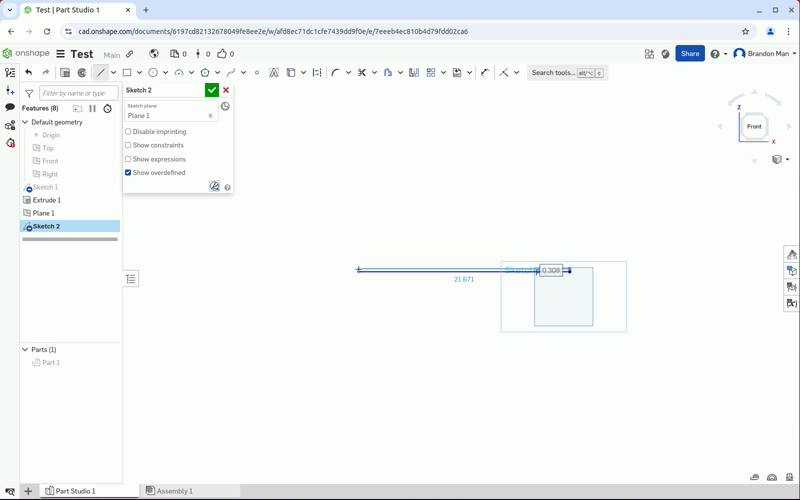
scroll(6)
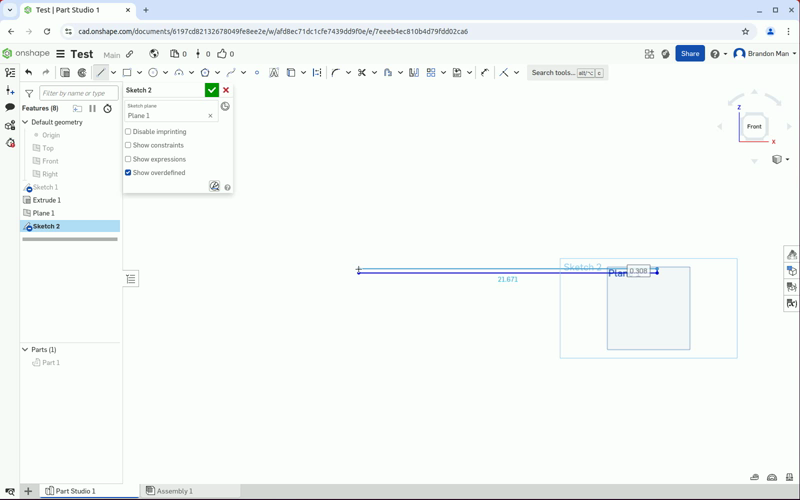
scroll(6)
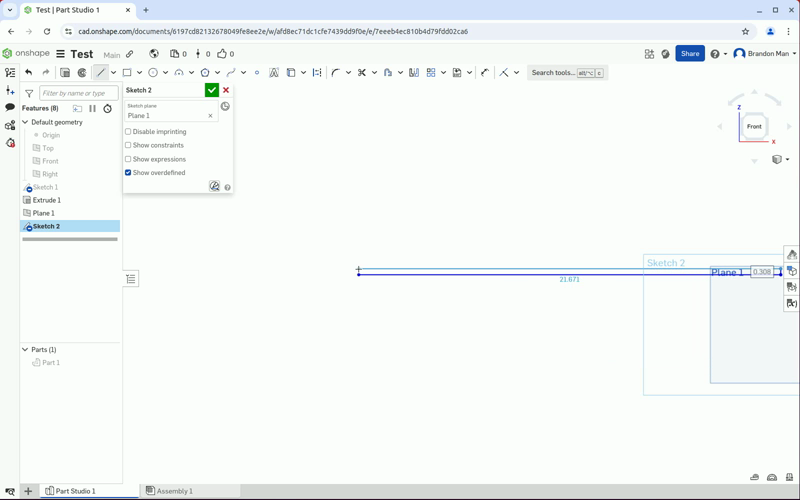
scroll(6)
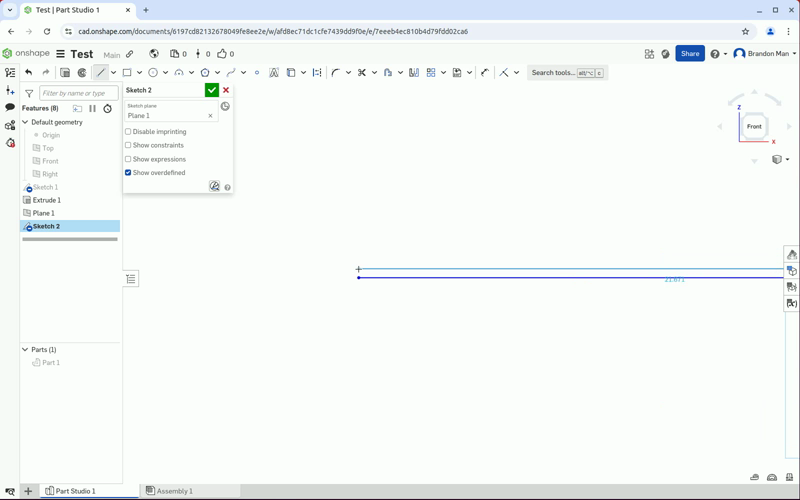
scroll(6)
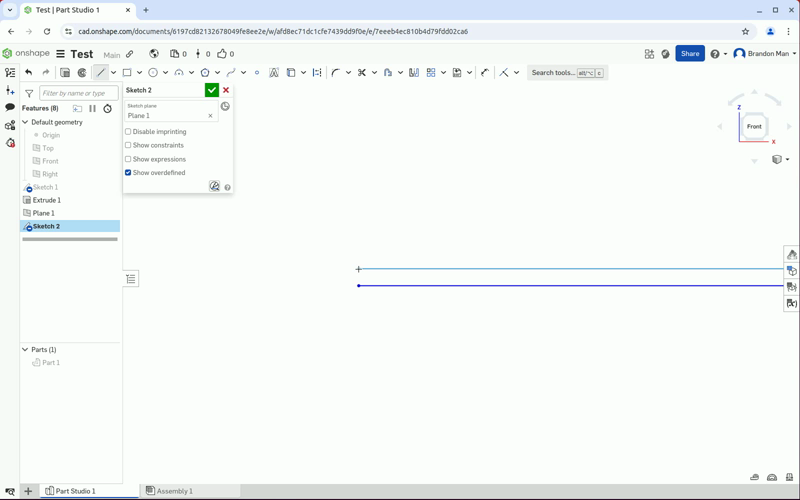
click(358, 268)
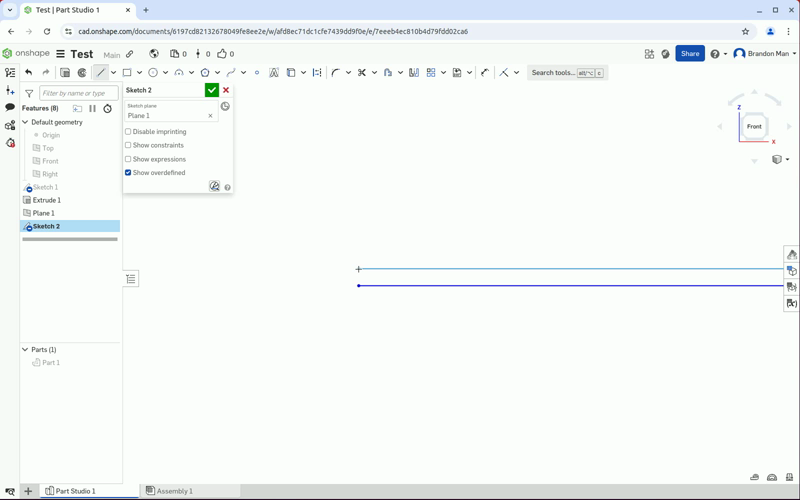
scroll(-6)
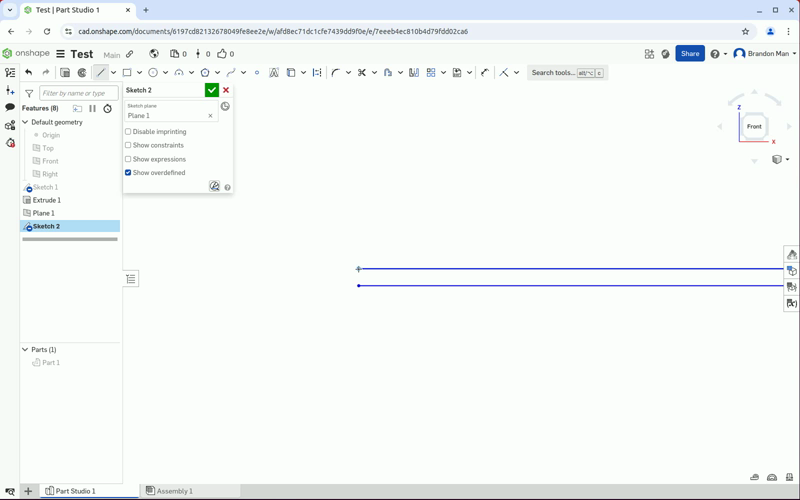
scroll(-6)
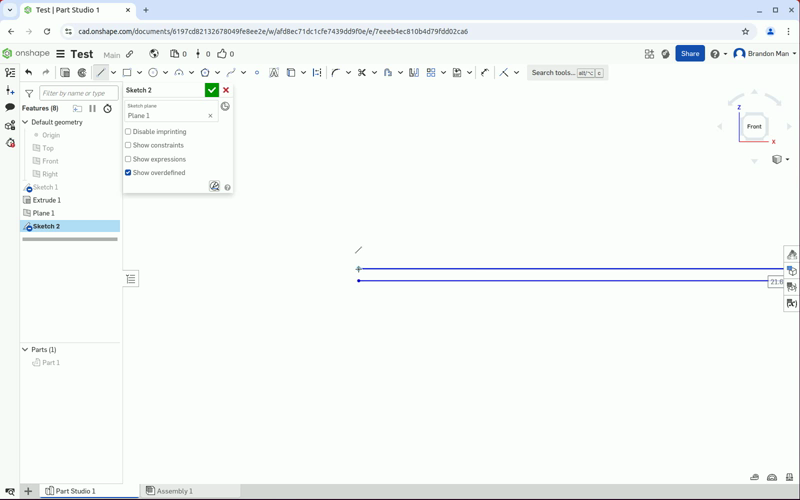
scroll(-6)
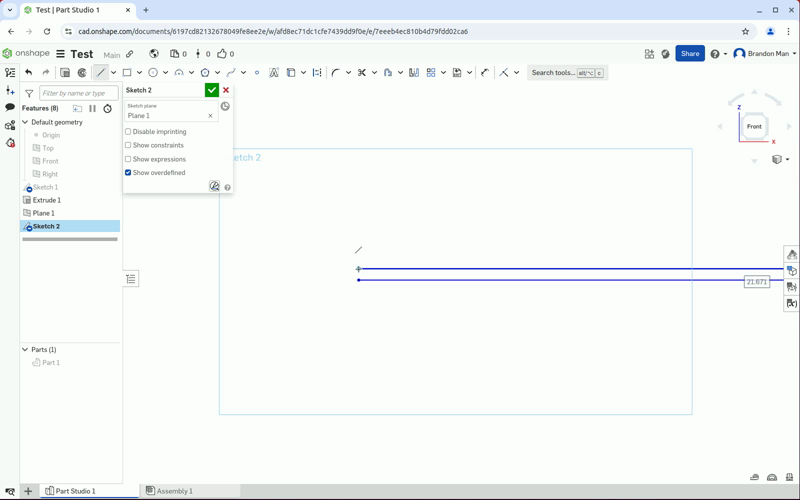
scroll(-6)
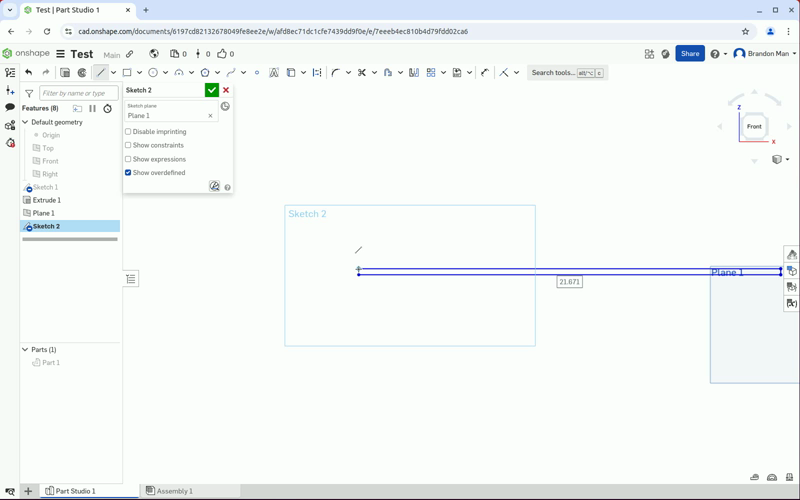
scroll(-6)
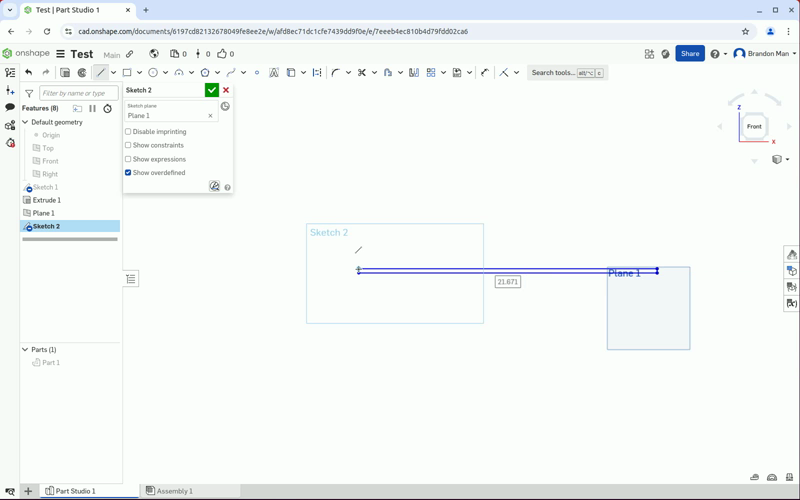
scroll(-6)
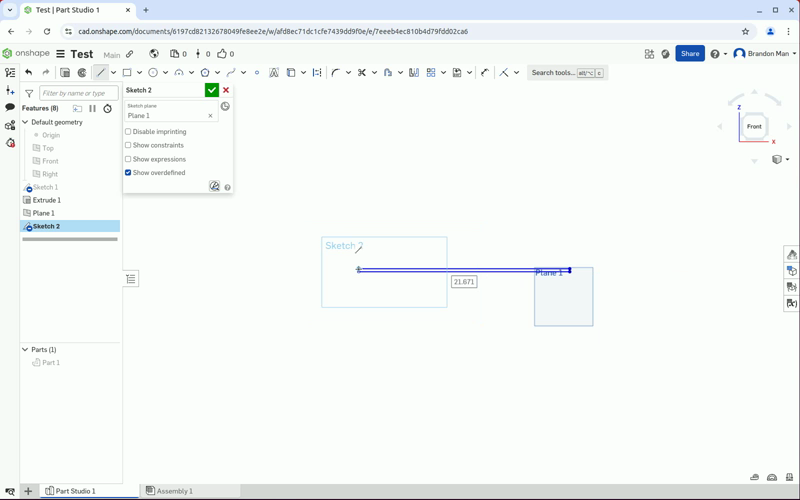
scroll(-6)
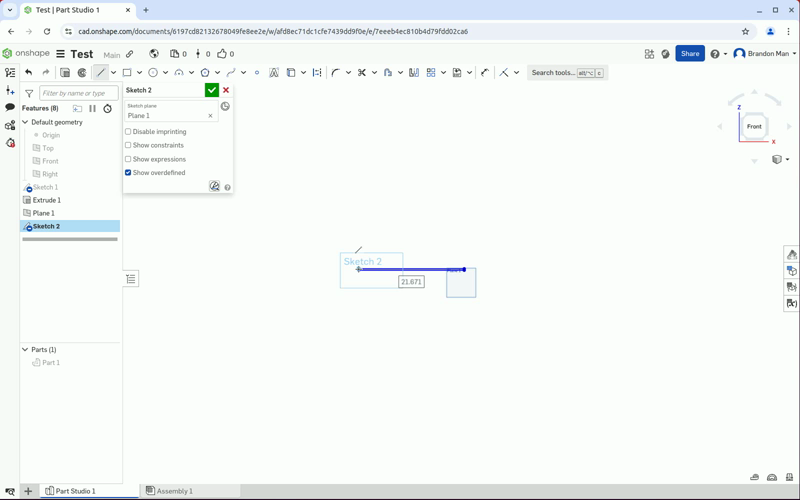
key_up(shift)
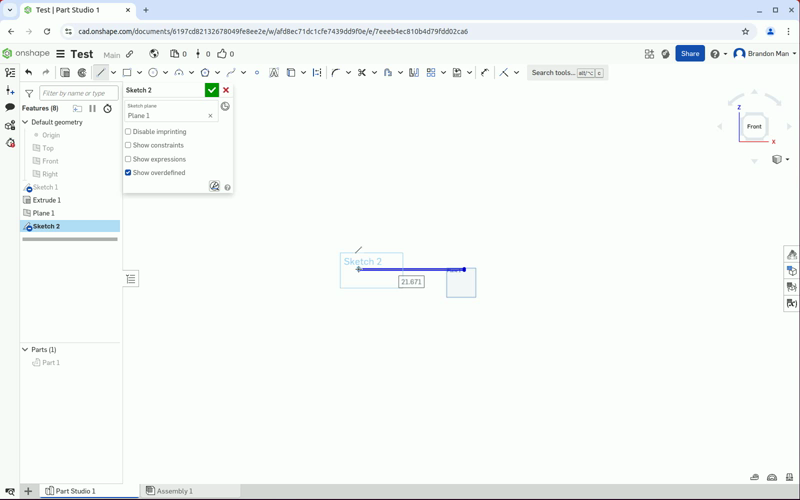
mouse_move(388, 268)
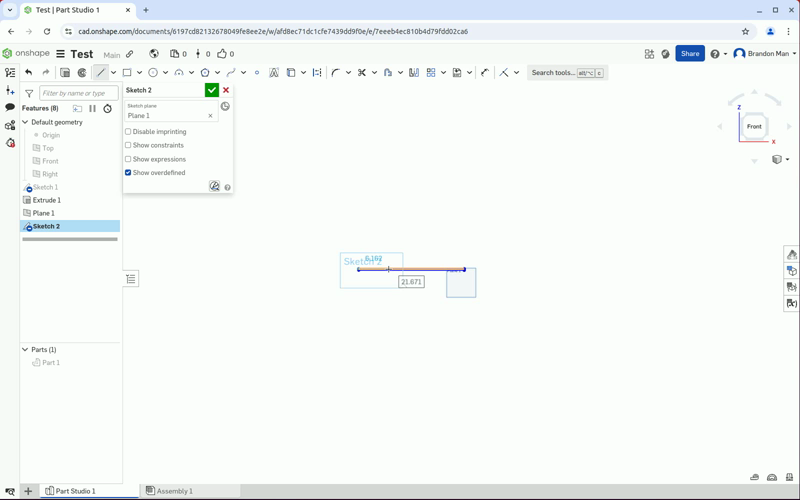
key_down(shift)
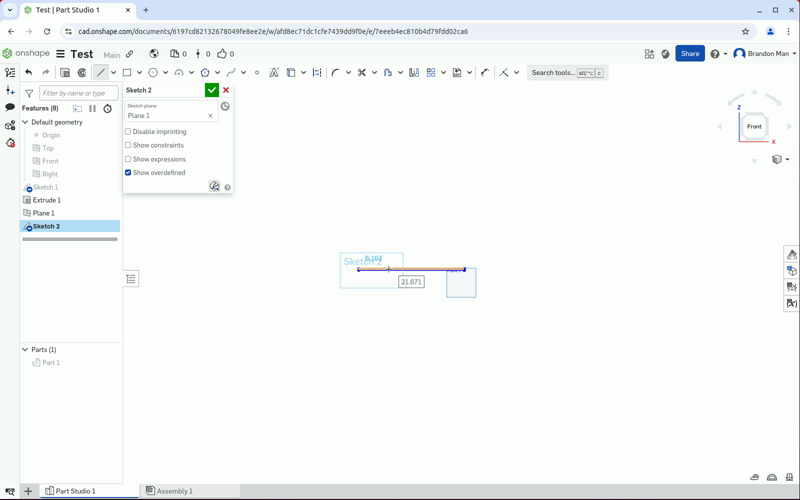
mouse_move(358, 270)
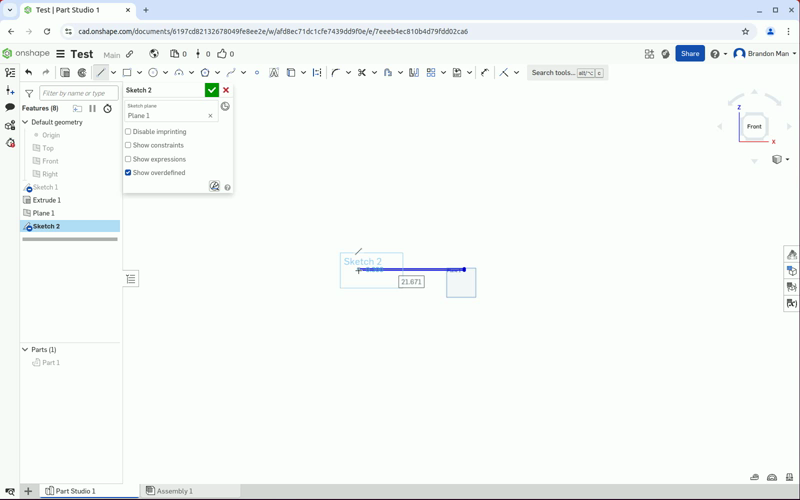
scroll(6)
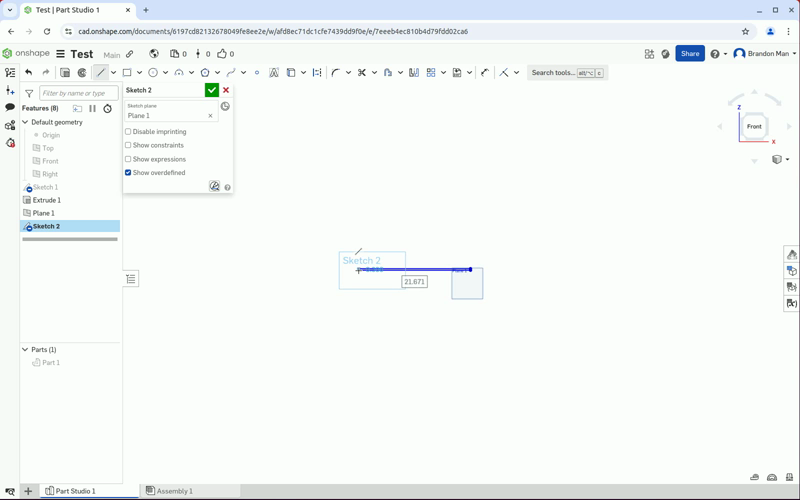
scroll(6)
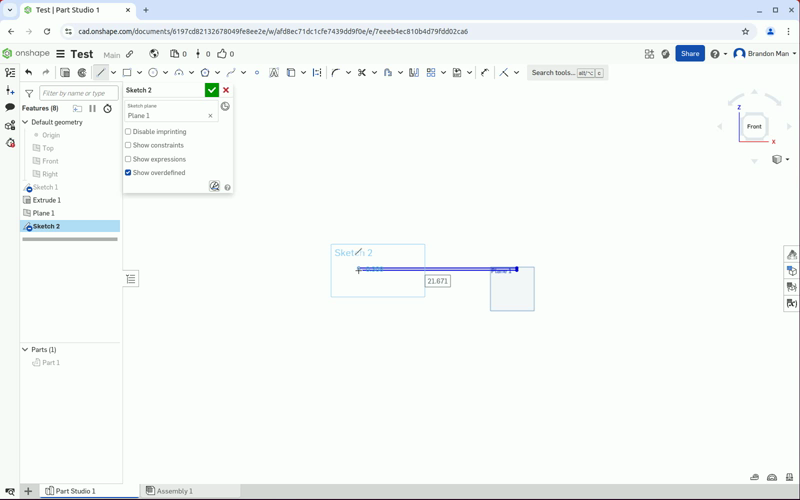
scroll(6)
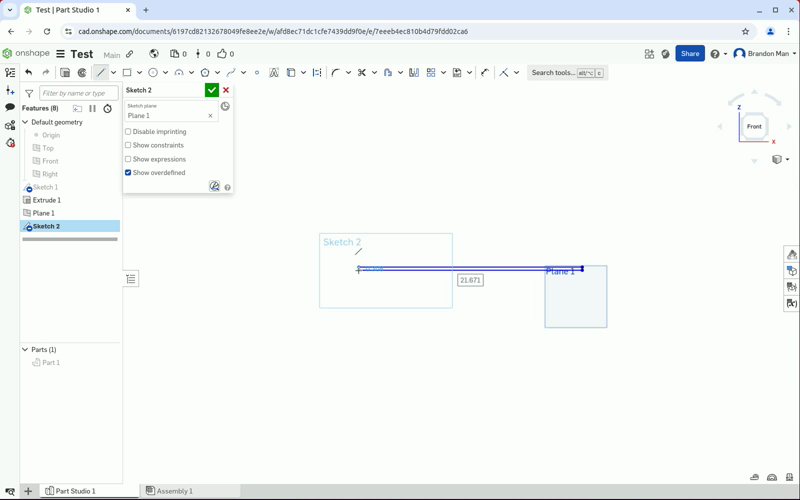
scroll(6)
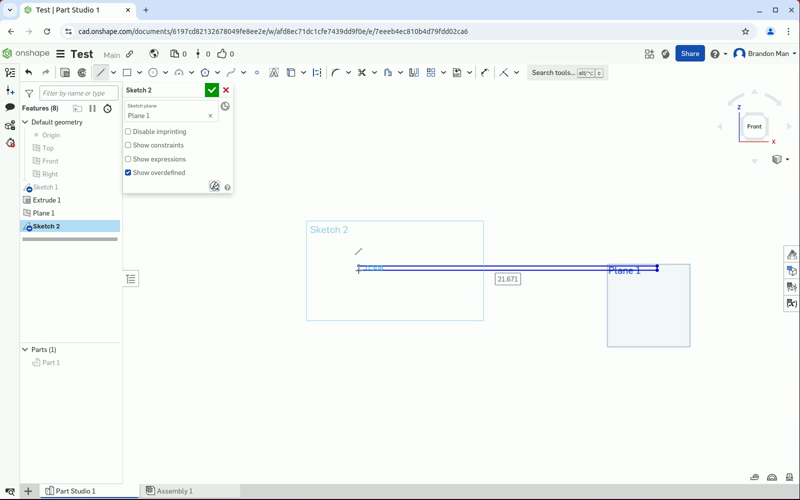
scroll(6)
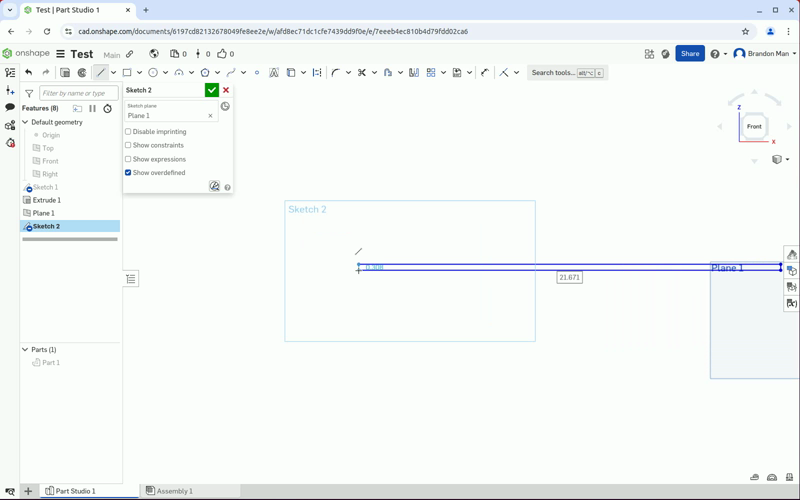
scroll(6)
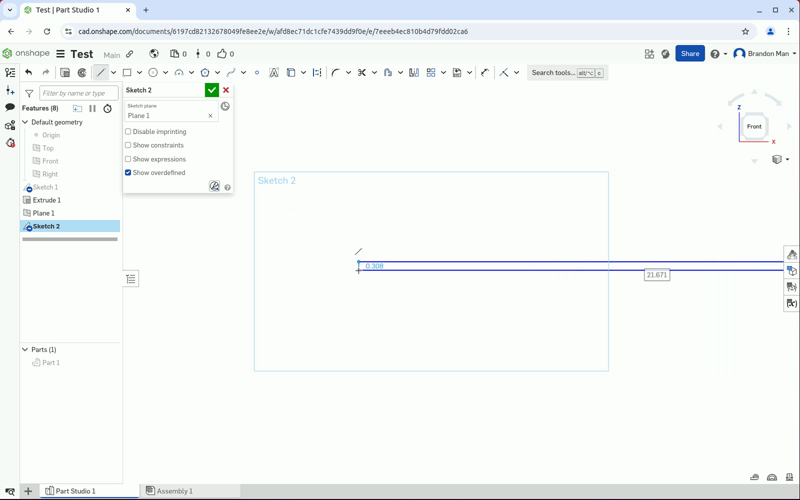
scroll(6)
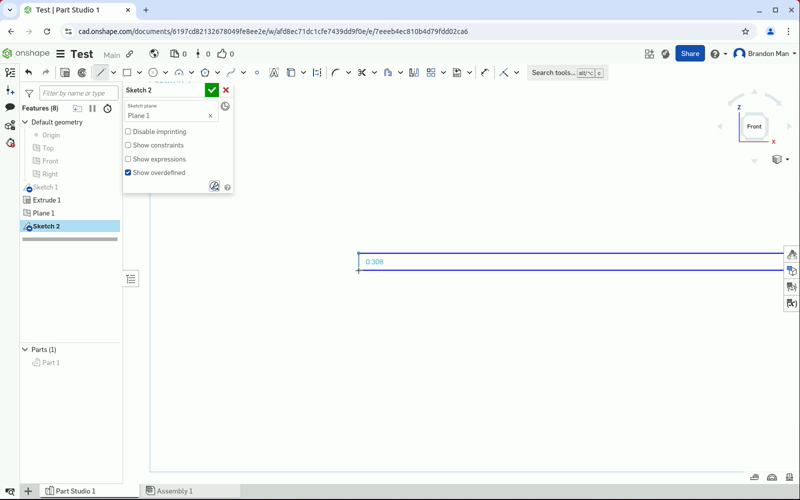
key_up(shift)
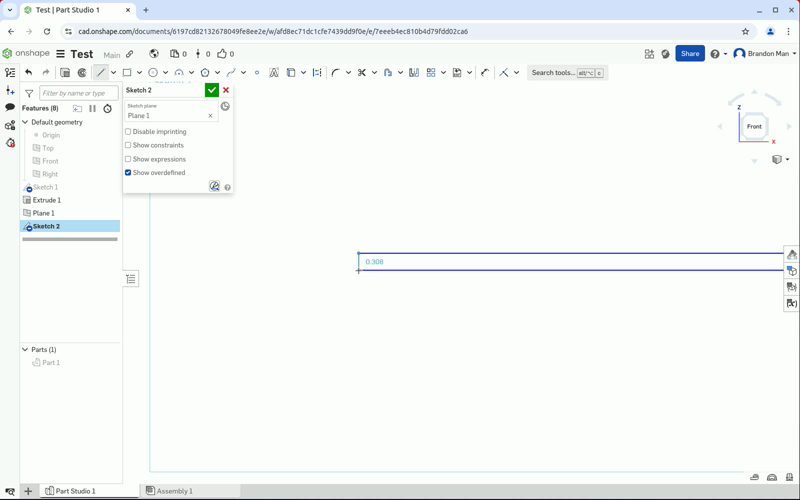
click(358, 270)
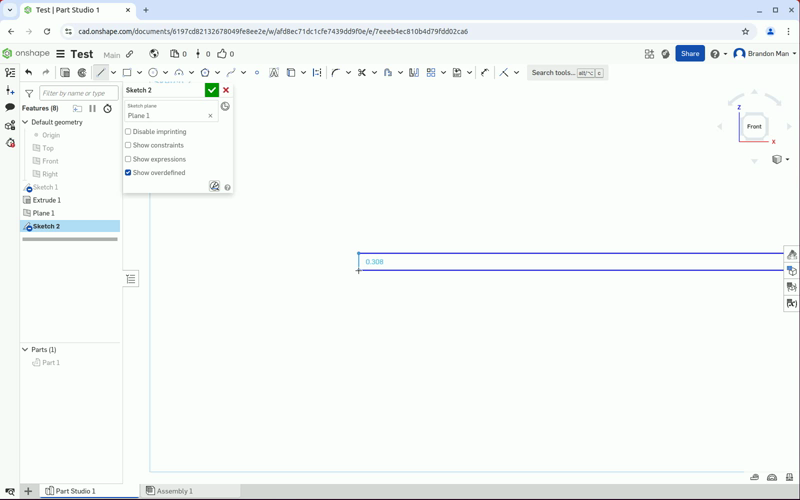
scroll(-6)
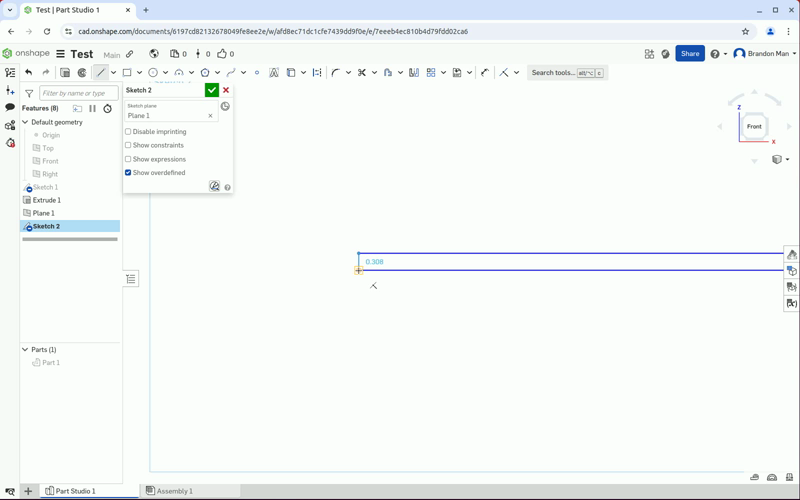
scroll(-6)
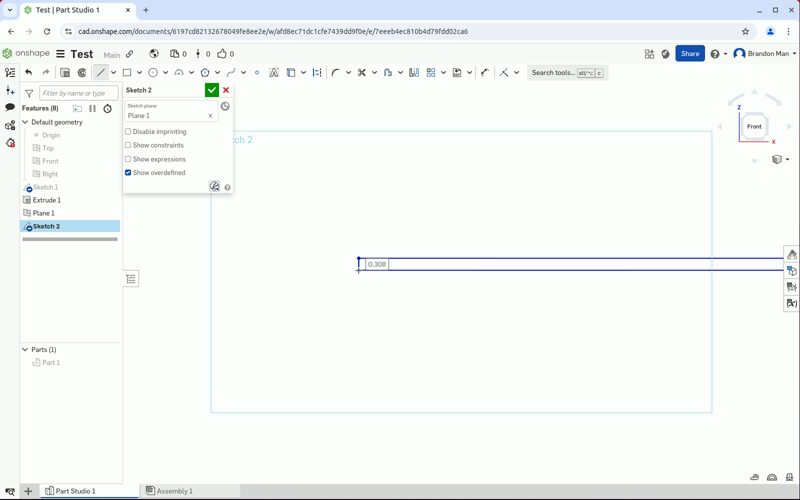
scroll(-6)
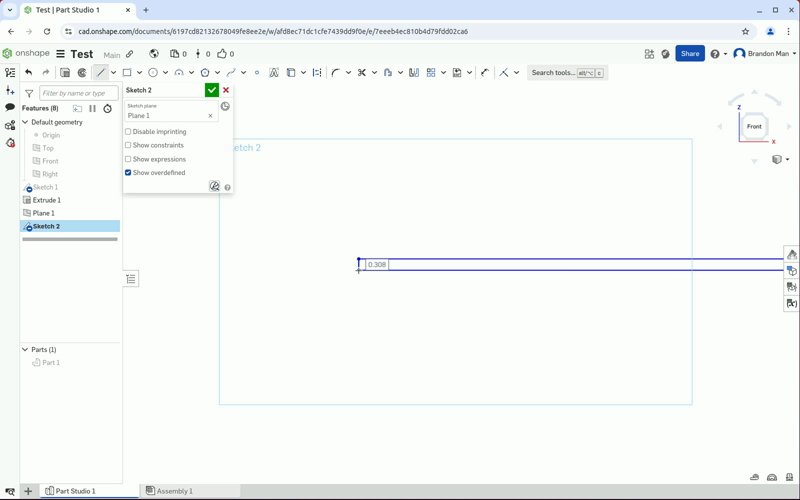
scroll(-6)
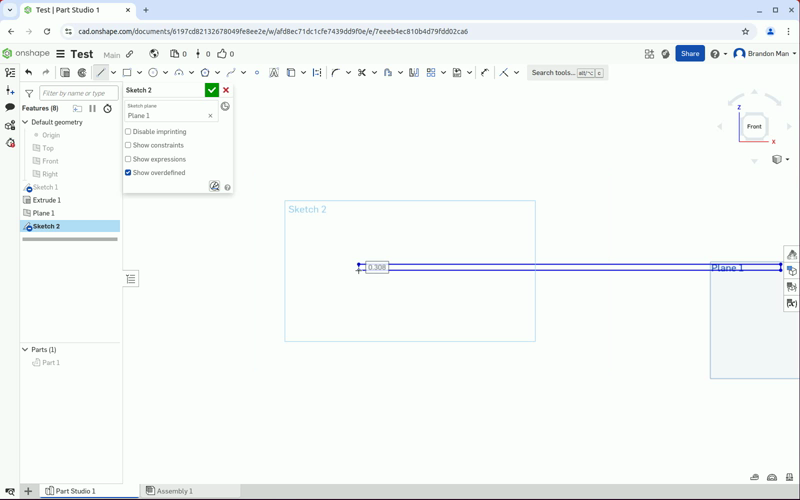
scroll(-6)
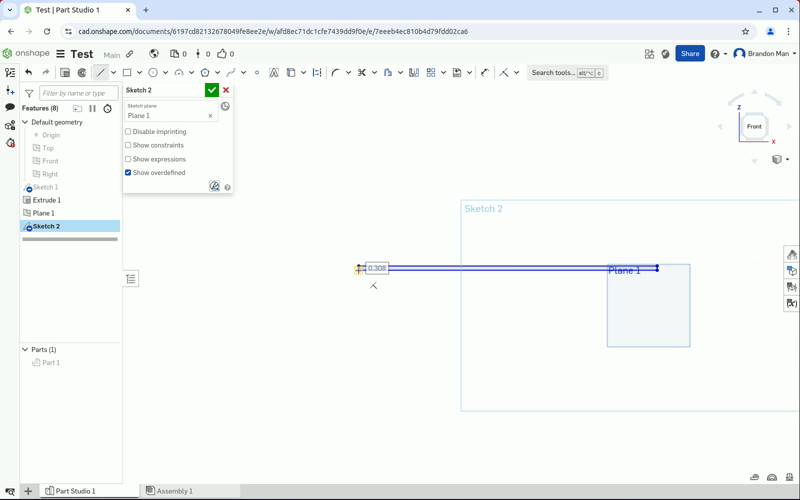
scroll(-6)
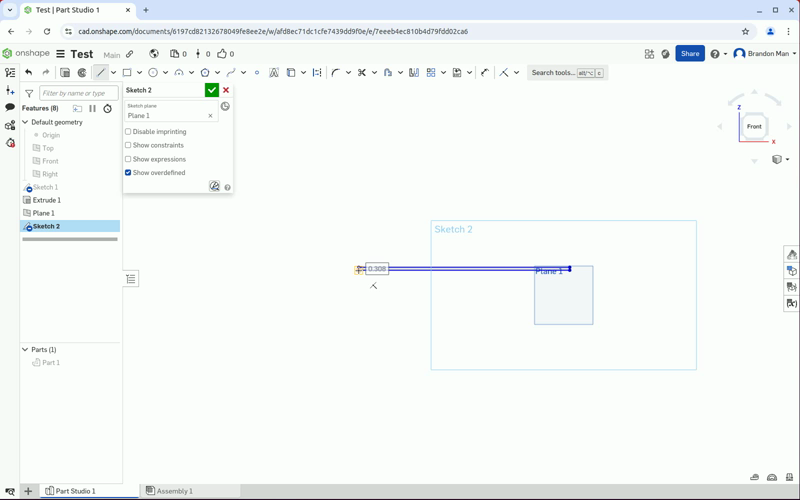
scroll(-6)
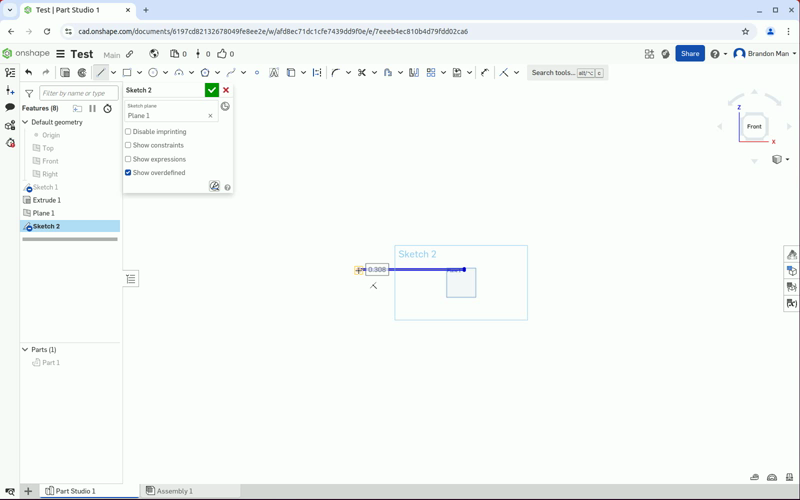
key(esc)
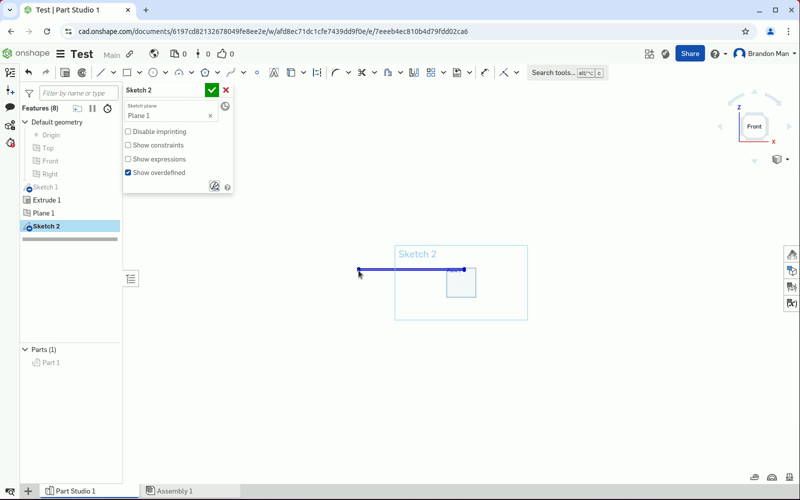
mouse_move(386, 268)
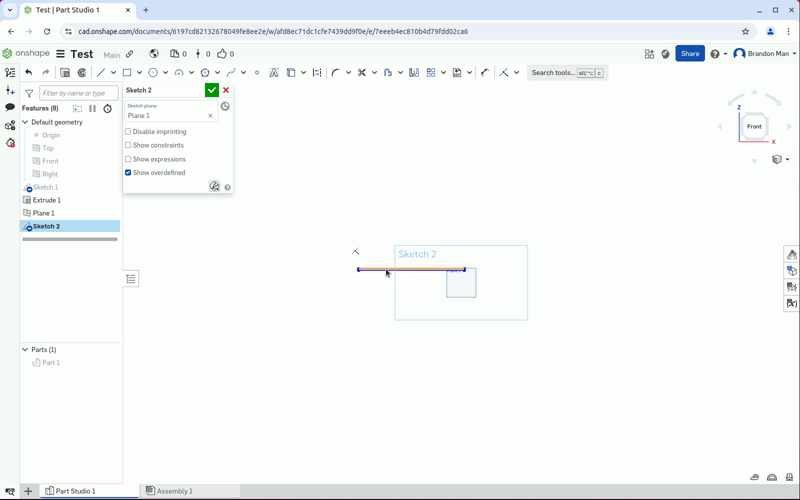
scroll(6)
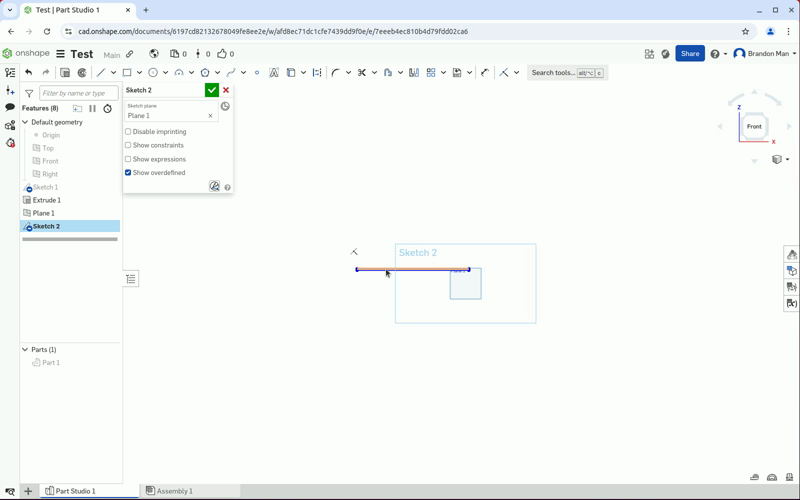
scroll(6)
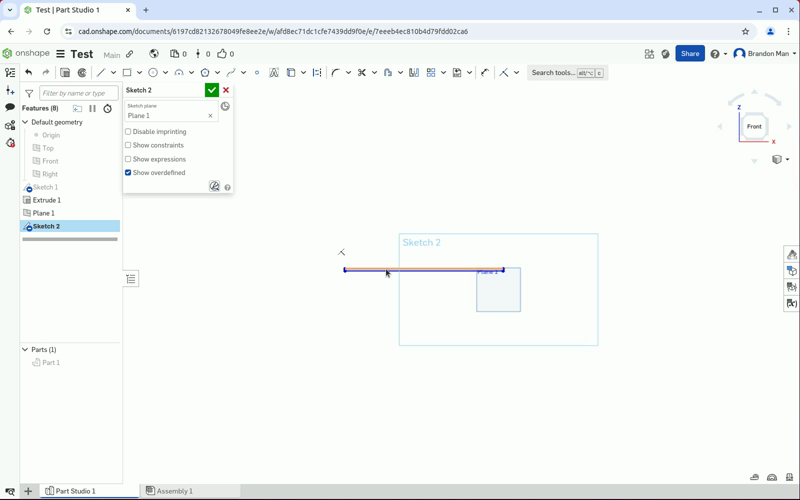
scroll(6)
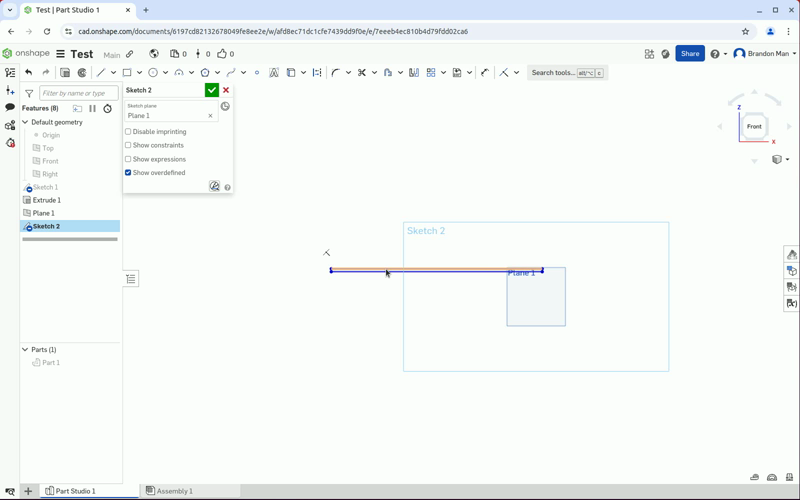
scroll(6)
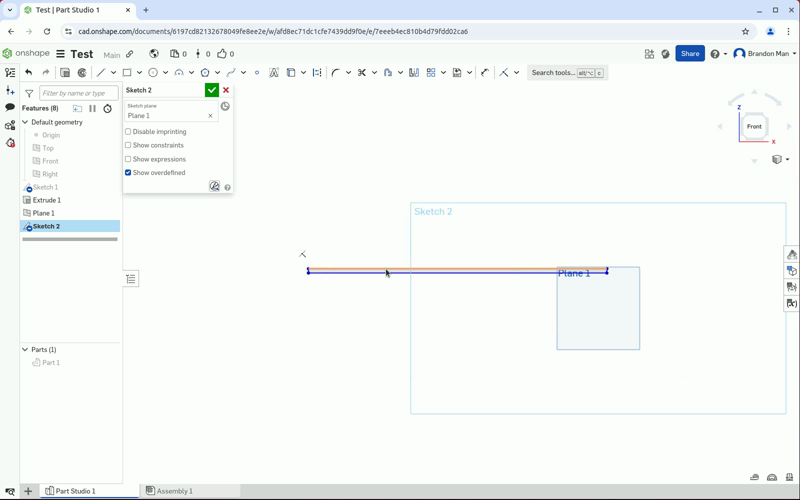
scroll(6)
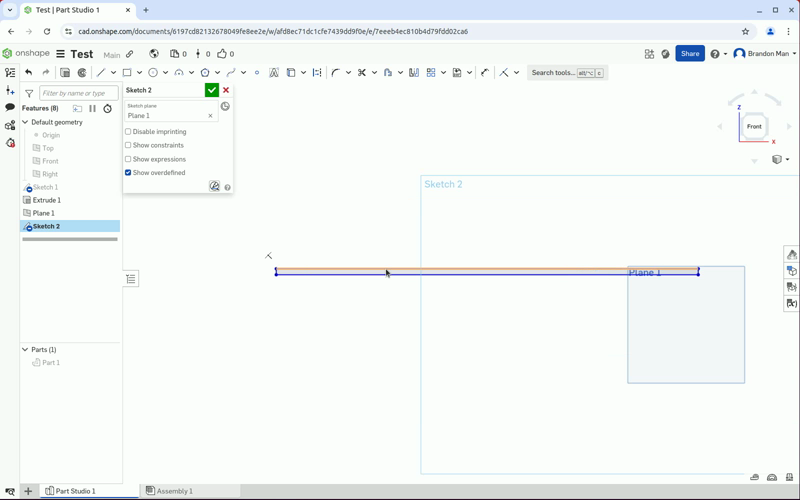
scroll(6)
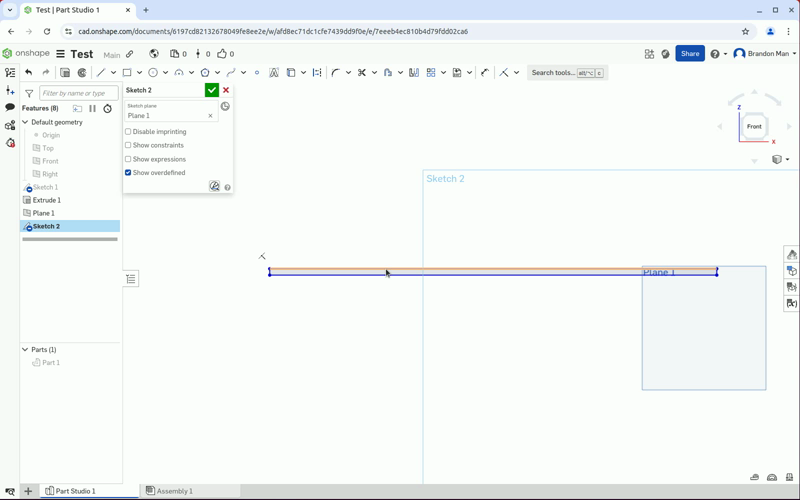
scroll(6)
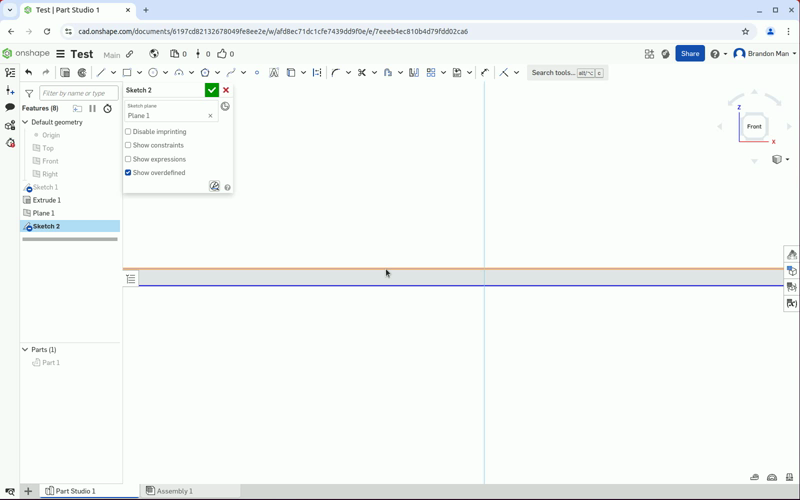
click(386, 268)
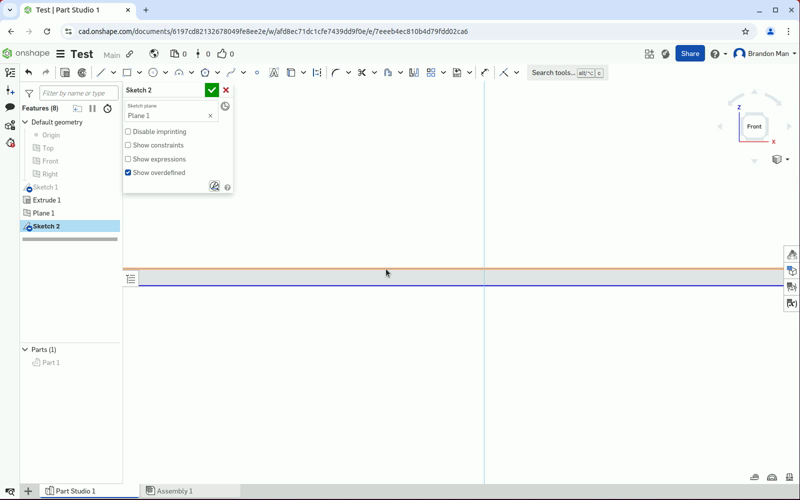
scroll(-6)
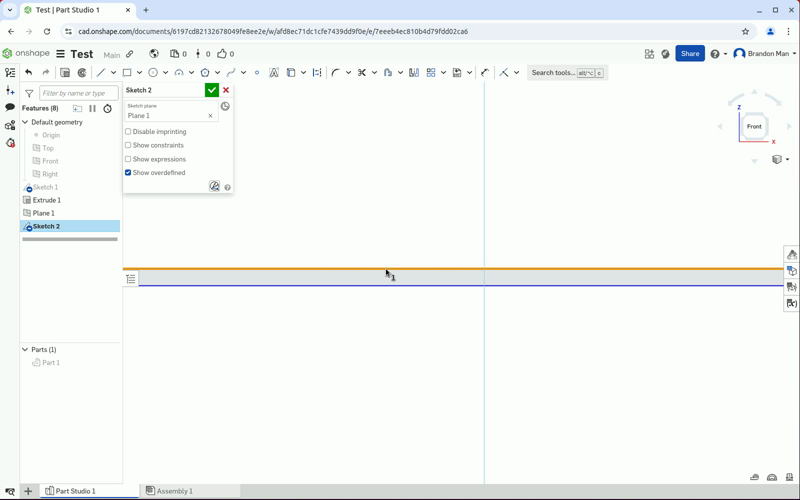
scroll(-6)
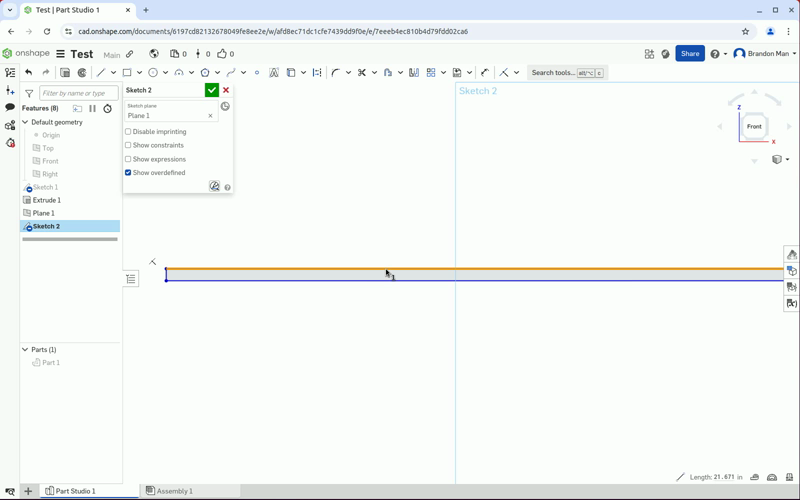
scroll(-6)
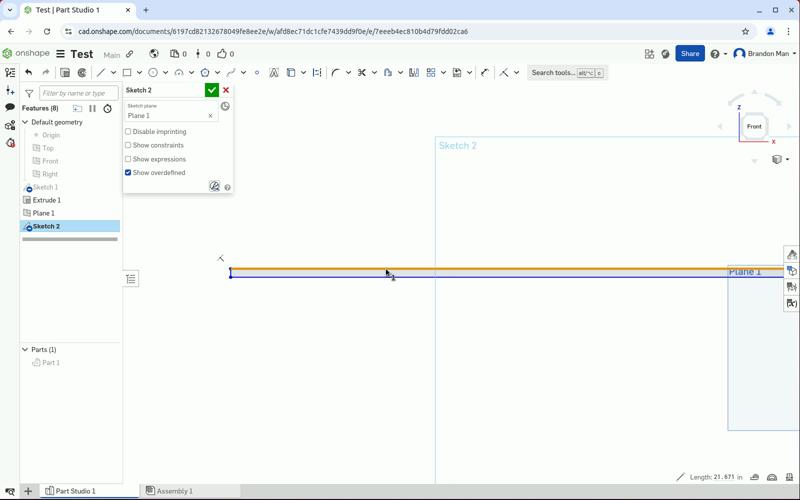
scroll(-6)
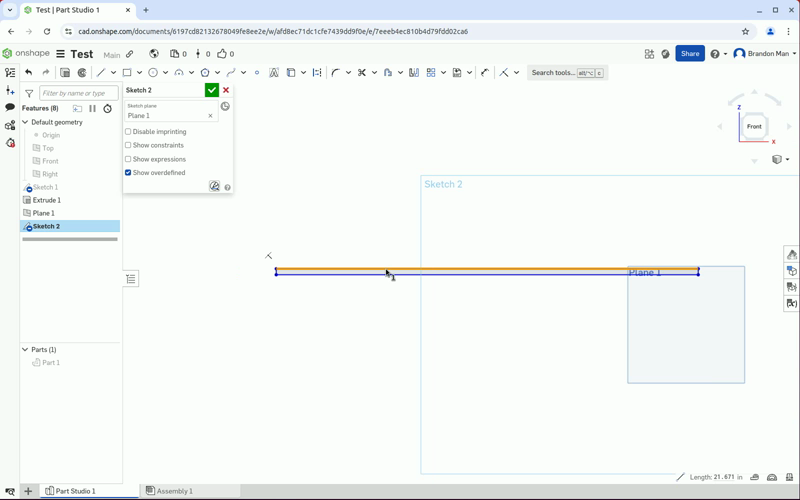
scroll(-6)
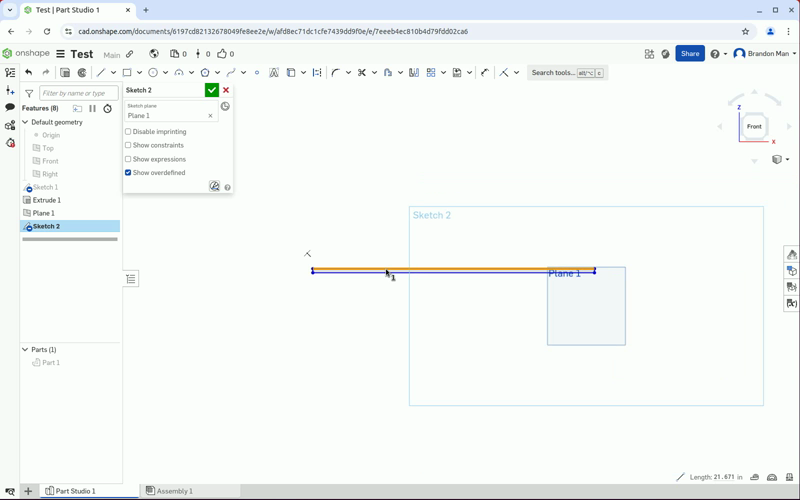
scroll(-6)
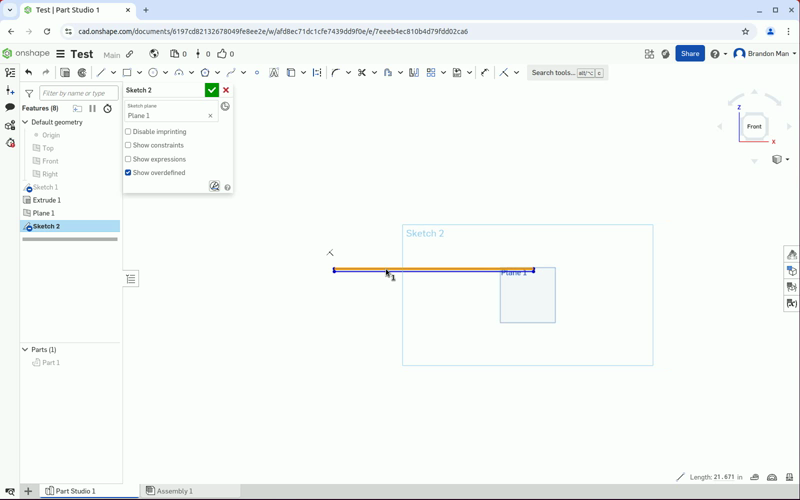
scroll(-6)
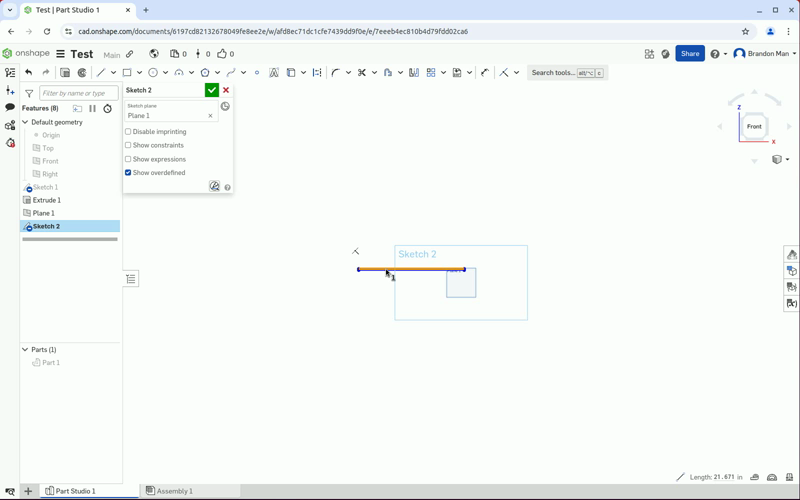
mouse_move(73, 352)
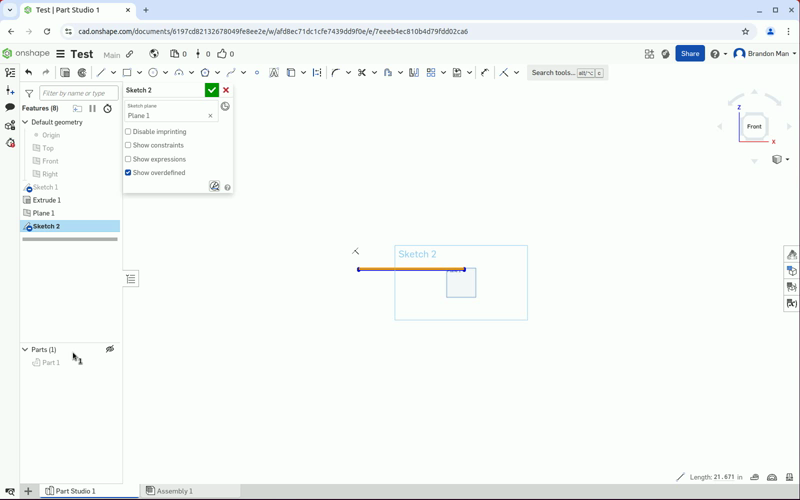
key(shift+y)
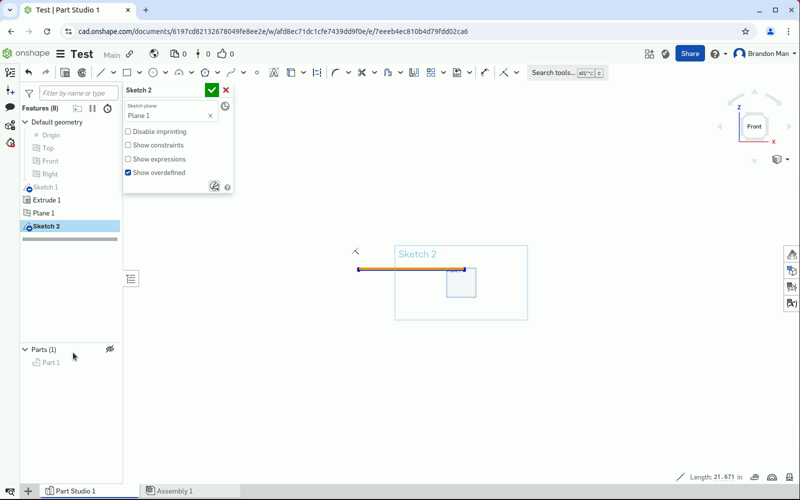
key(shift+e)
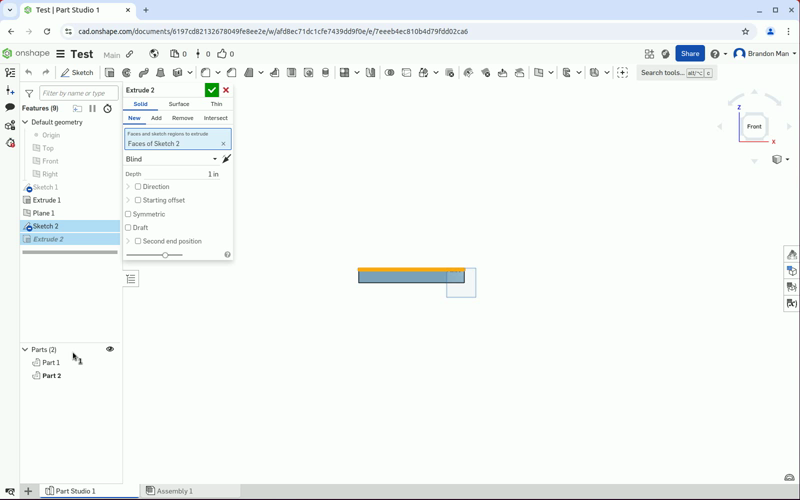
mouse_move(143, 106)
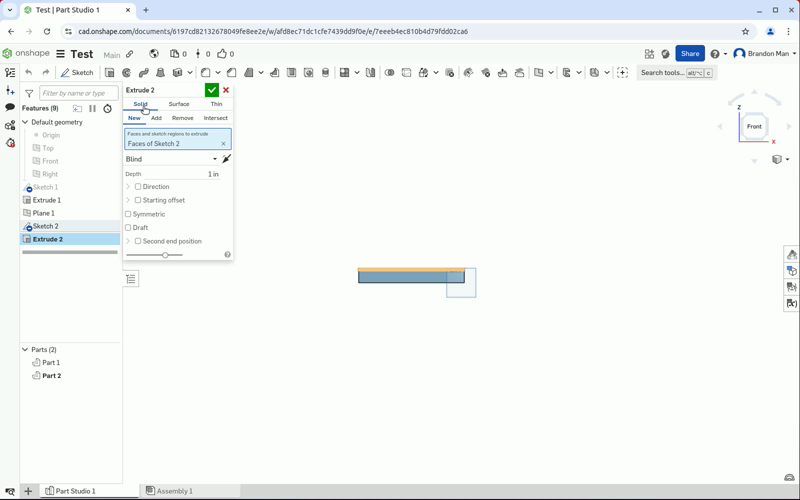
click(143, 106)
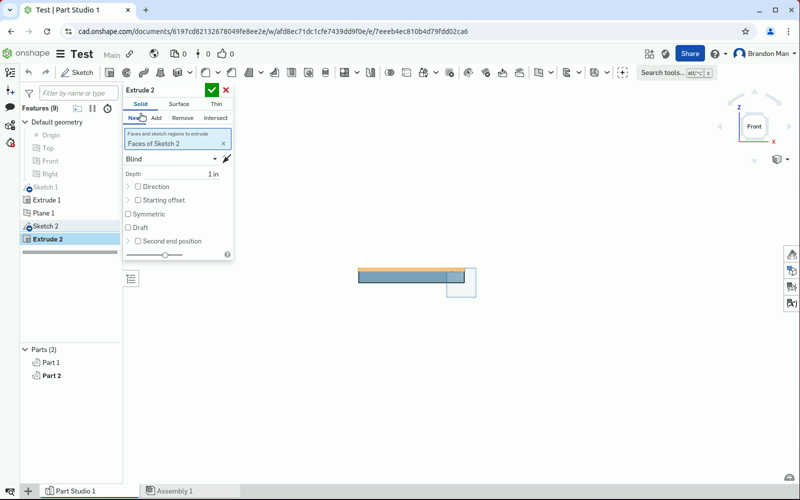
mouse_move(137, 120)
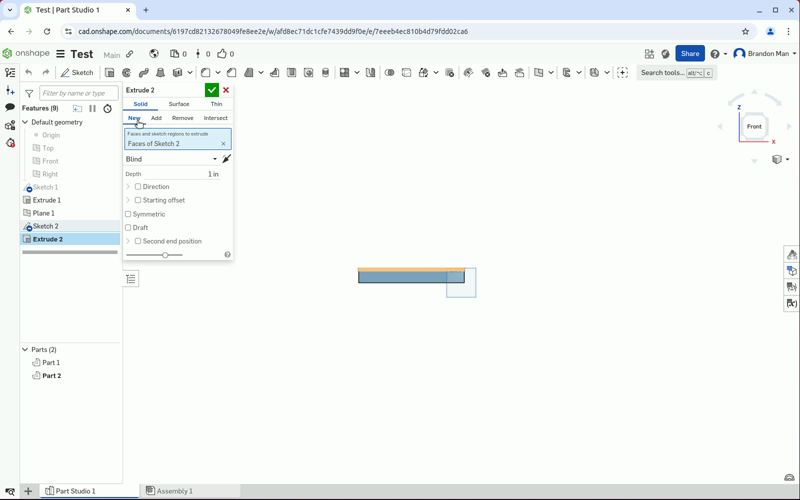
click(137, 120)
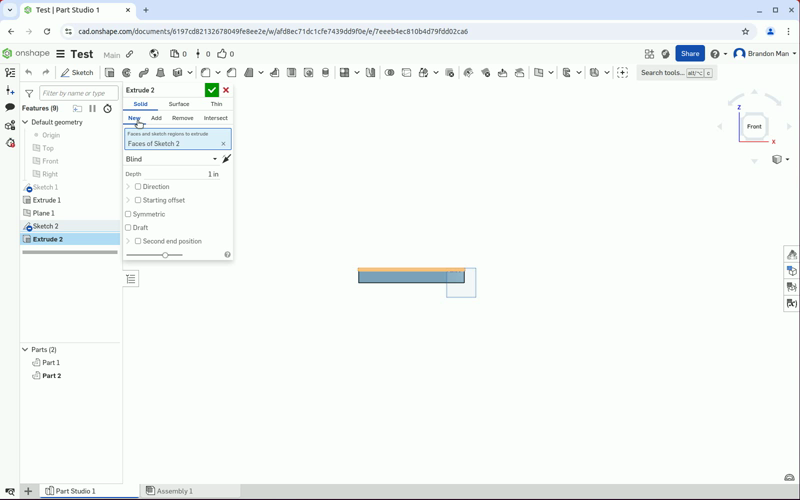
key(tab, 4)
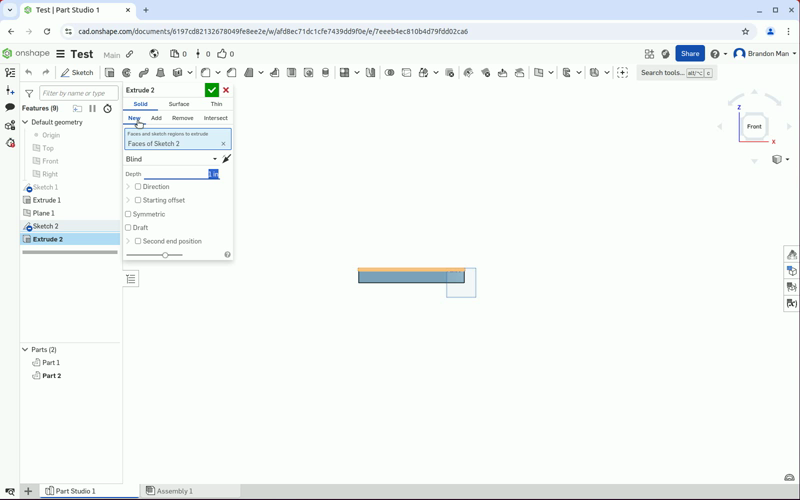
text(0.481)
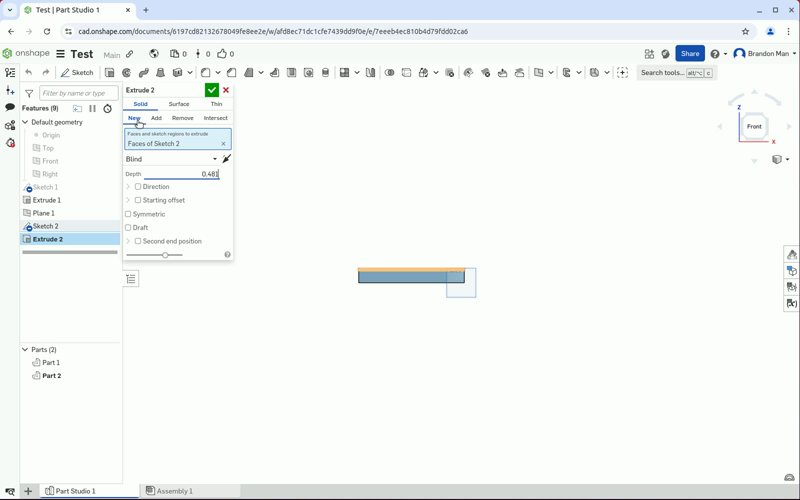
key(enter)
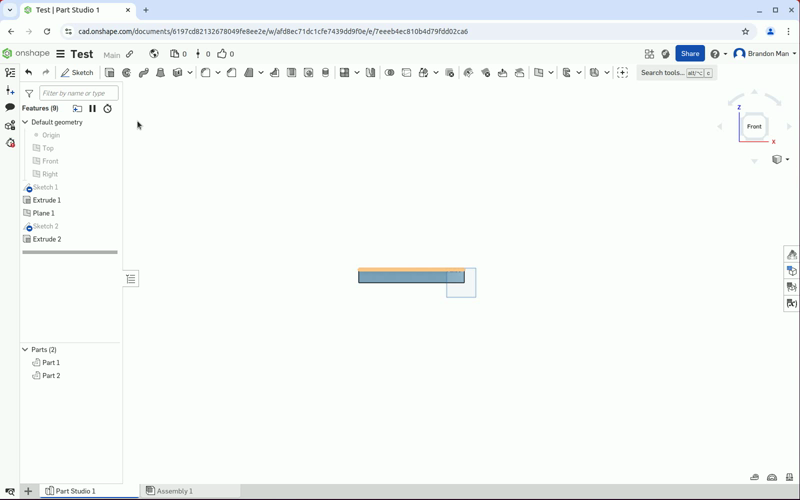
key(shift+h)
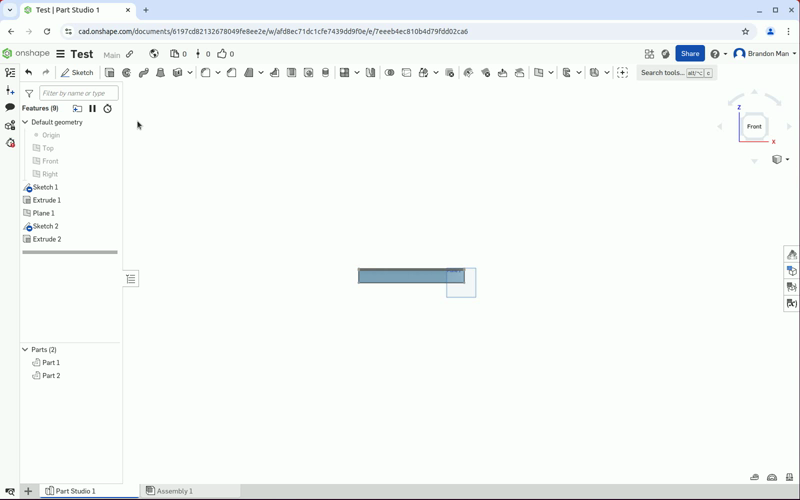
key(shift+h)
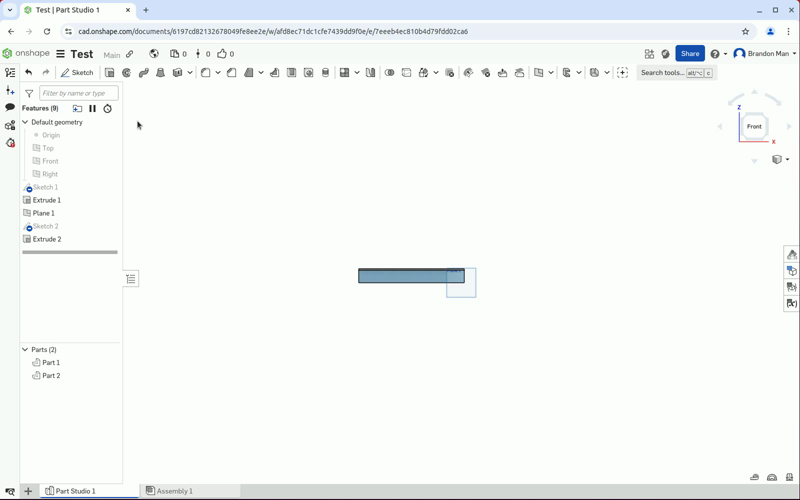
mouse_move(73, 189)
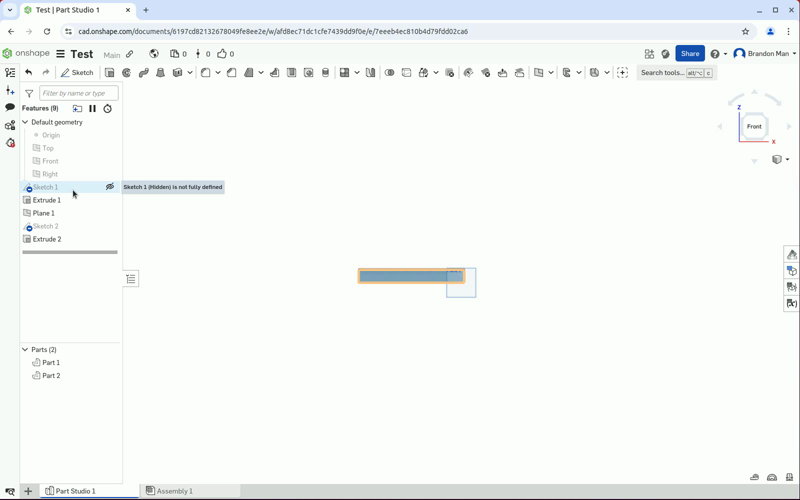
click(73, 189)
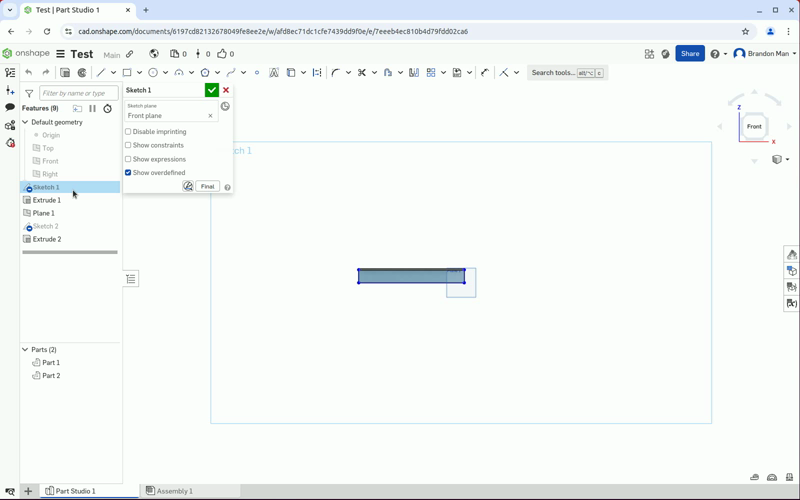
mouse_move(229, 92)
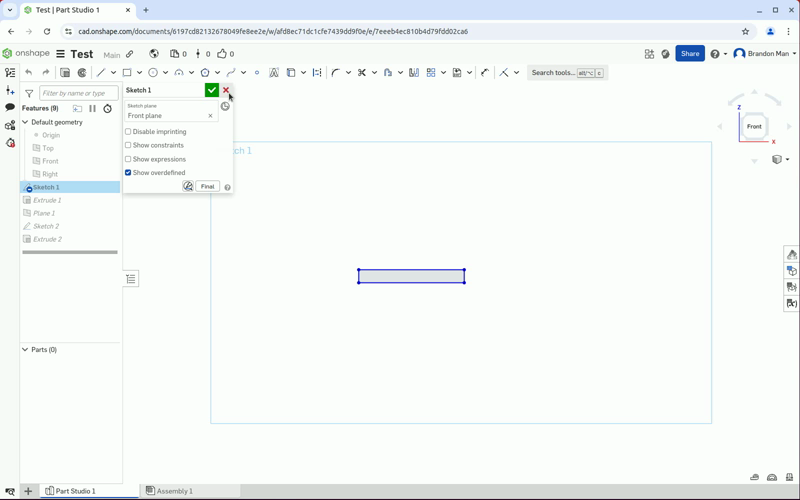
click(229, 92)
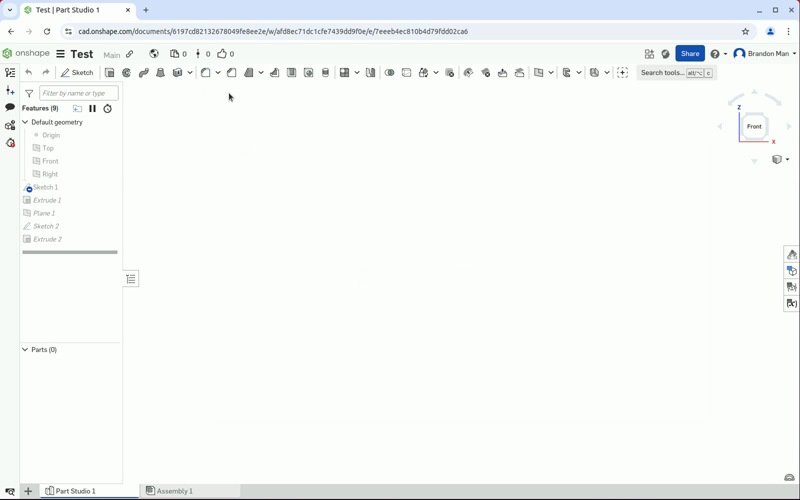
key(shift+s)
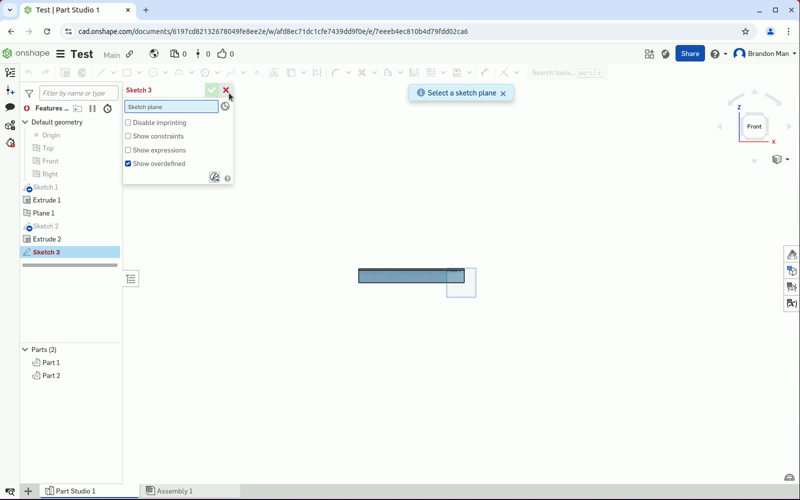
mouse_move(73, 215)
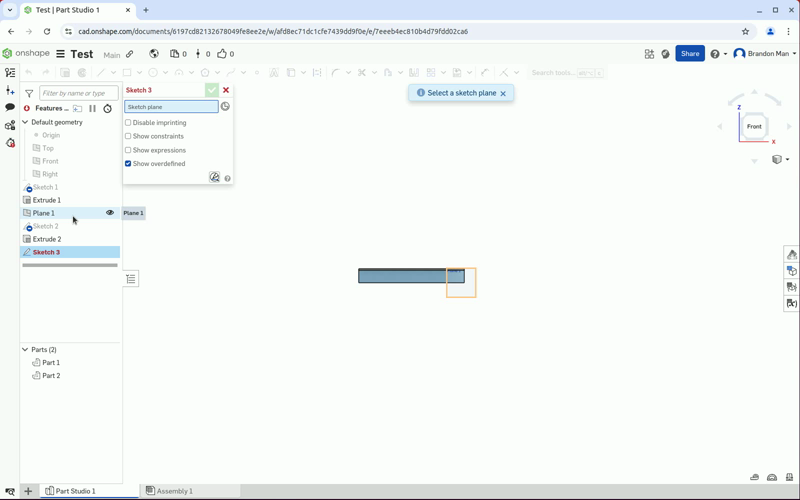
click(73, 215)
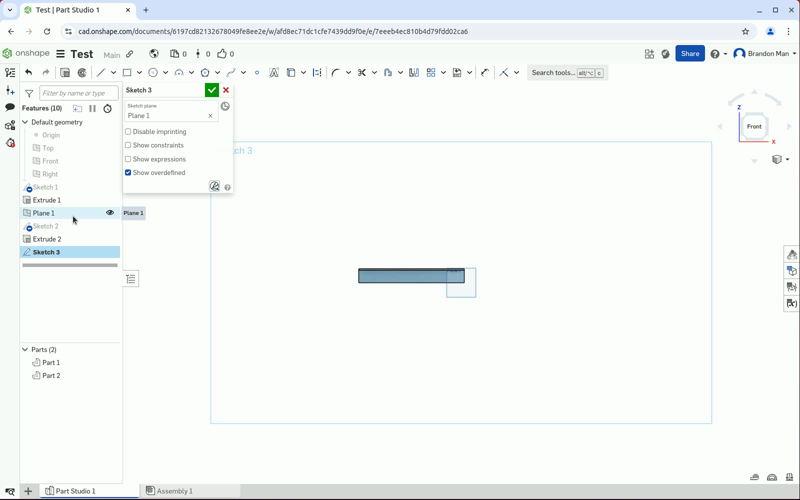
mouse_move(73, 352)
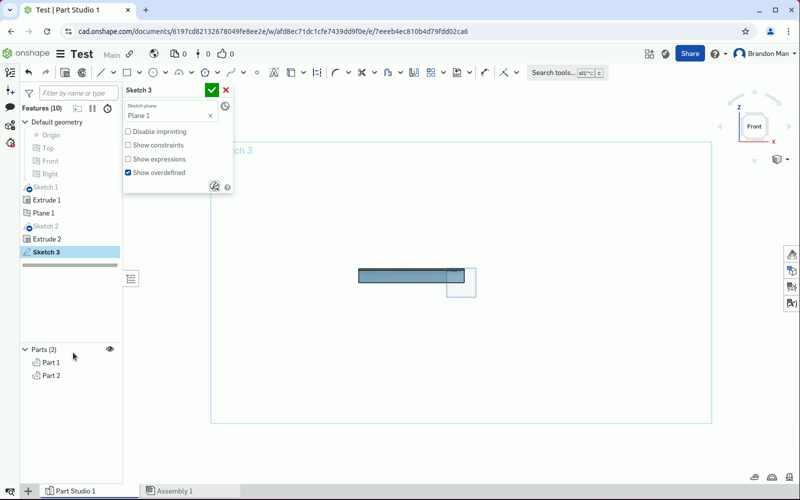
key(y)
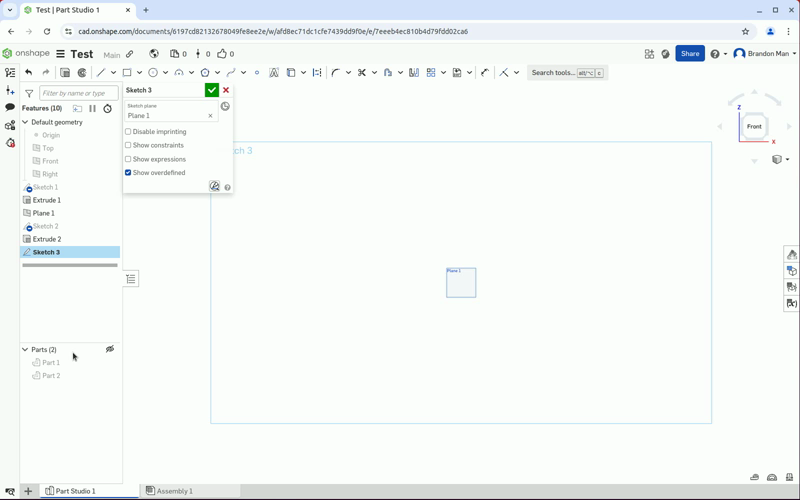
key(l)
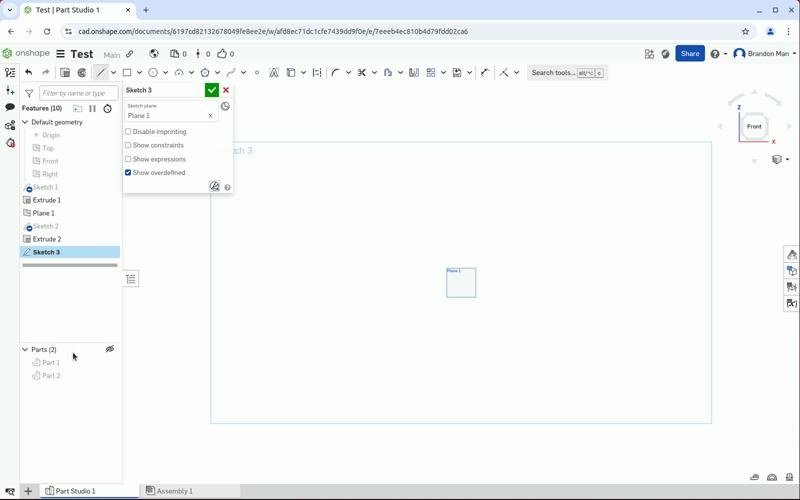
key_down(shift)
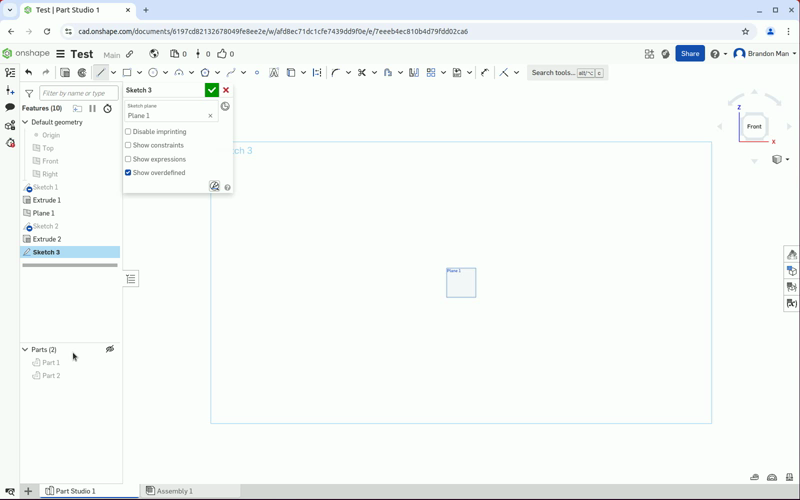
mouse_move(355, 273)
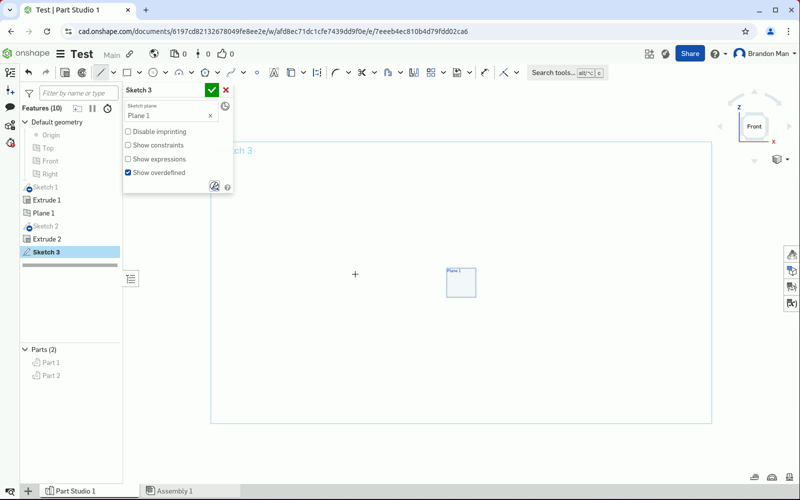
click(355, 273)
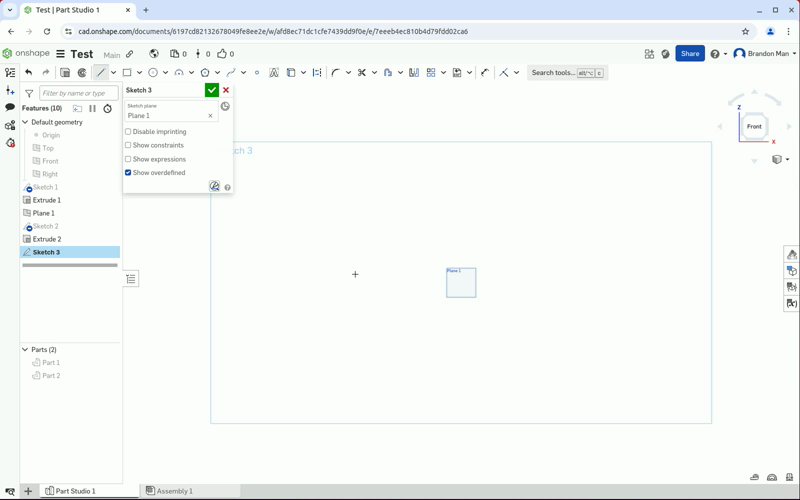
key_up(shift)
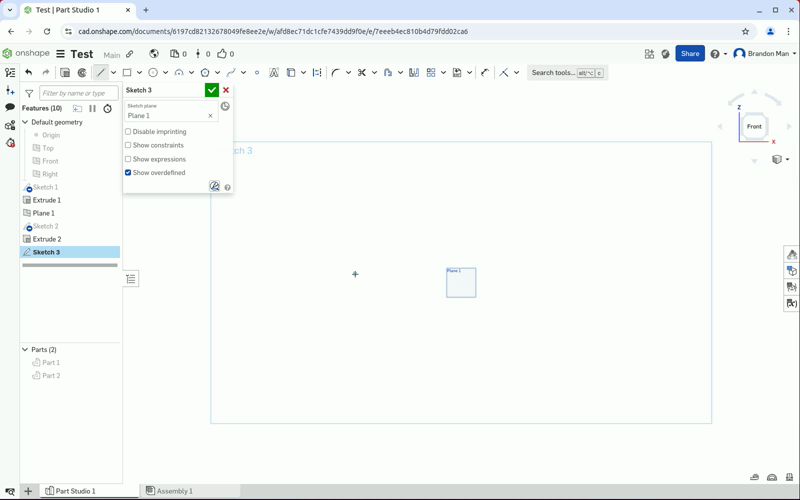
key_down(shift)
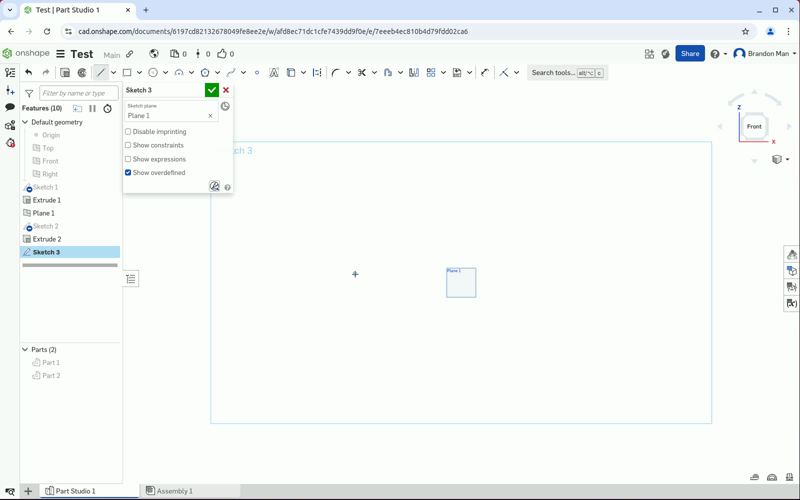
mouse_move(385, 273)
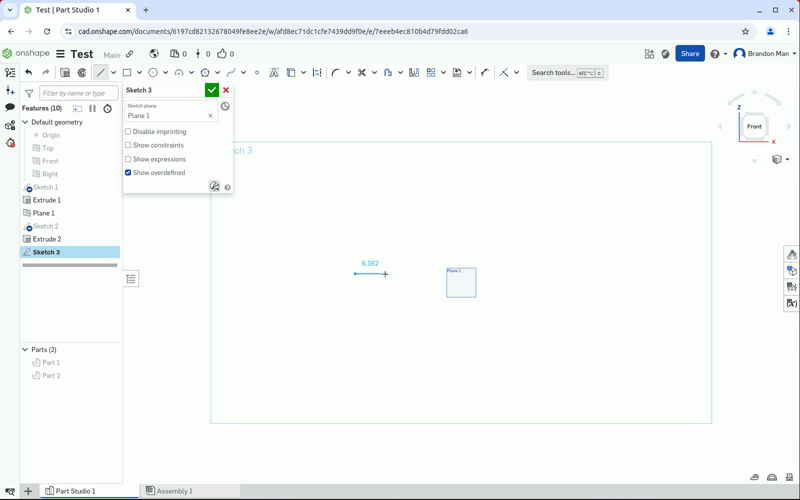
mouse_move(357, 275)
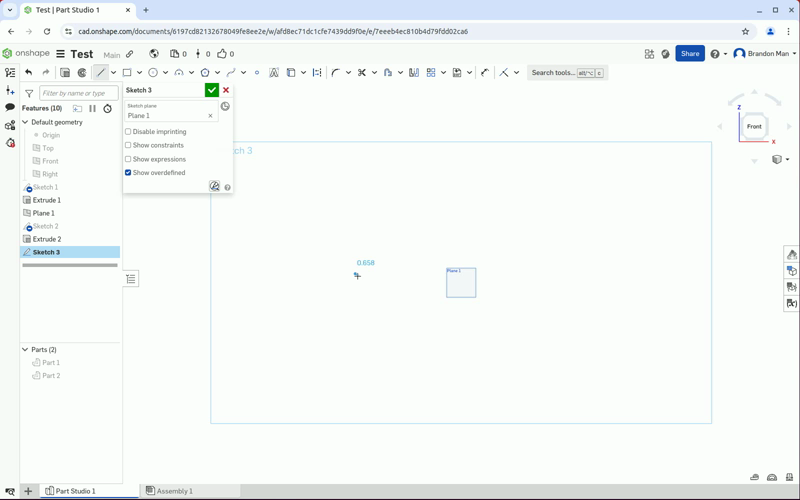
scroll(6)
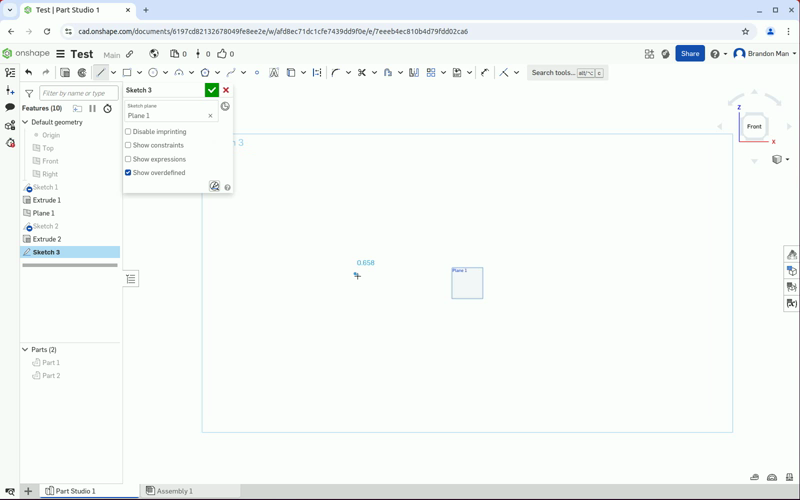
scroll(6)
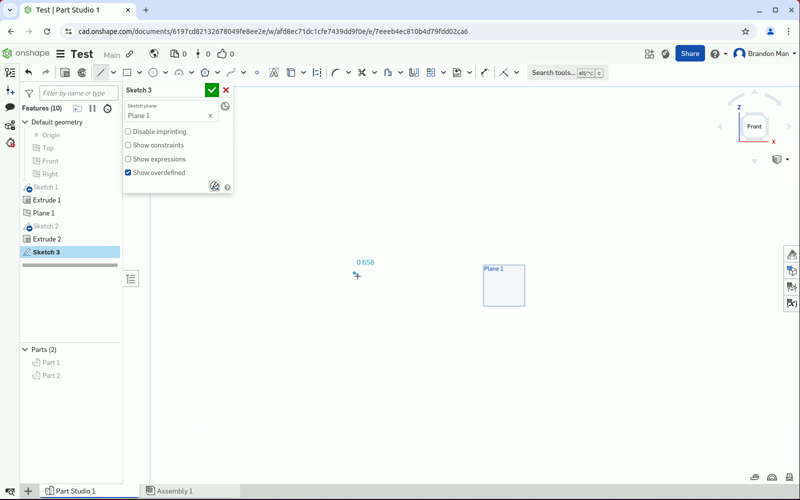
scroll(6)
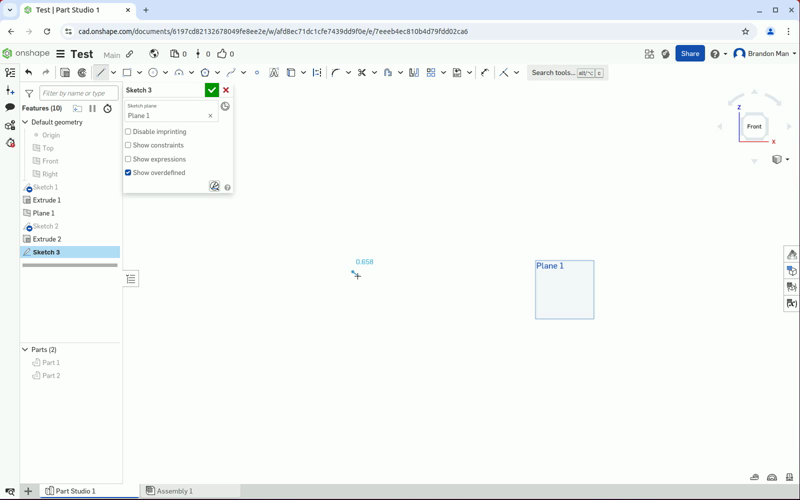
scroll(6)
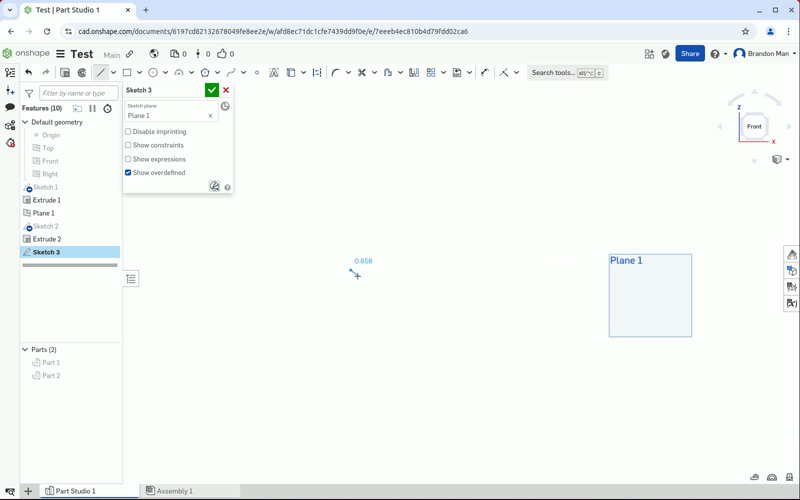
scroll(6)
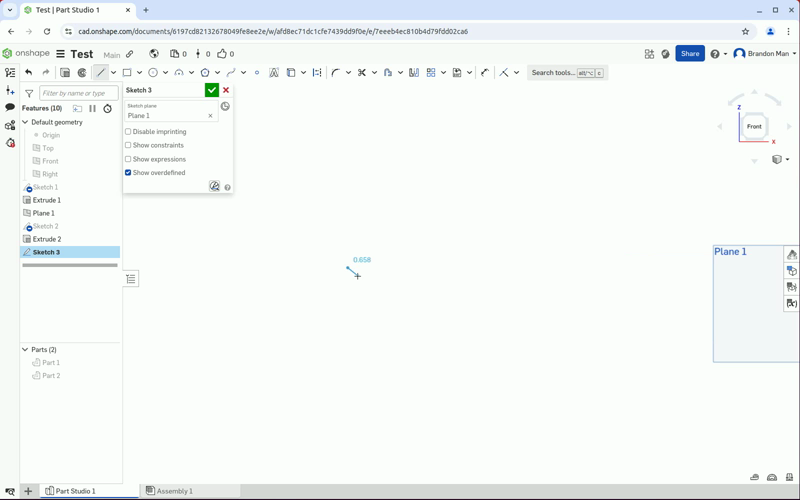
scroll(6)
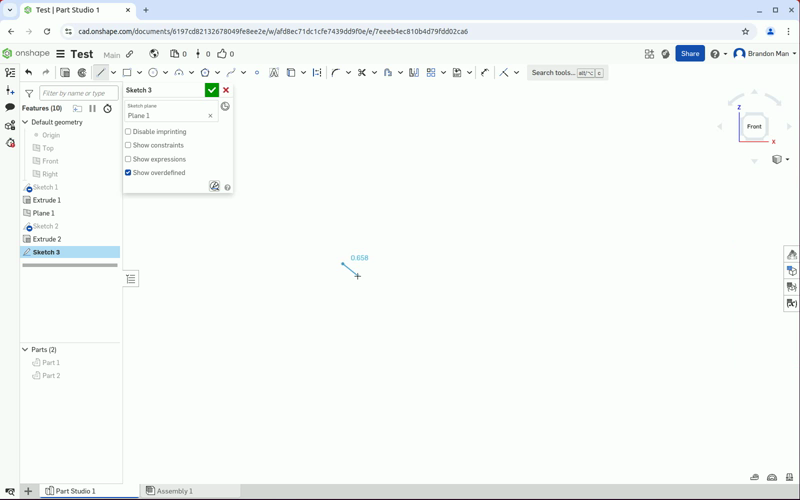
scroll(6)
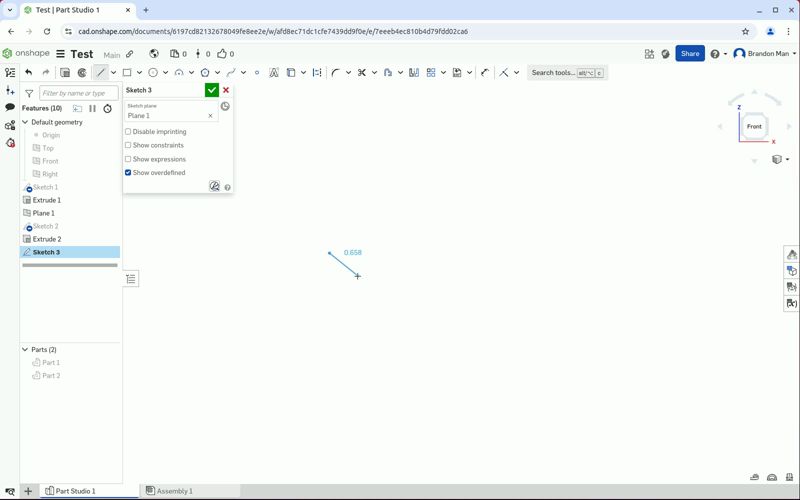
click(357, 275)
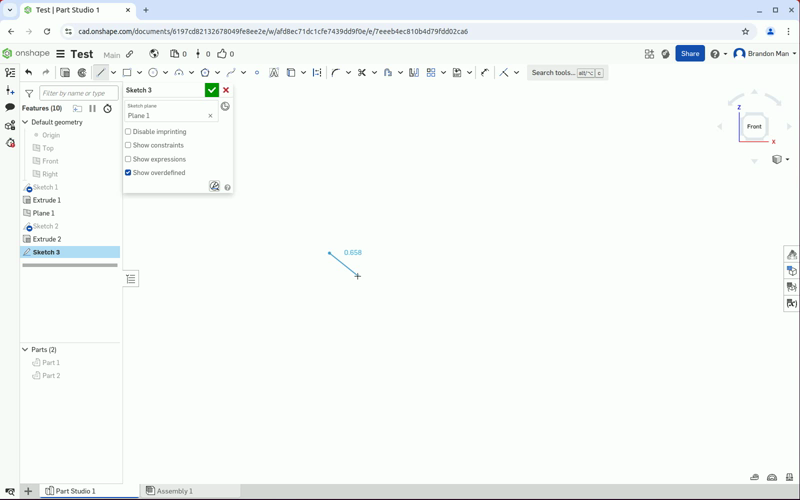
scroll(-6)
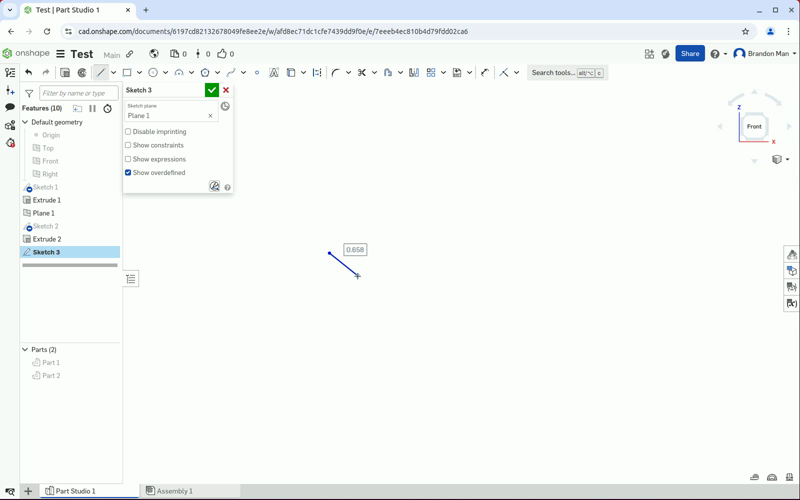
scroll(-6)
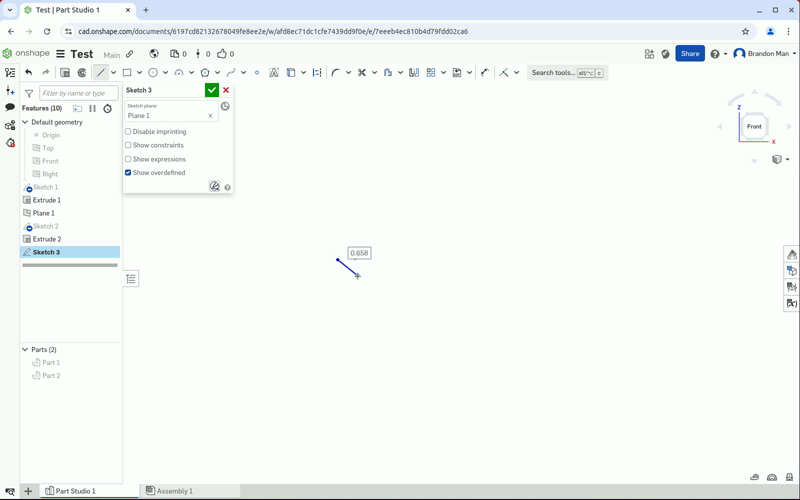
scroll(-6)
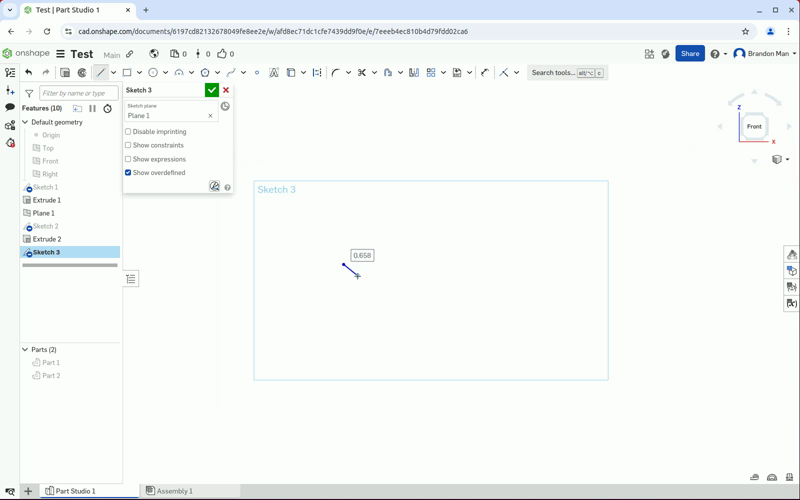
scroll(-6)
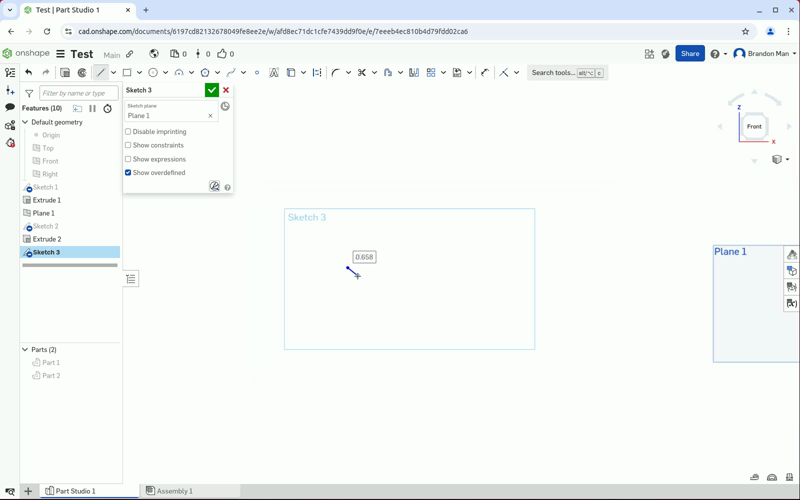
scroll(-6)
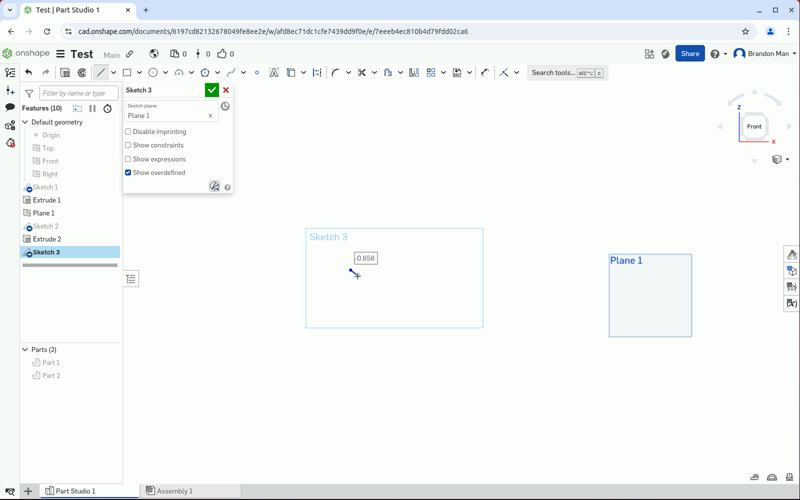
scroll(-6)
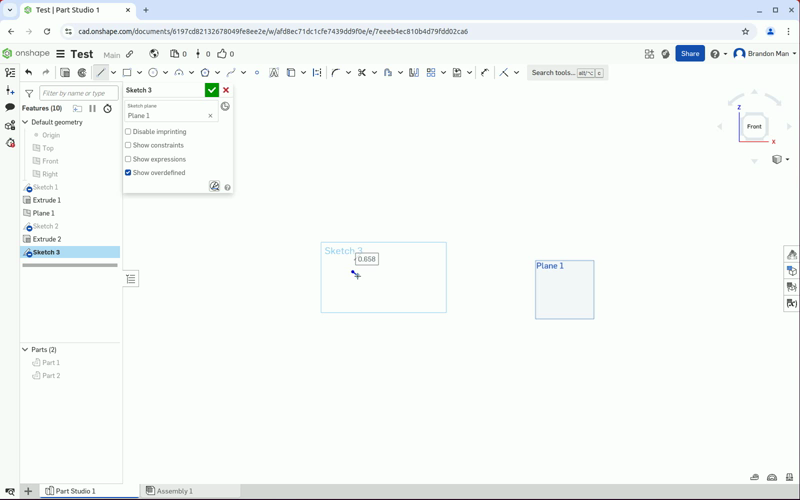
scroll(-6)
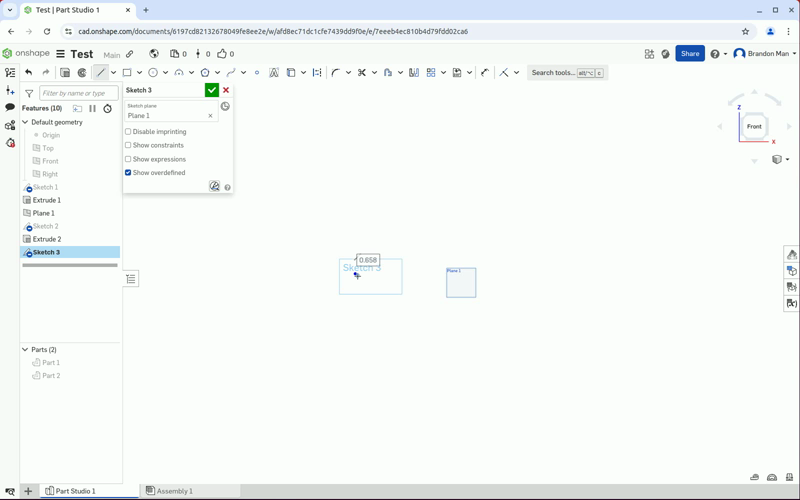
key_up(shift)
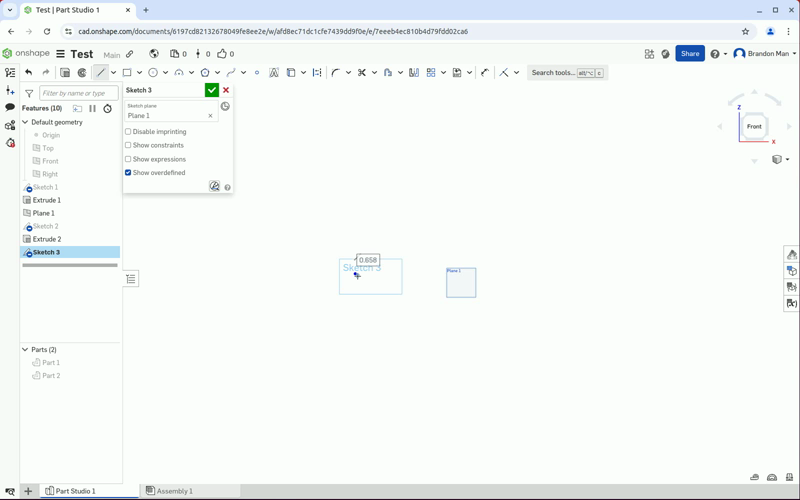
key_down(shift)
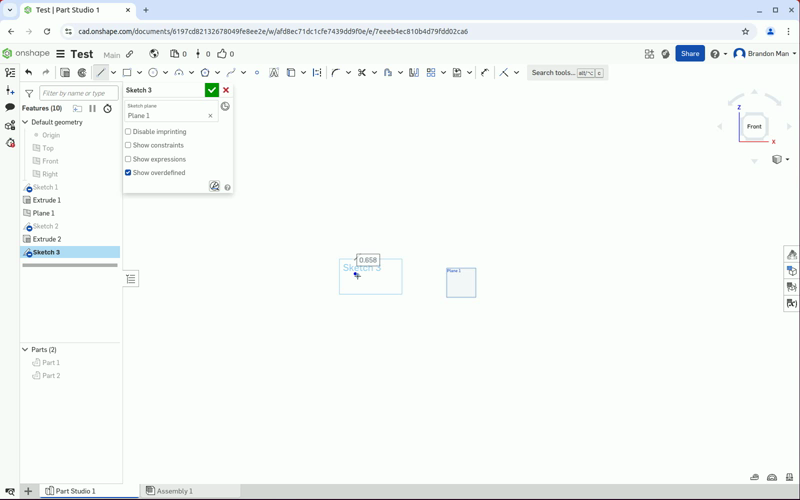
mouse_move(387, 275)
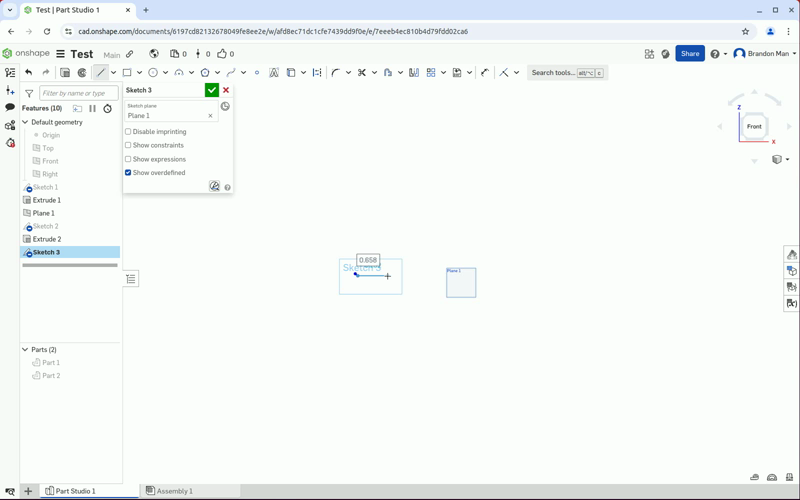
mouse_move(357, 270)
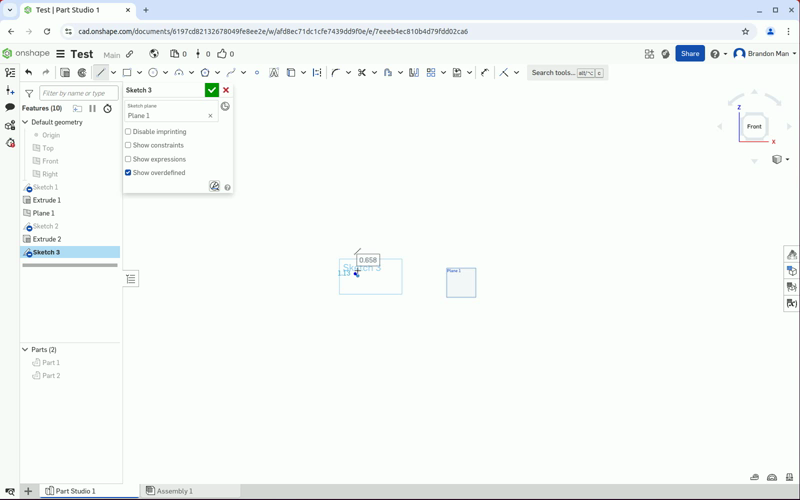
scroll(6)
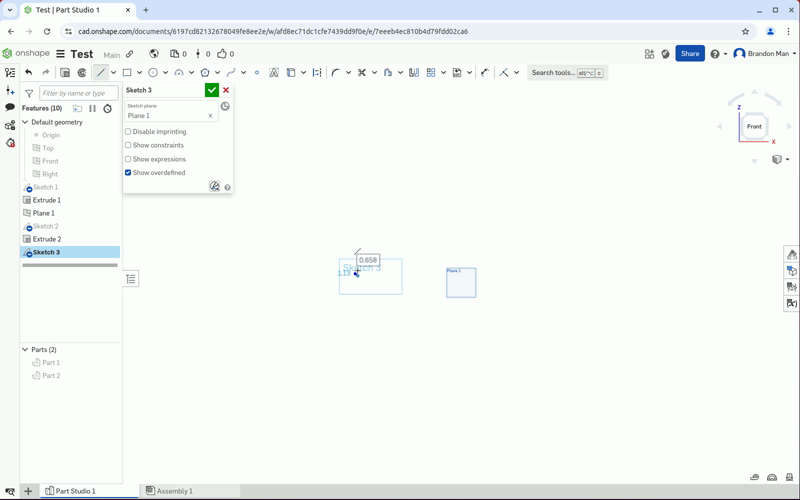
scroll(6)
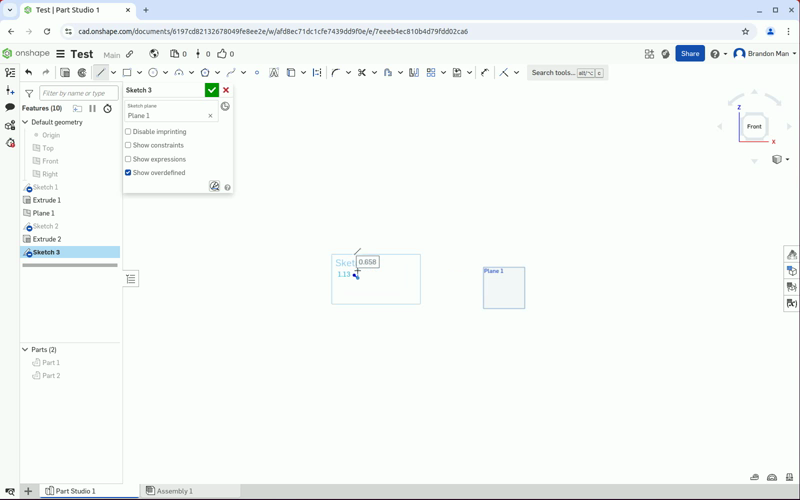
scroll(6)
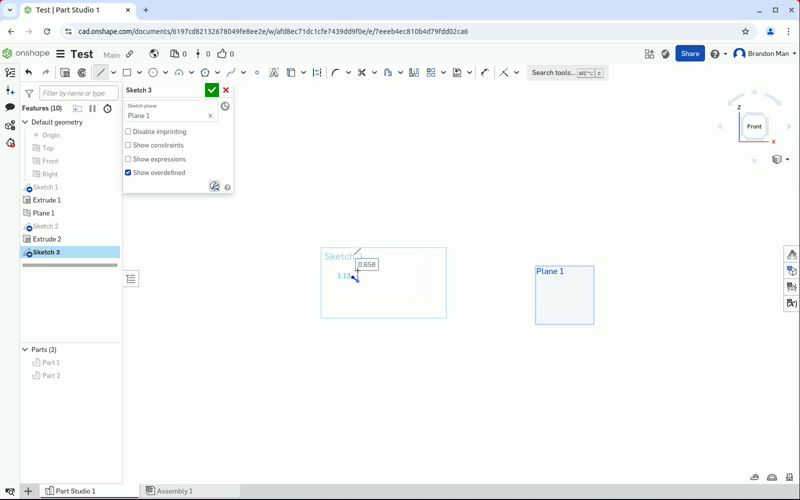
scroll(6)
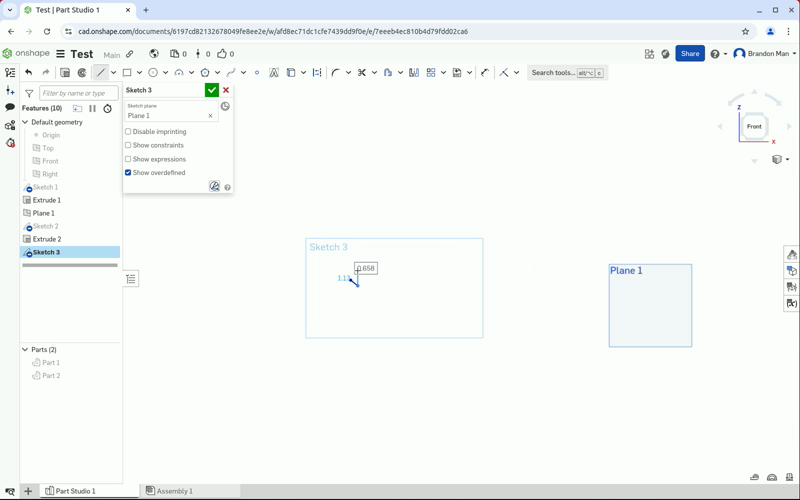
scroll(6)
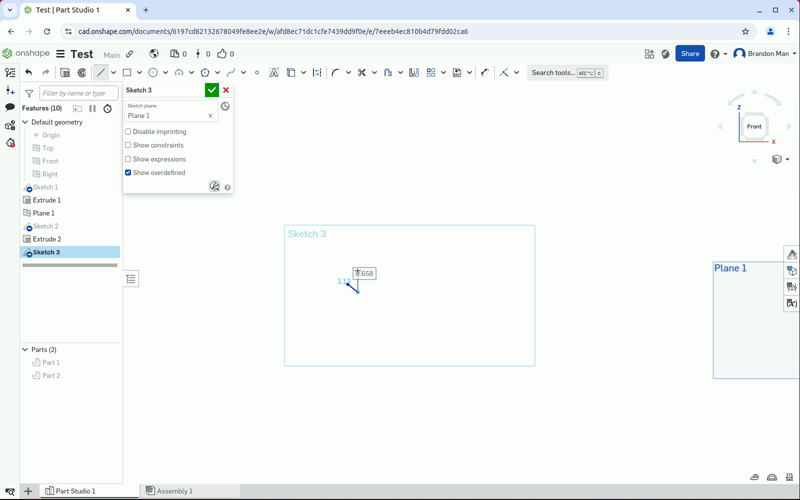
scroll(6)
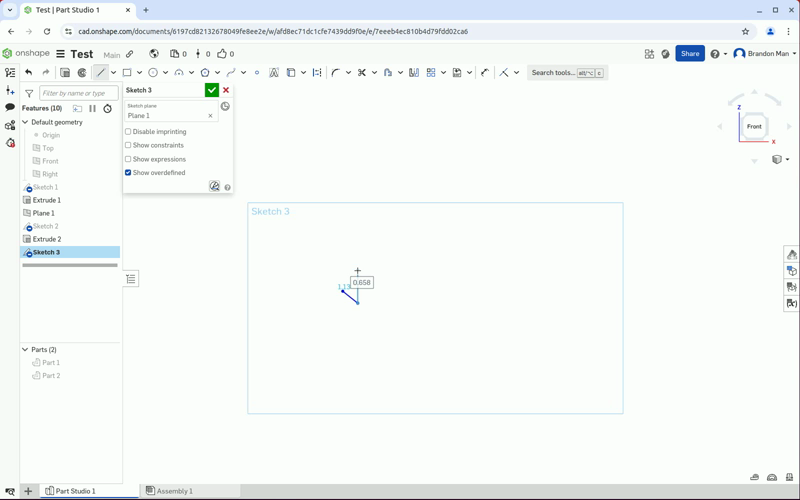
scroll(6)
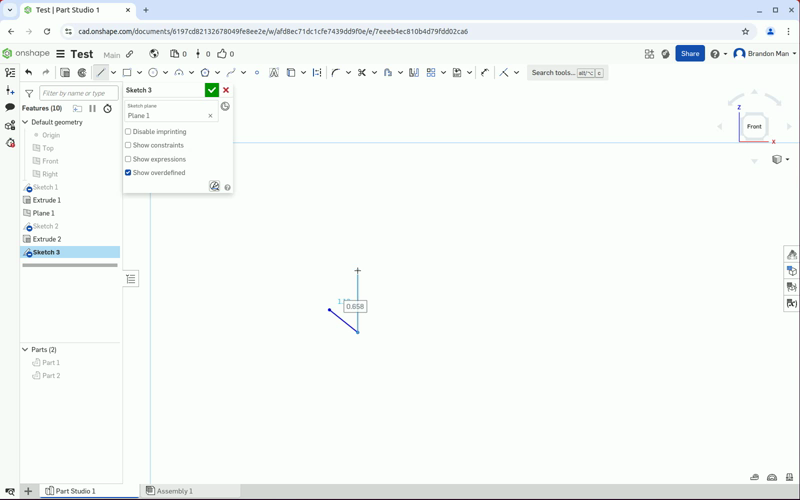
click(357, 270)
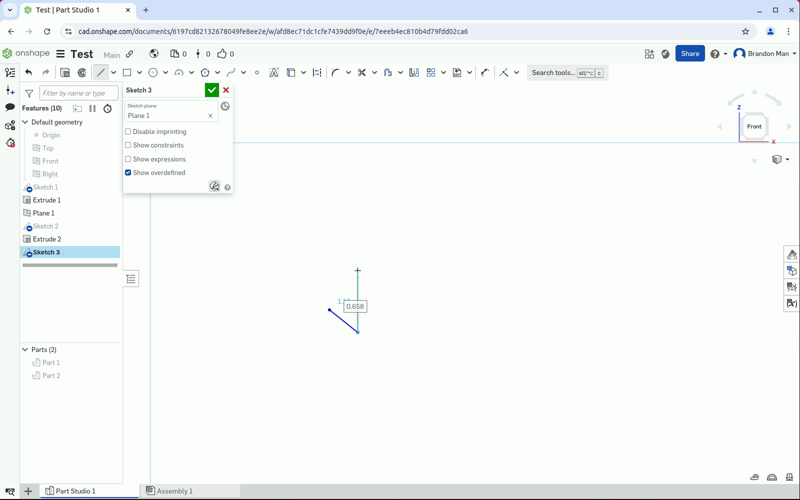
scroll(-6)
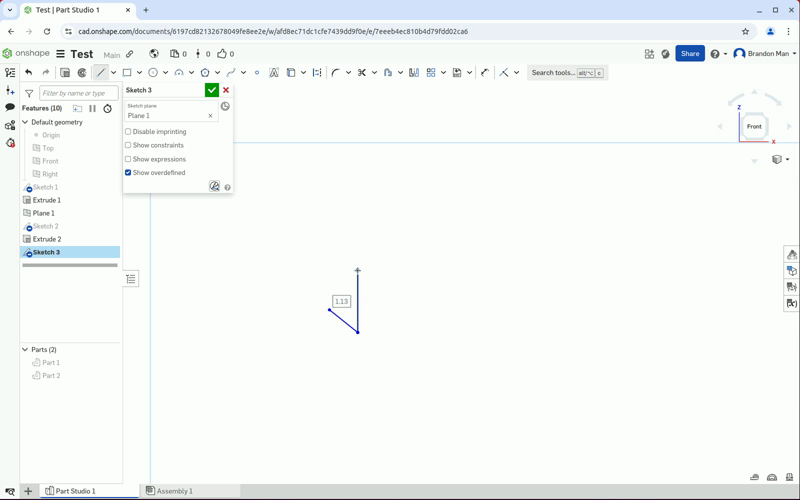
scroll(-6)
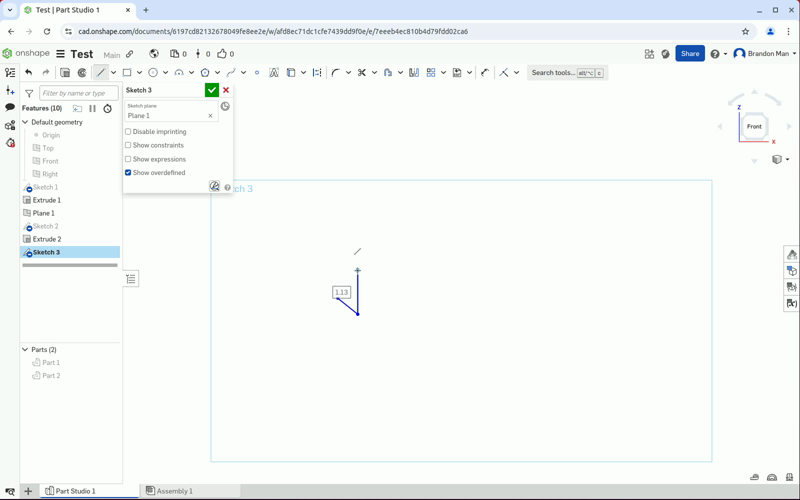
scroll(-6)
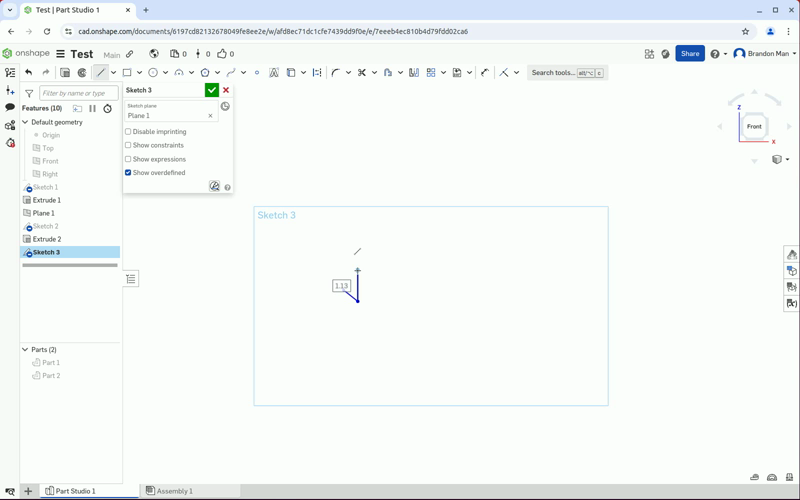
scroll(-6)
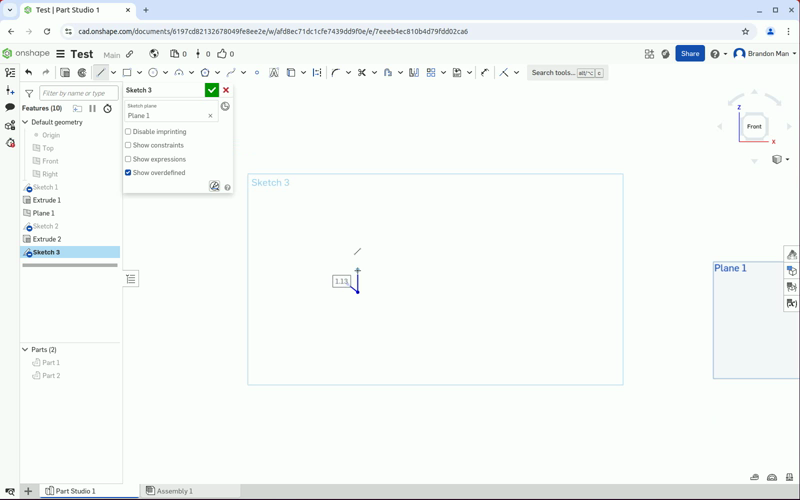
scroll(-6)
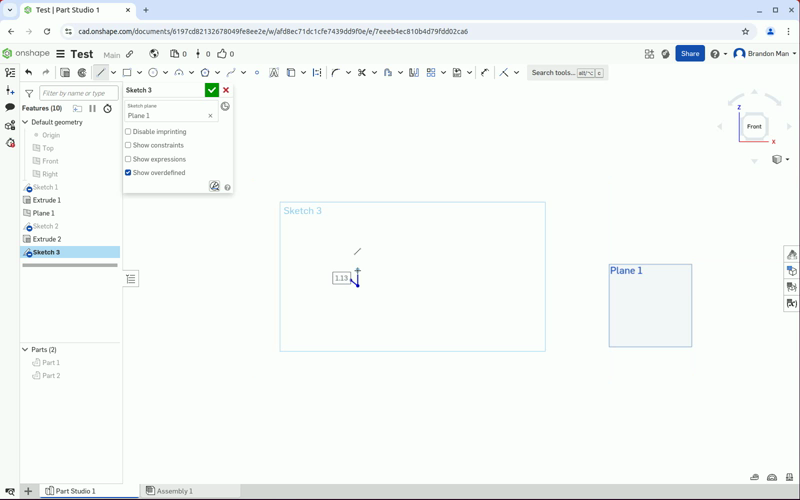
scroll(-6)
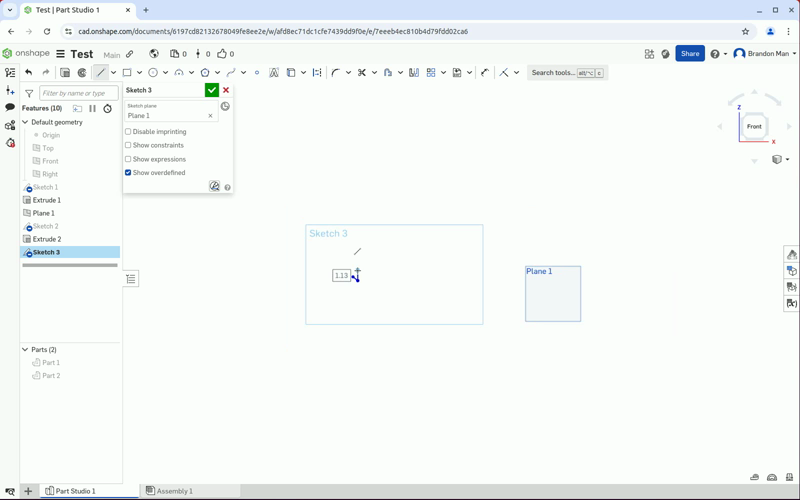
scroll(-6)
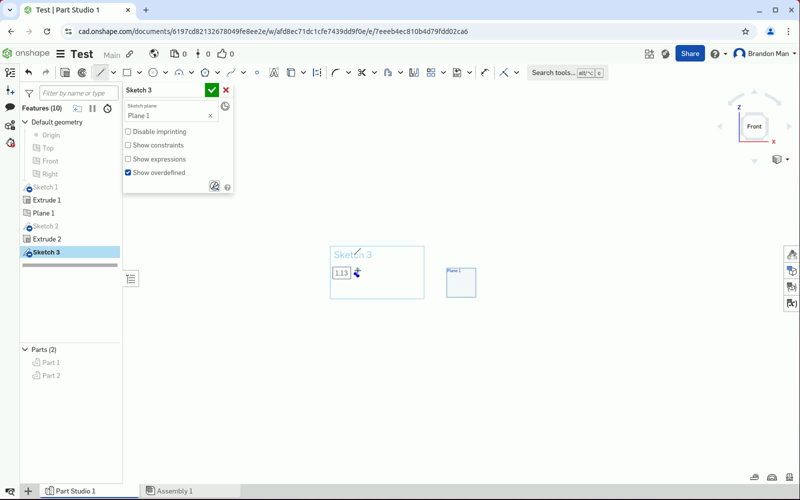
key_up(shift)
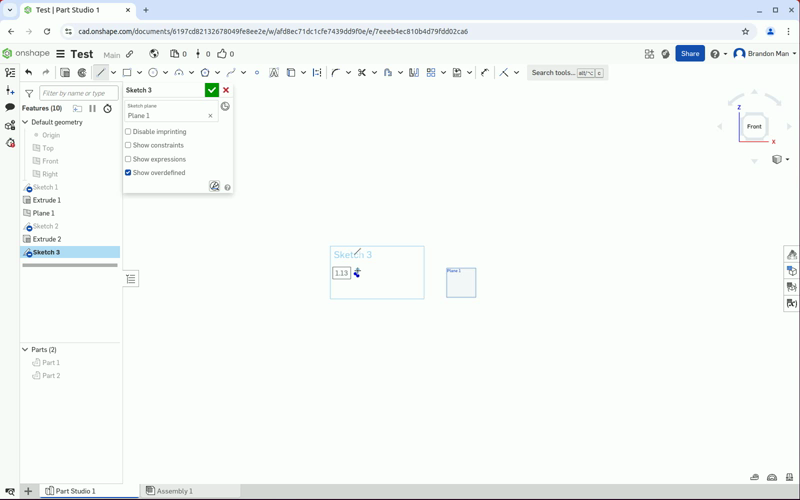
key_down(shift)
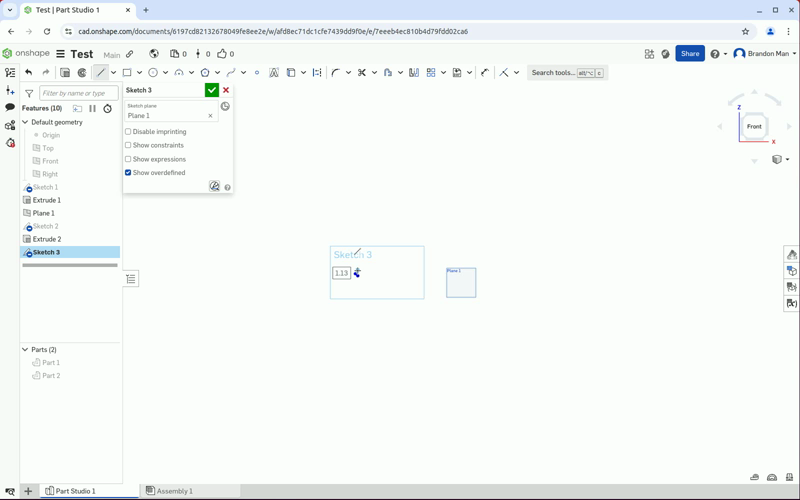
mouse_move(357, 170)
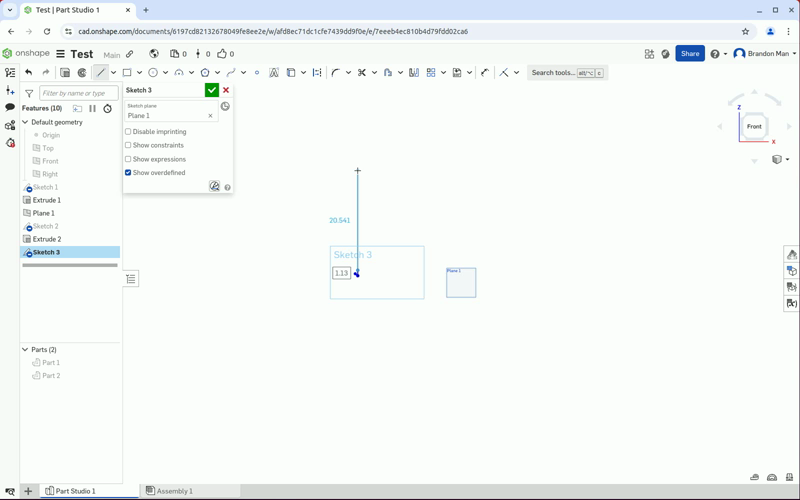
click(357, 170)
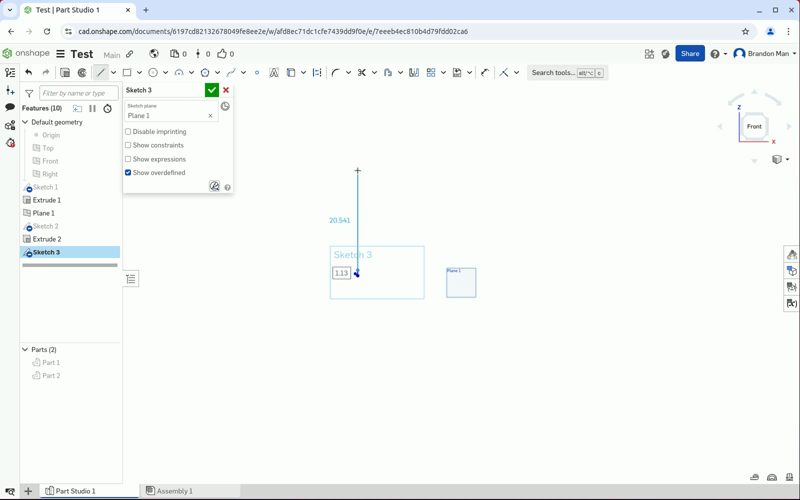
key_up(shift)
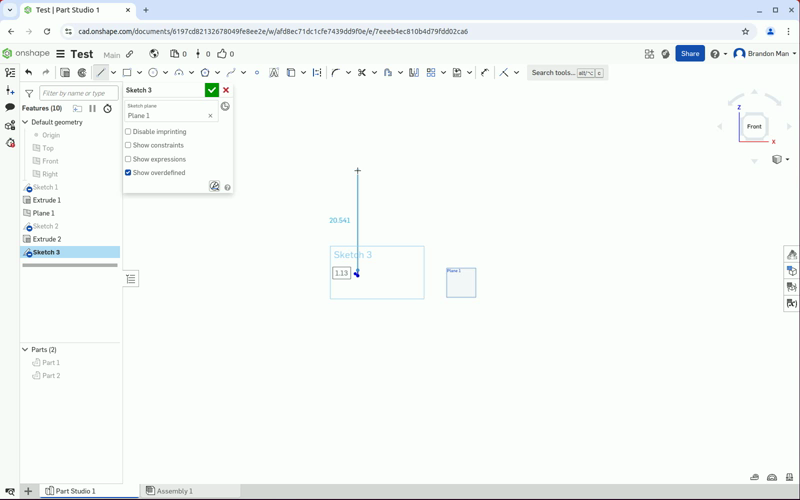
key_down(shift)
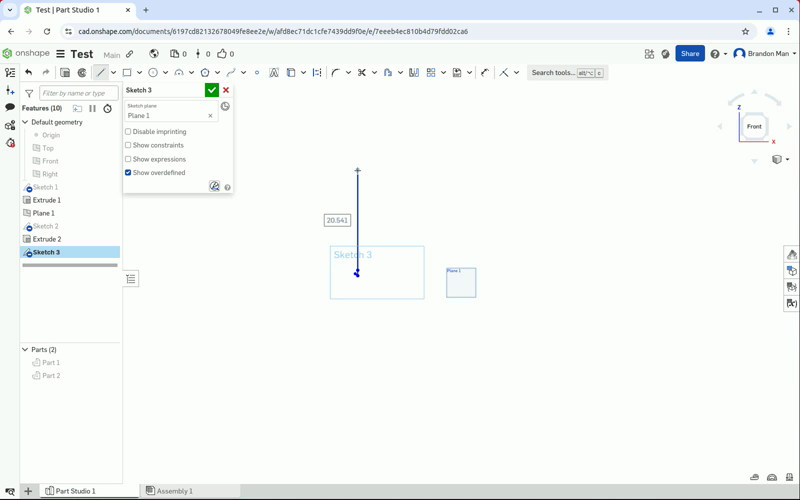
mouse_move(387, 170)
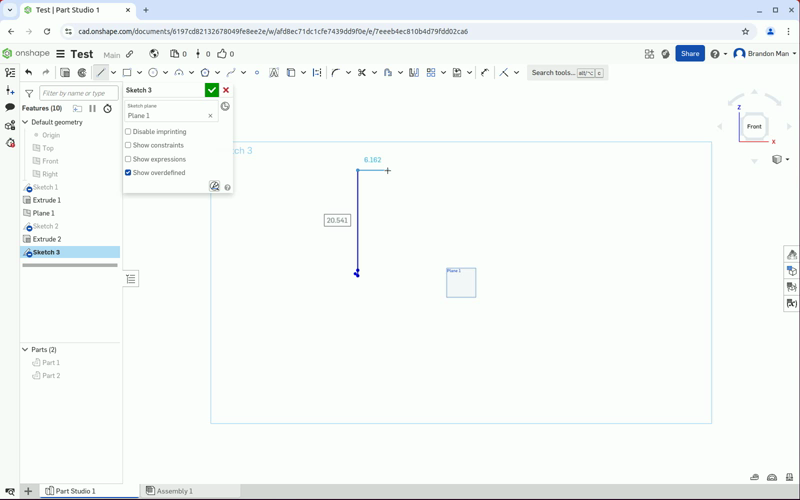
mouse_move(355, 170)
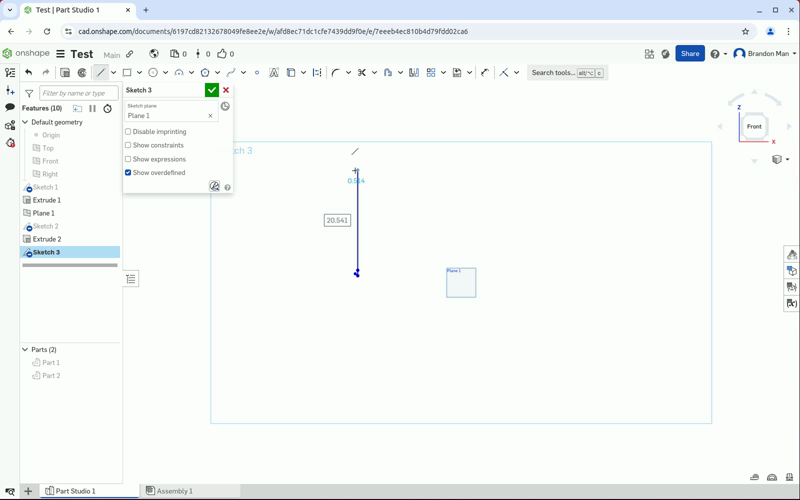
scroll(6)
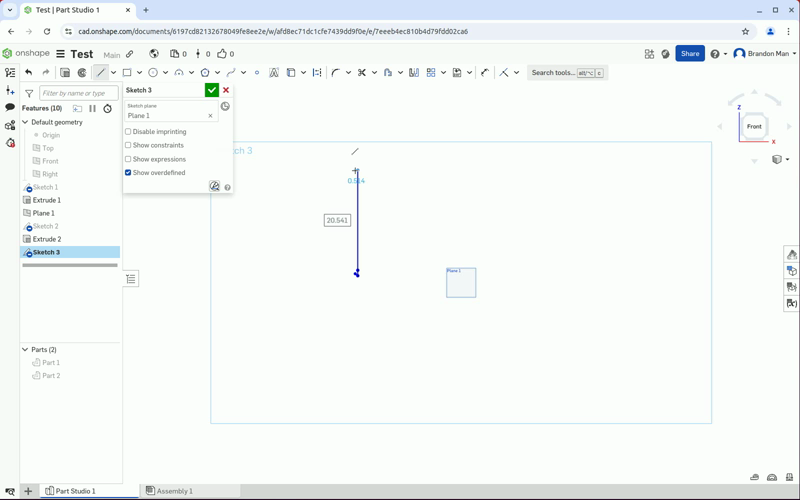
scroll(6)
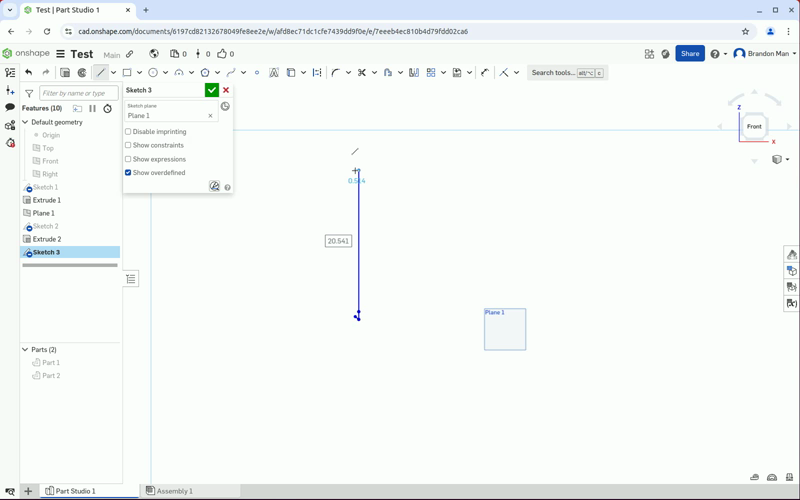
scroll(6)
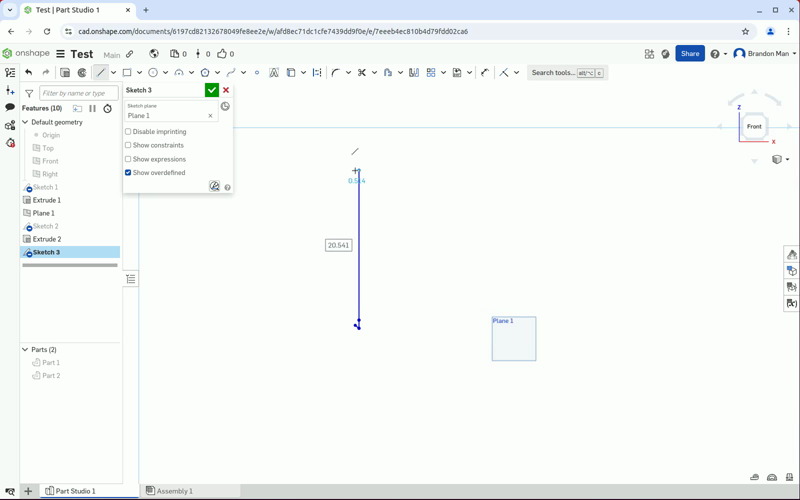
scroll(6)
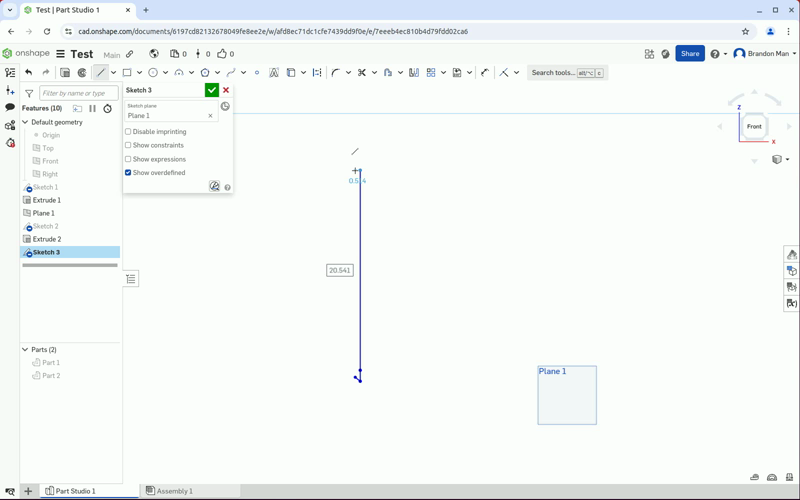
scroll(6)
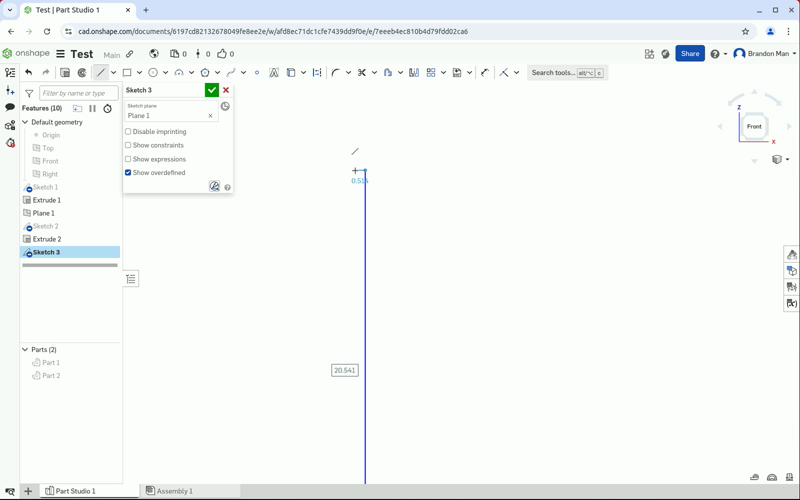
scroll(6)
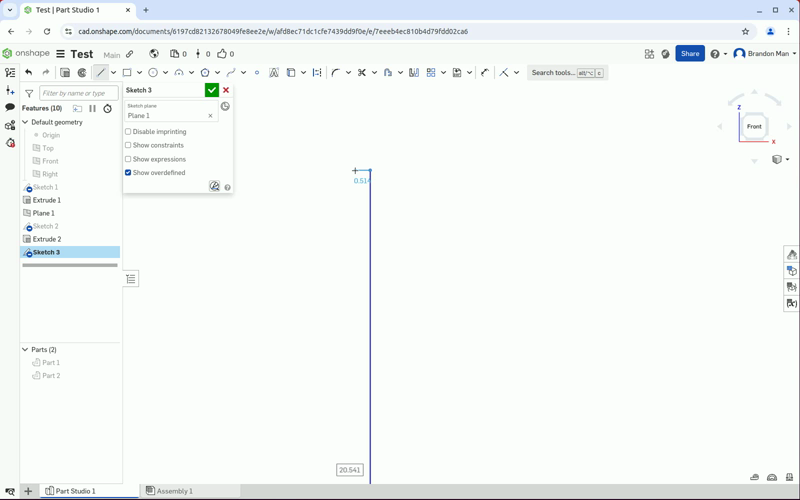
scroll(6)
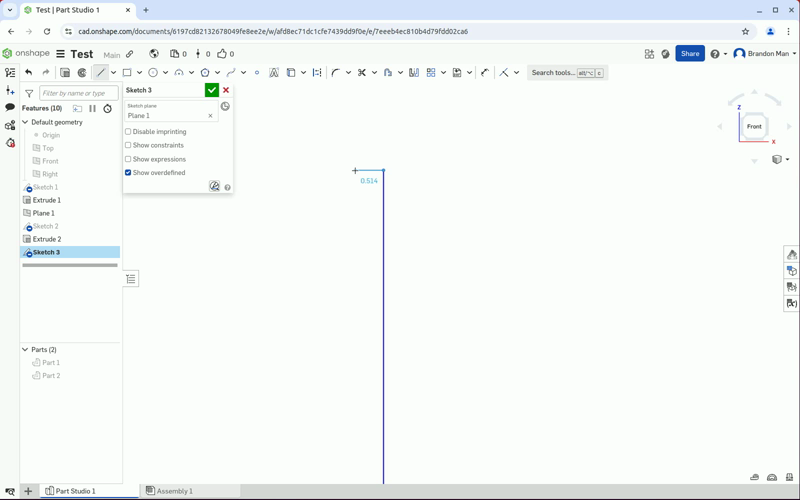
click(355, 170)
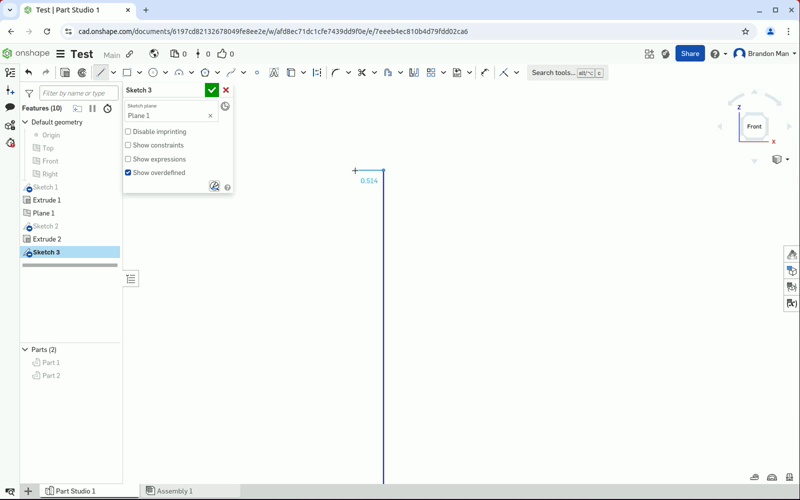
scroll(-6)
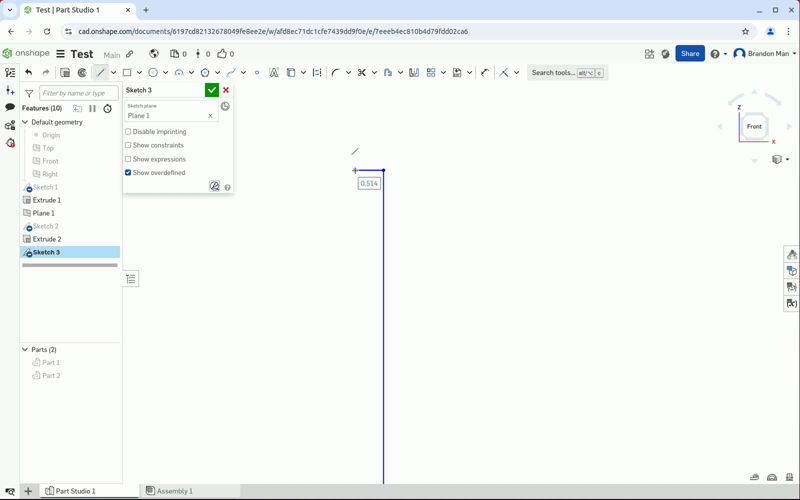
scroll(-6)
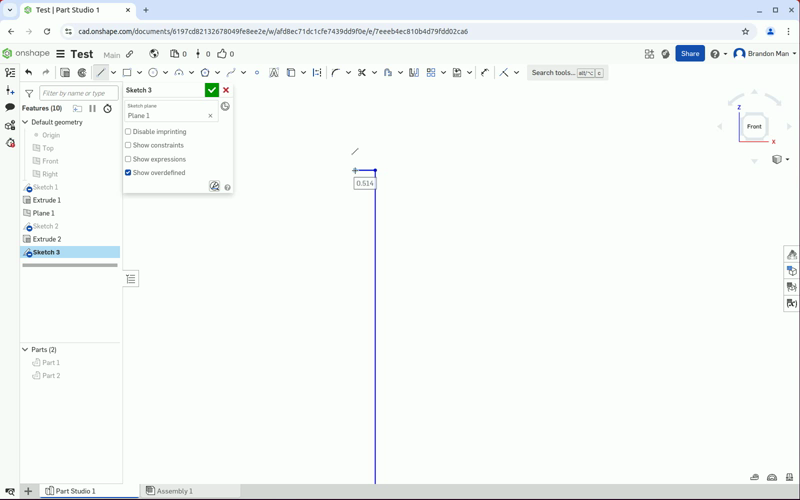
scroll(-6)
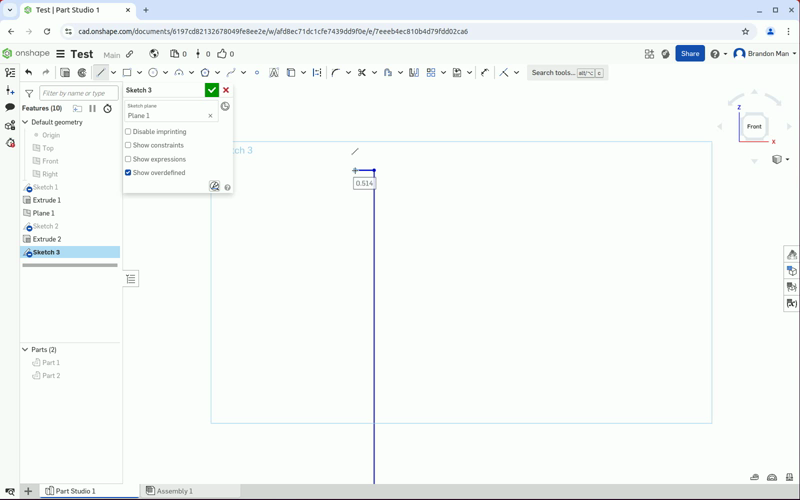
scroll(-6)
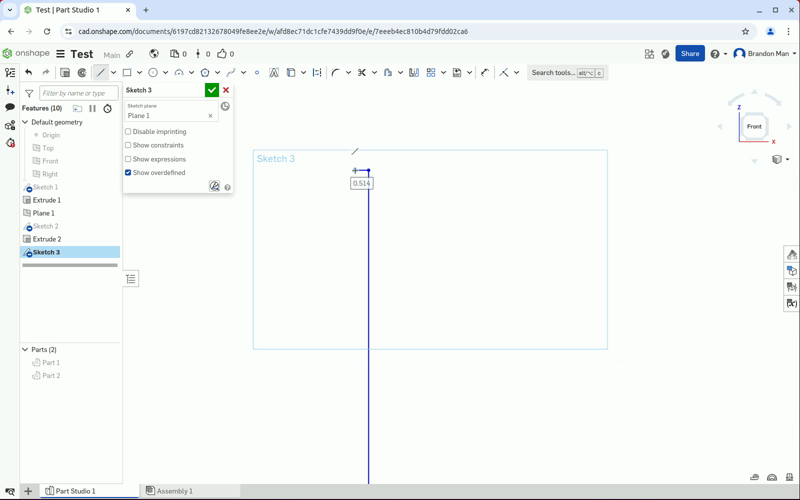
scroll(-6)
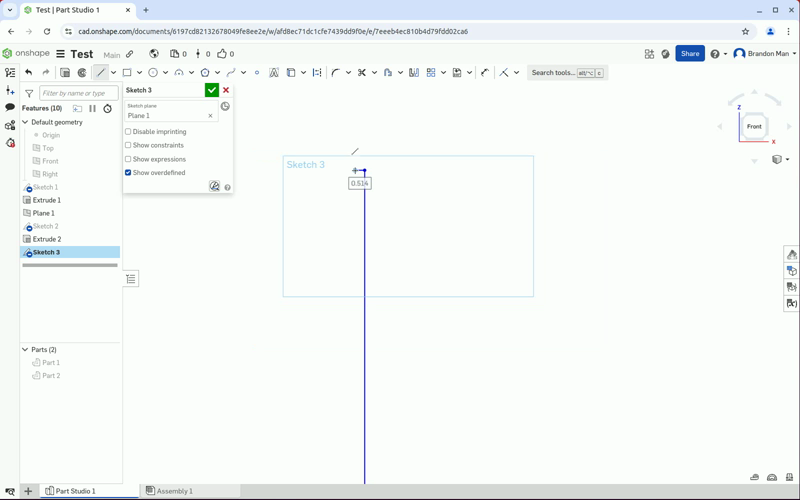
scroll(-6)
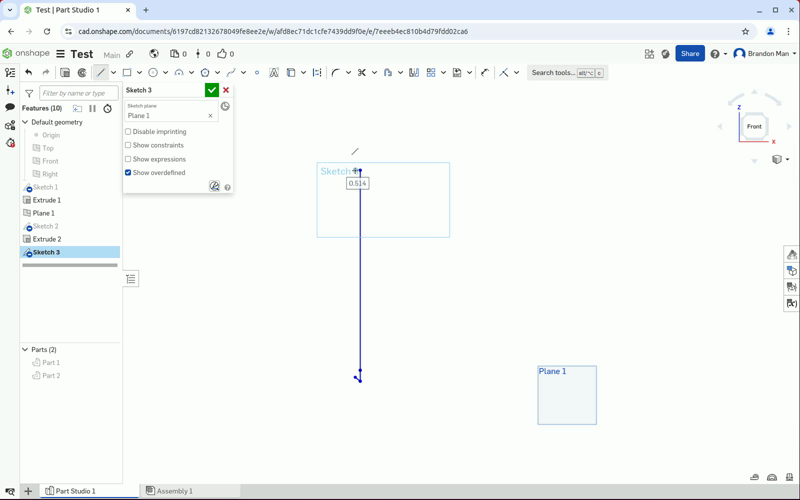
scroll(-6)
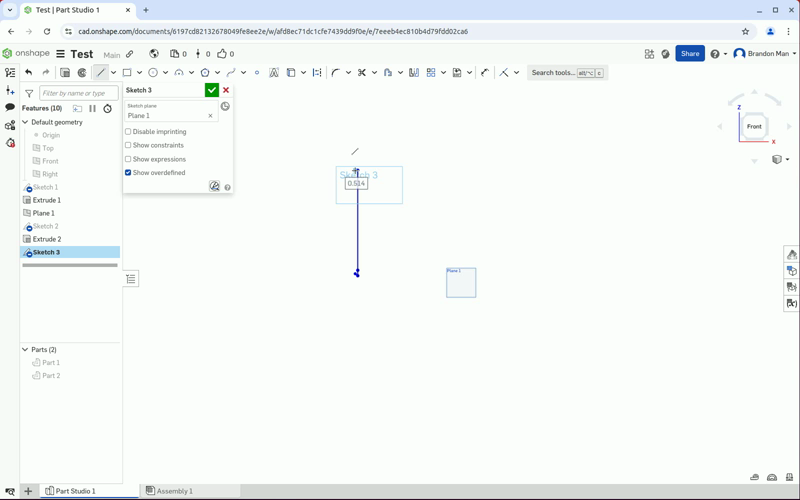
key_up(shift)
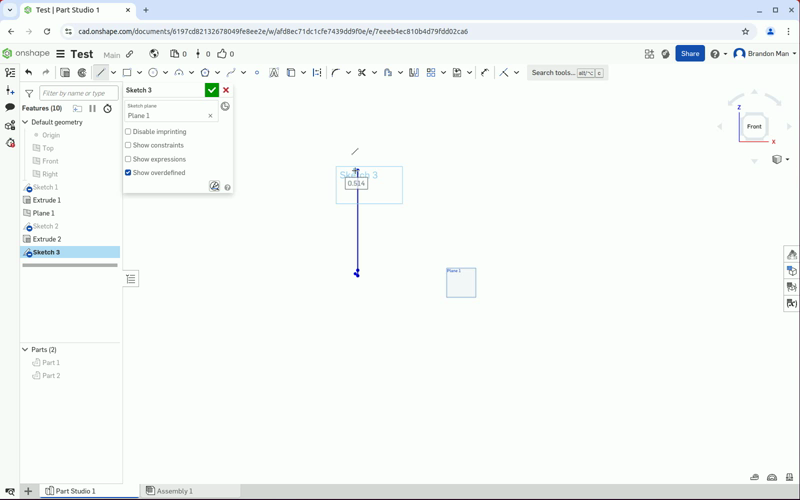
key_down(shift)
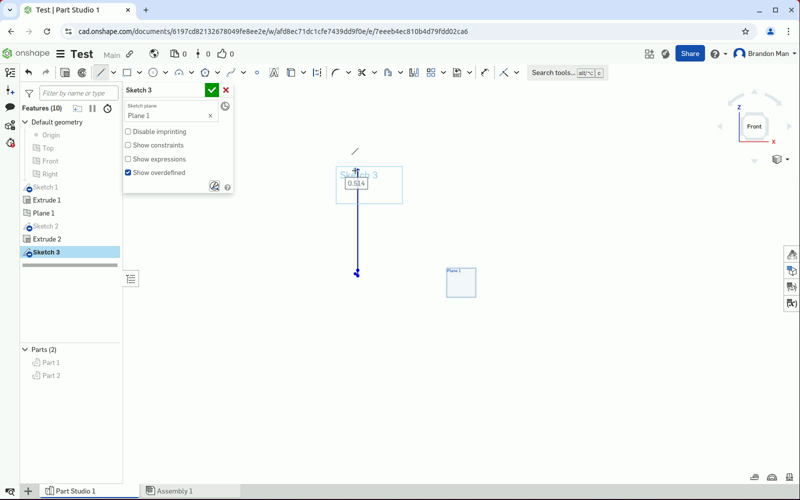
mouse_move(355, 270)
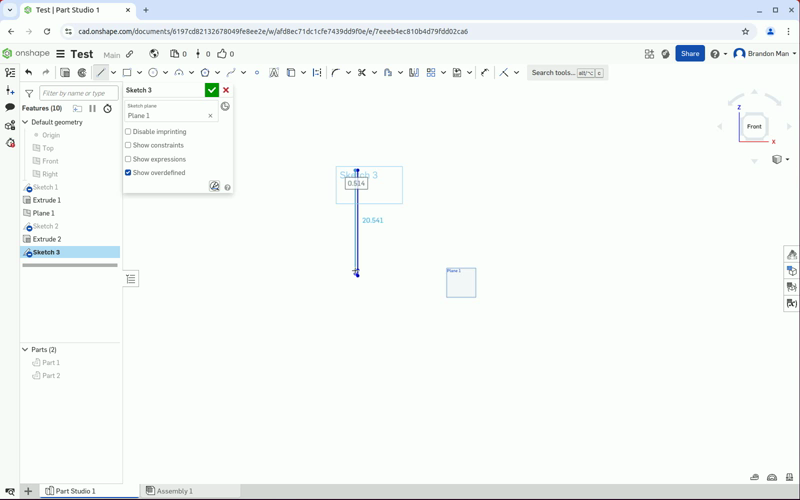
scroll(6)
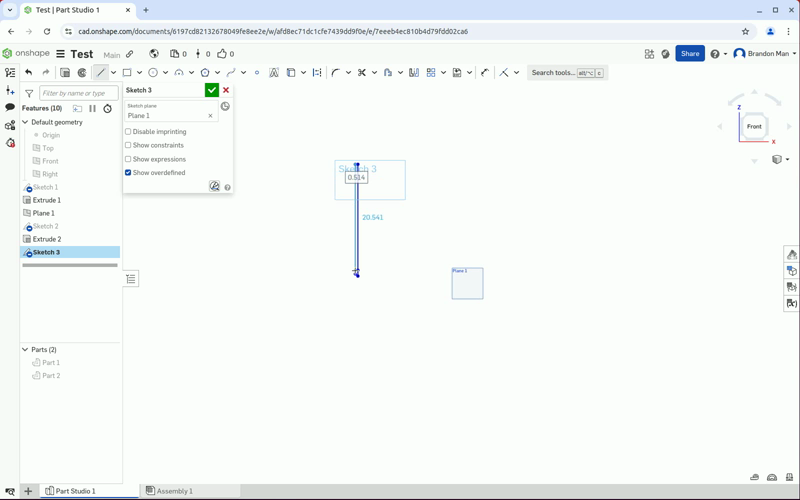
scroll(6)
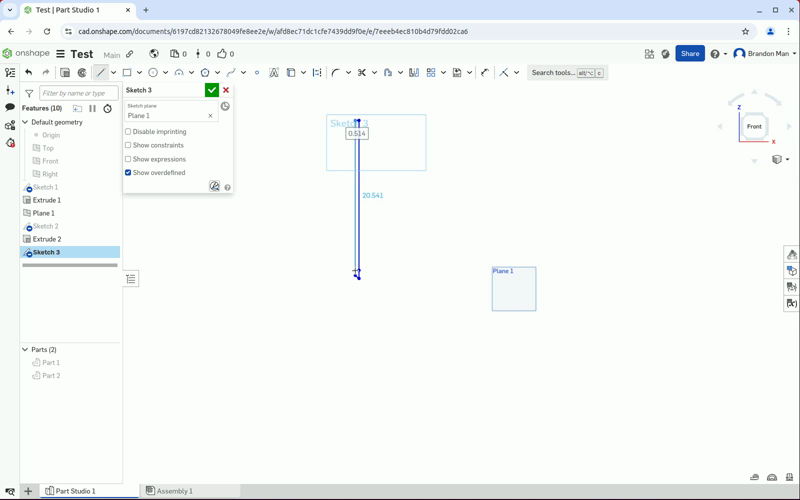
scroll(6)
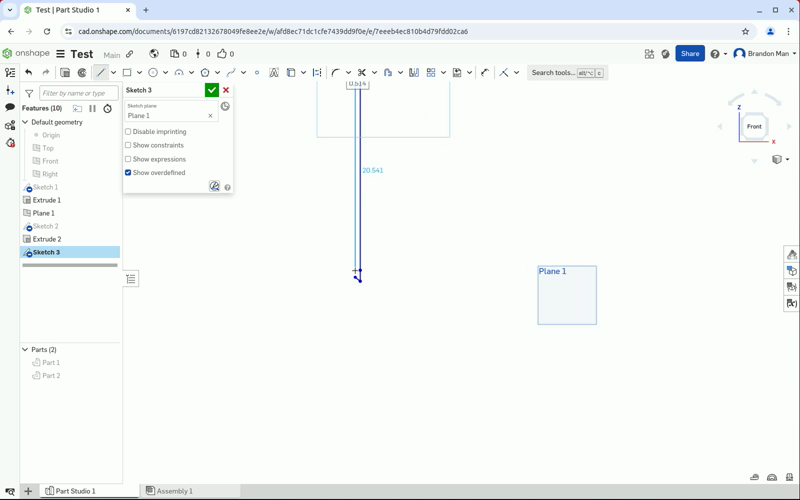
scroll(6)
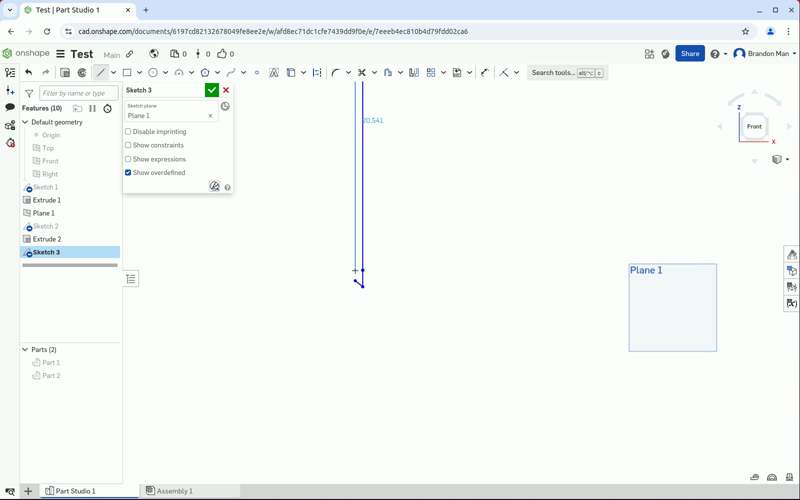
scroll(6)
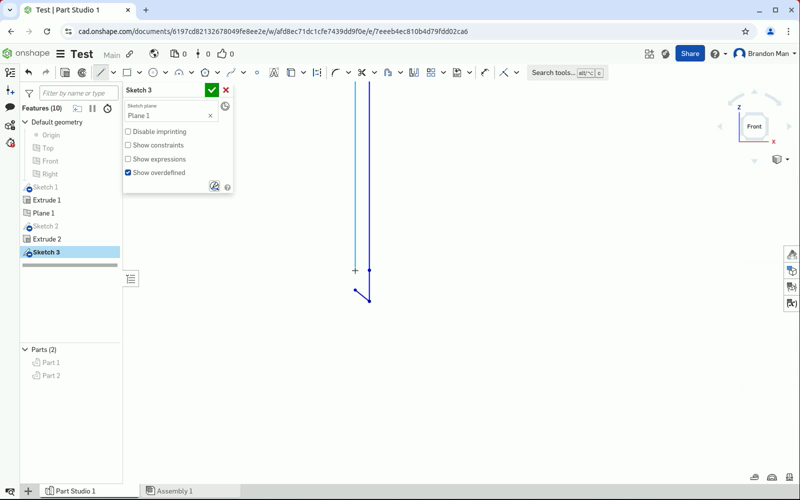
scroll(6)
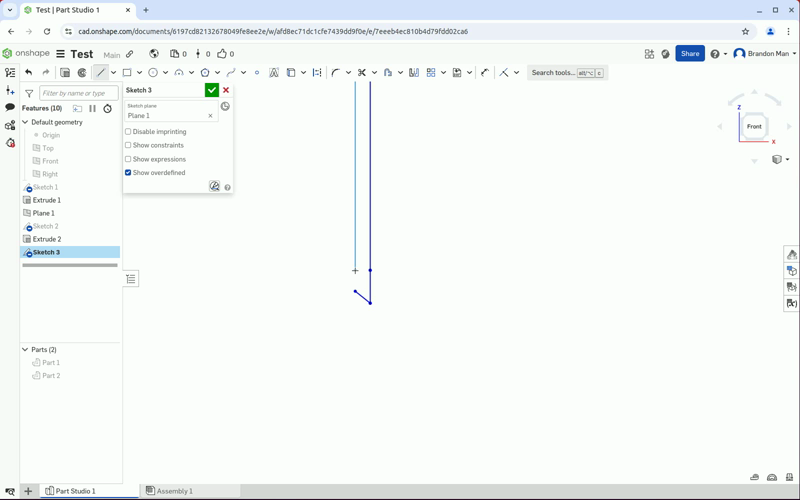
scroll(6)
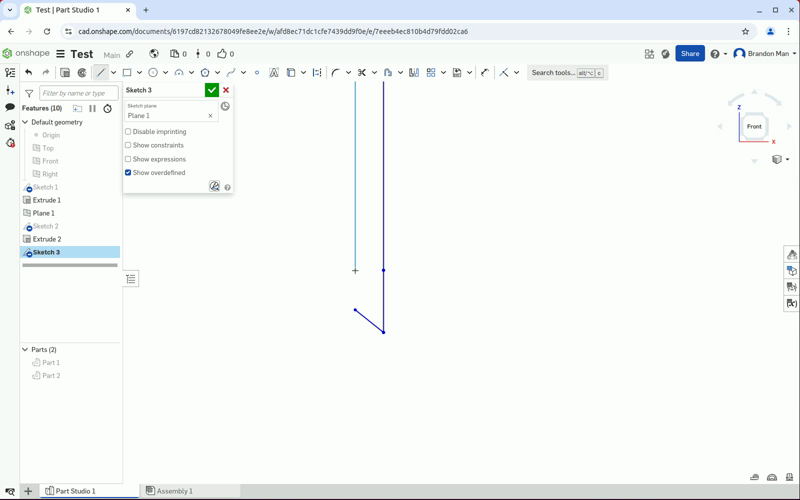
click(355, 270)
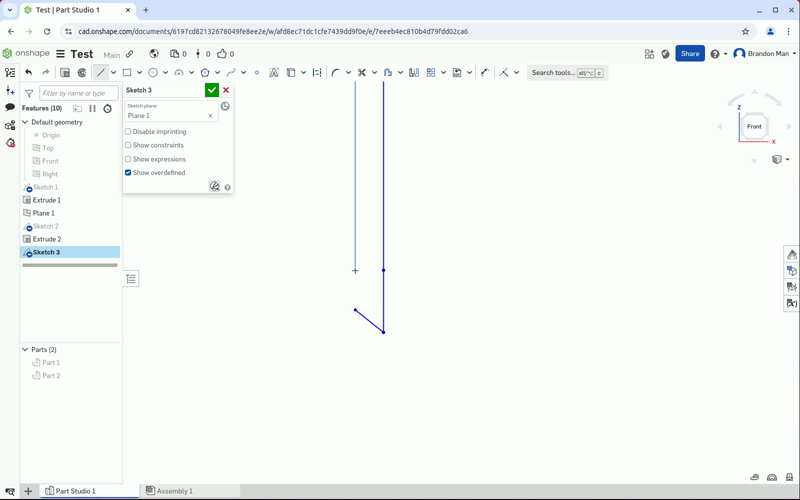
scroll(-6)
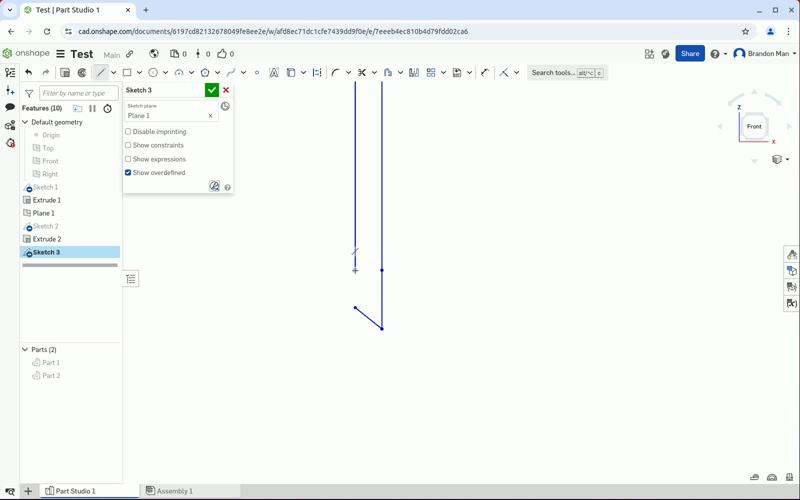
scroll(-6)
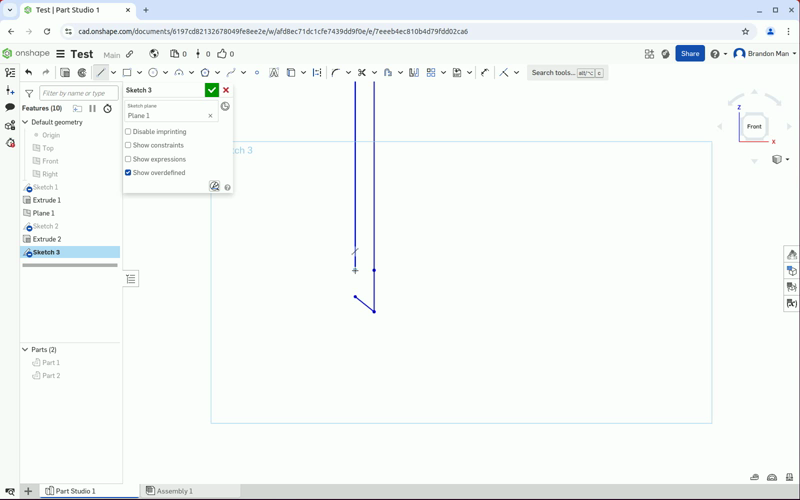
scroll(-6)
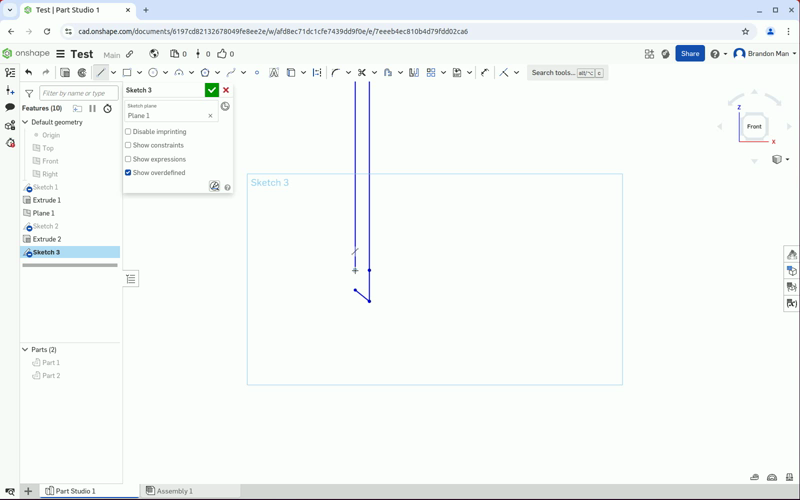
scroll(-6)
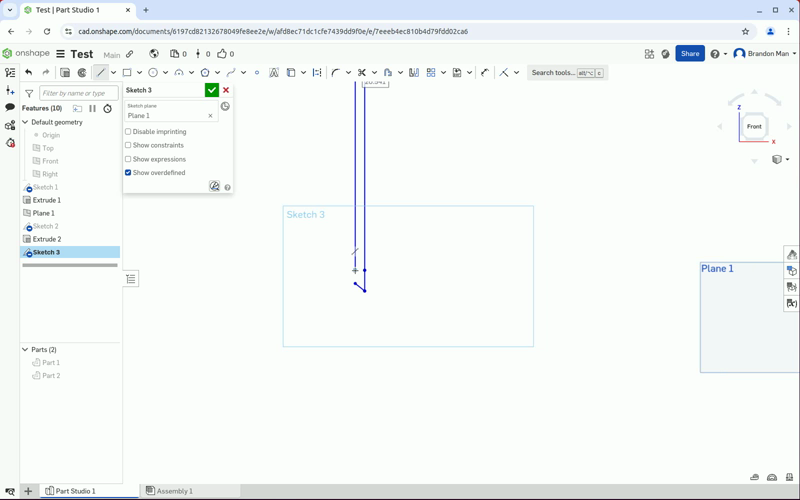
scroll(-6)
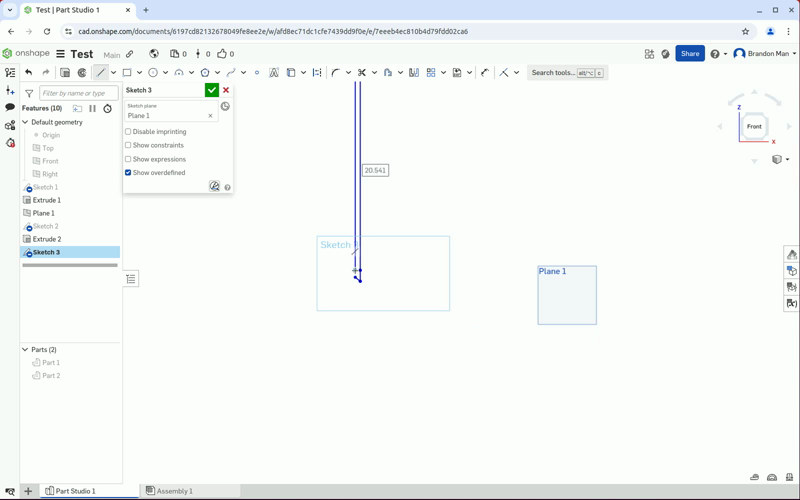
scroll(-6)
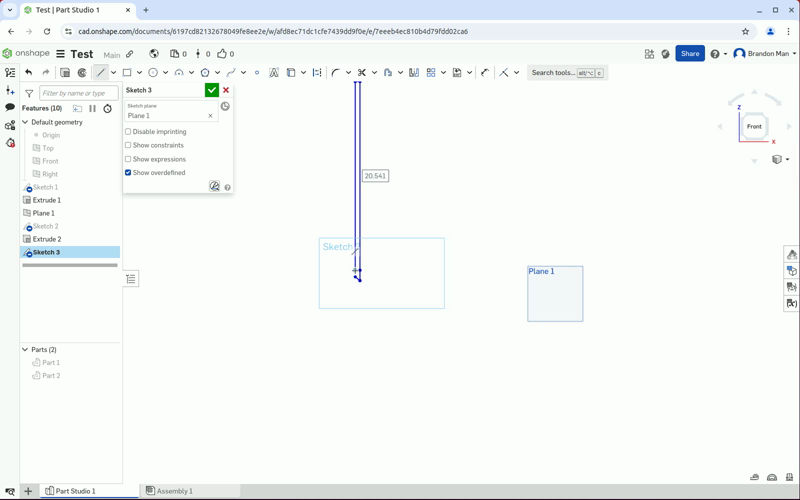
scroll(-6)
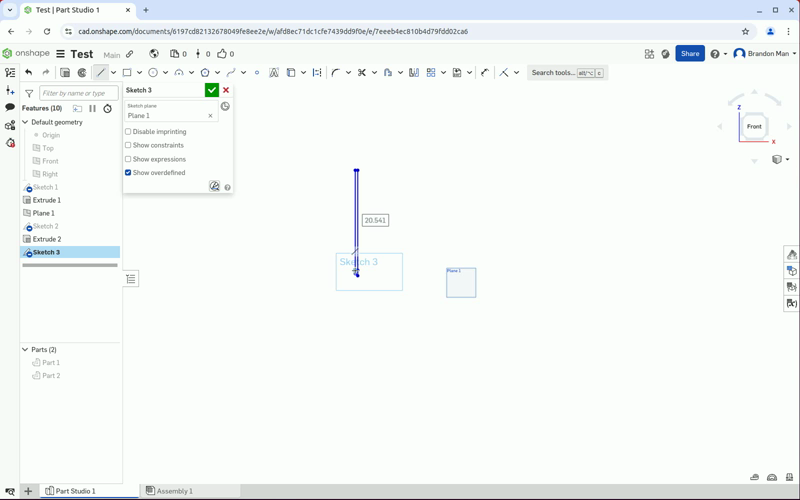
key_up(shift)
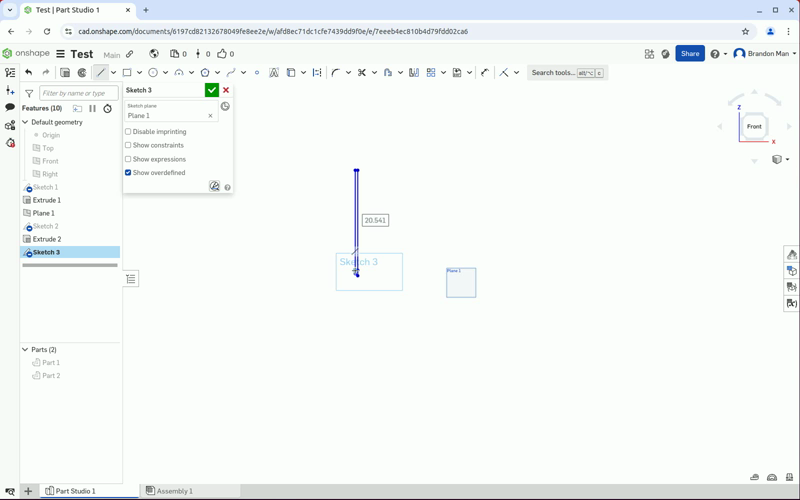
mouse_move(385, 270)
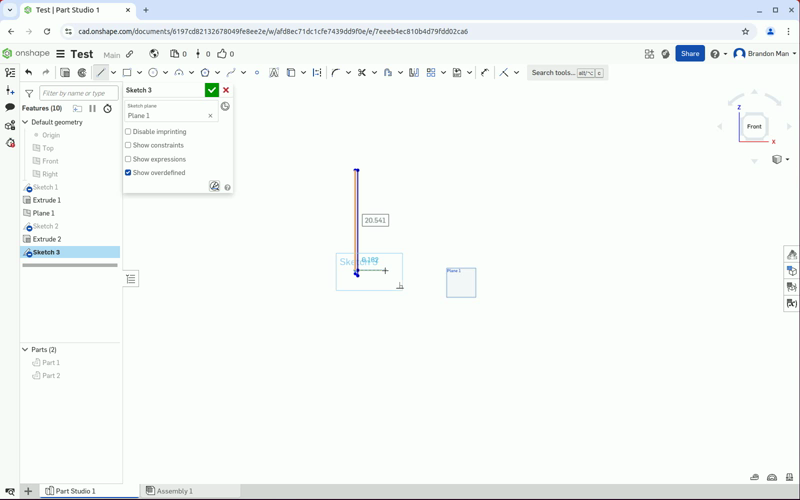
key_down(shift)
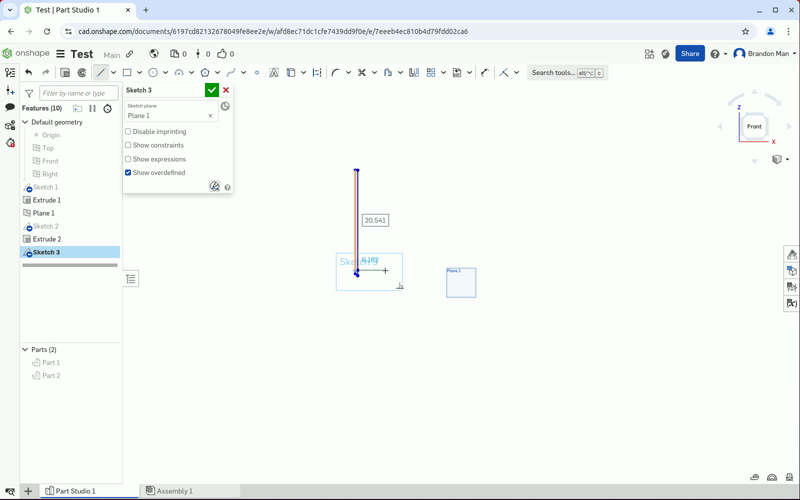
mouse_move(355, 273)
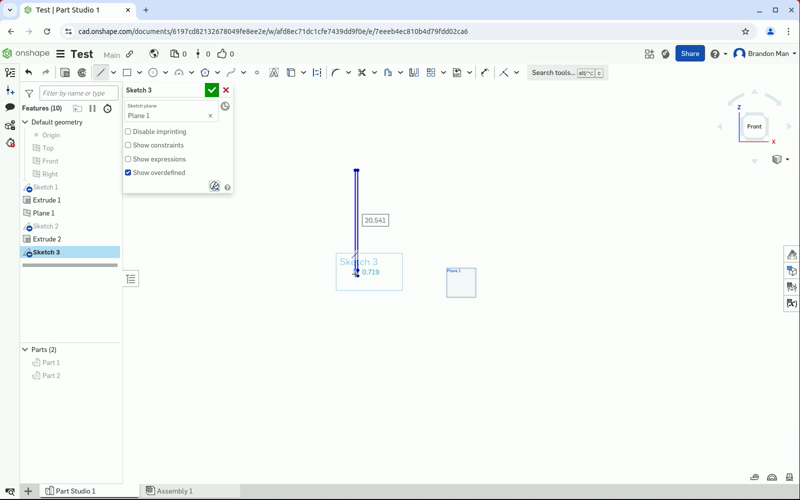
scroll(6)
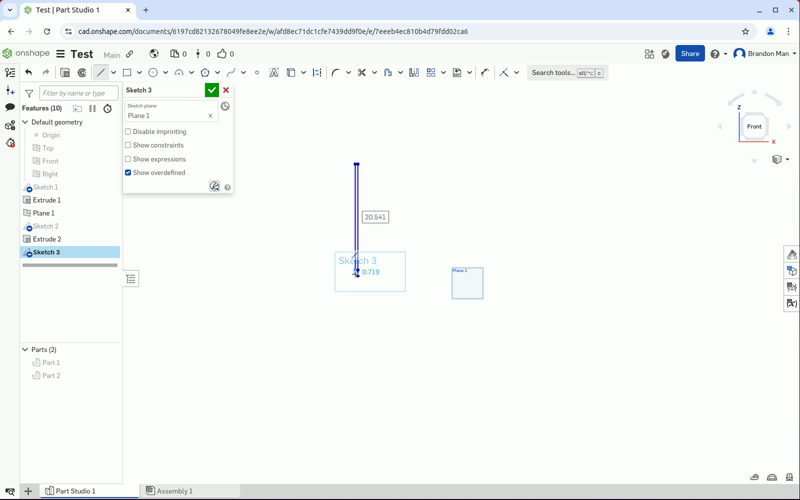
scroll(6)
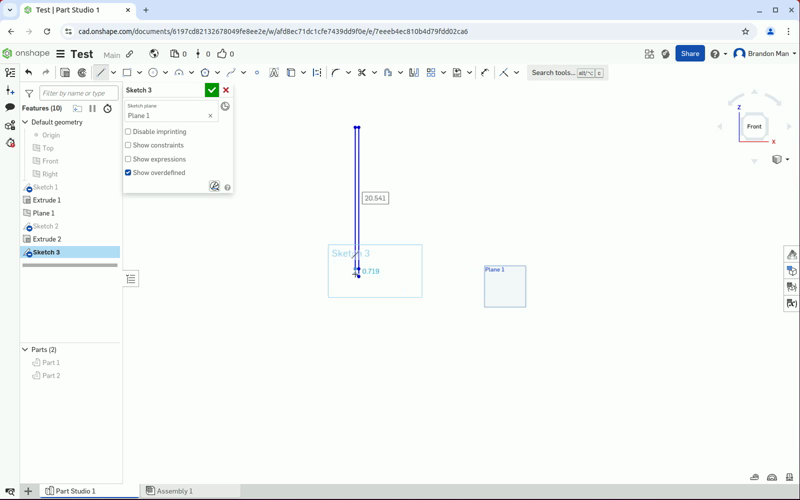
scroll(6)
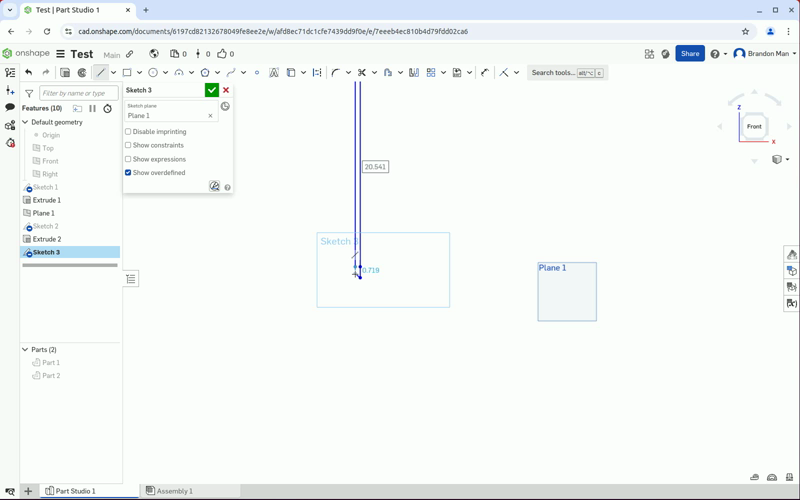
scroll(6)
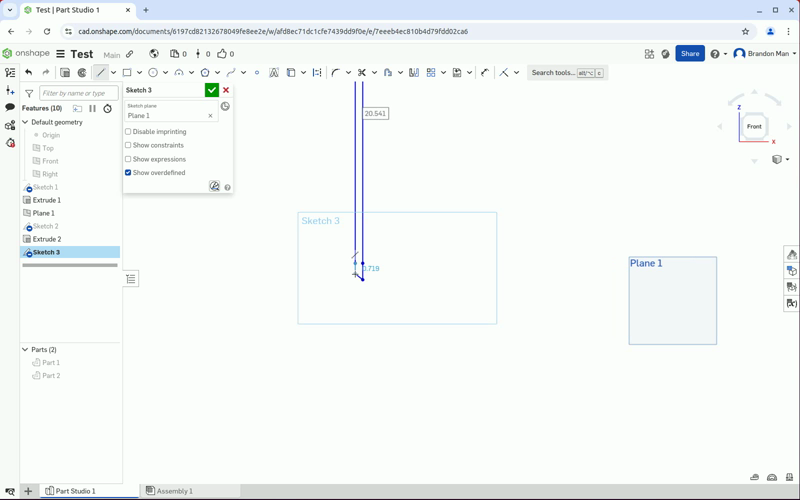
scroll(6)
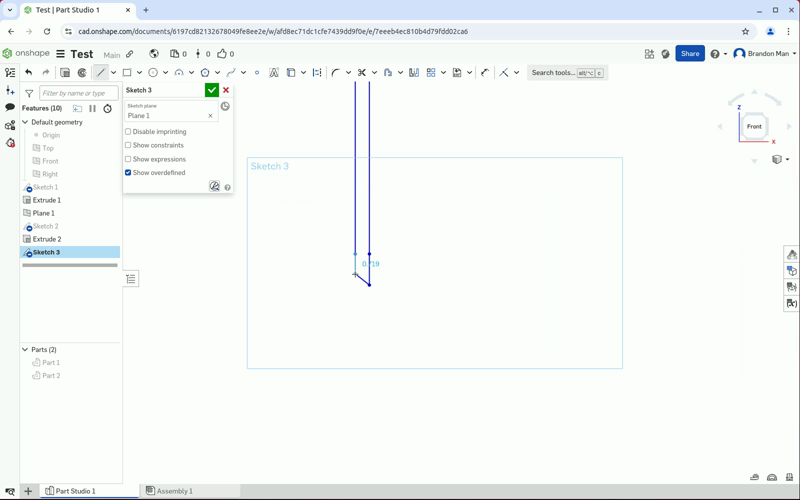
scroll(6)
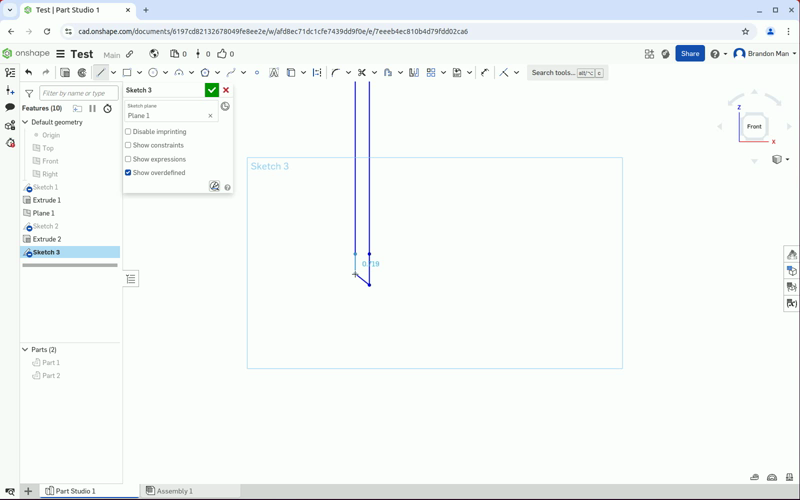
scroll(6)
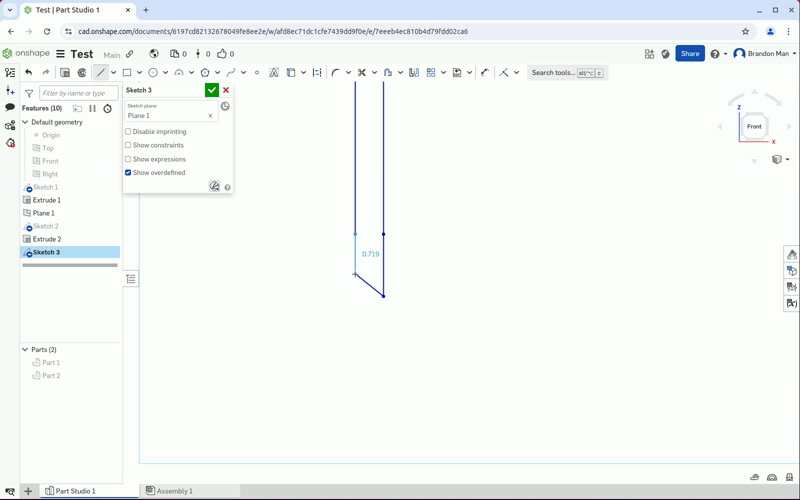
key_up(shift)
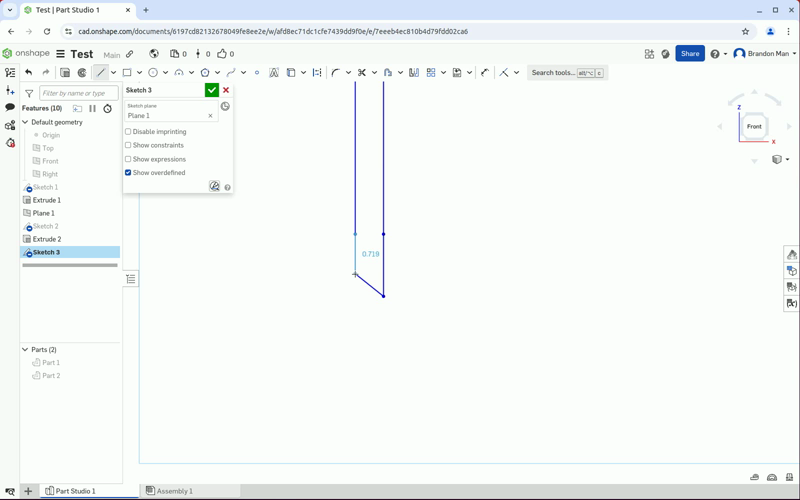
click(355, 273)
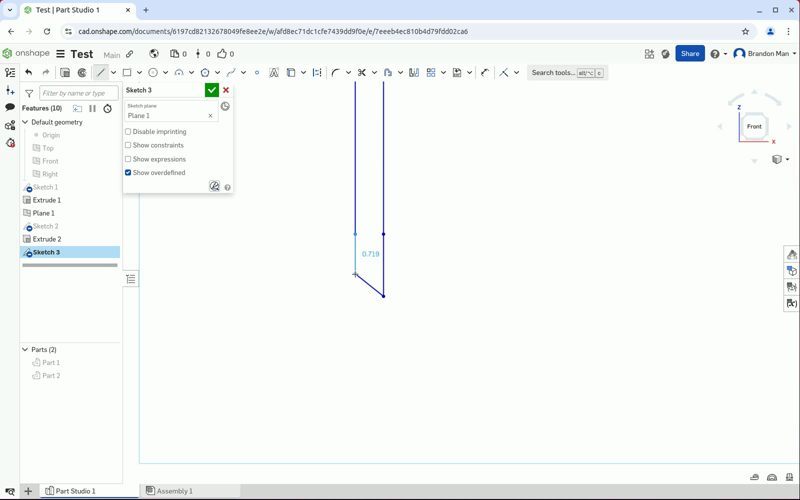
scroll(-6)
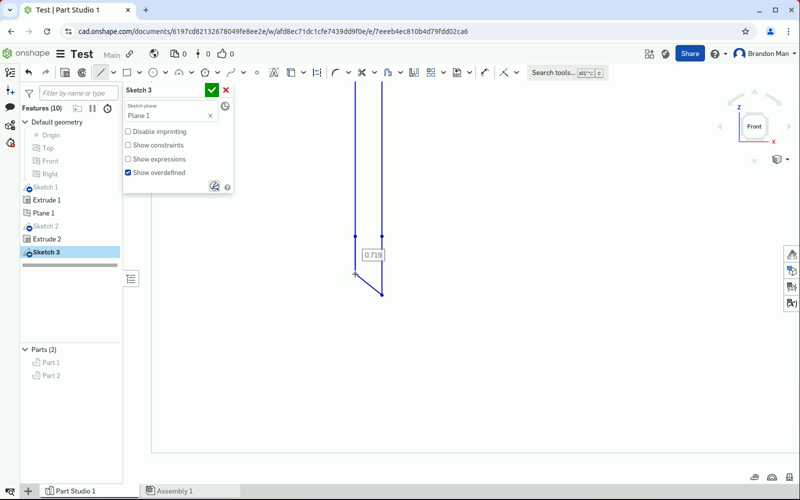
scroll(-6)
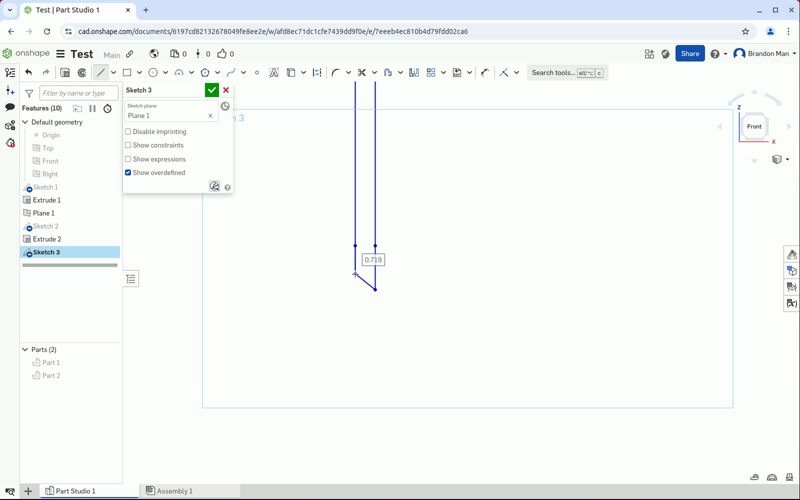
scroll(-6)
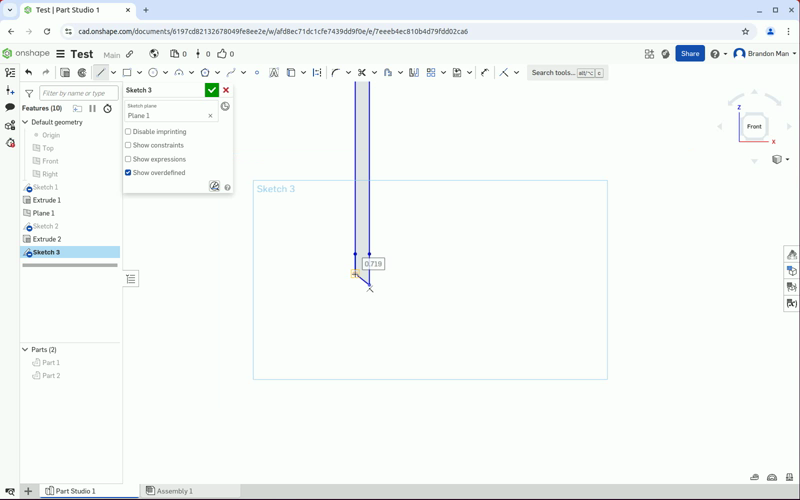
scroll(-6)
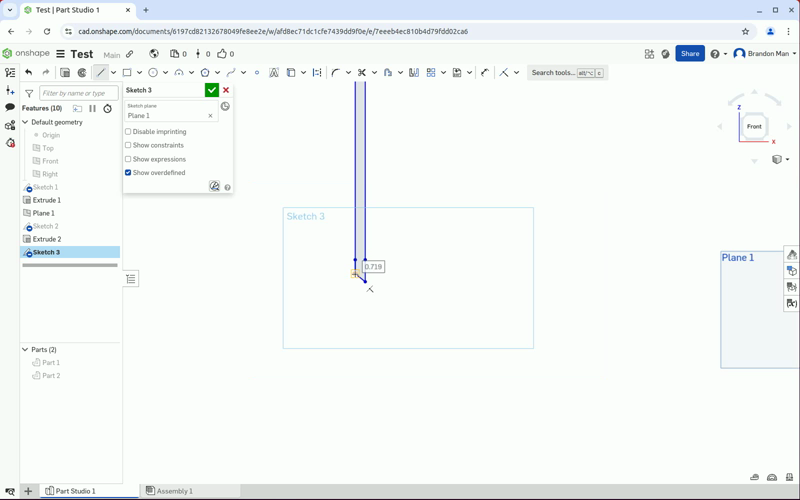
scroll(-6)
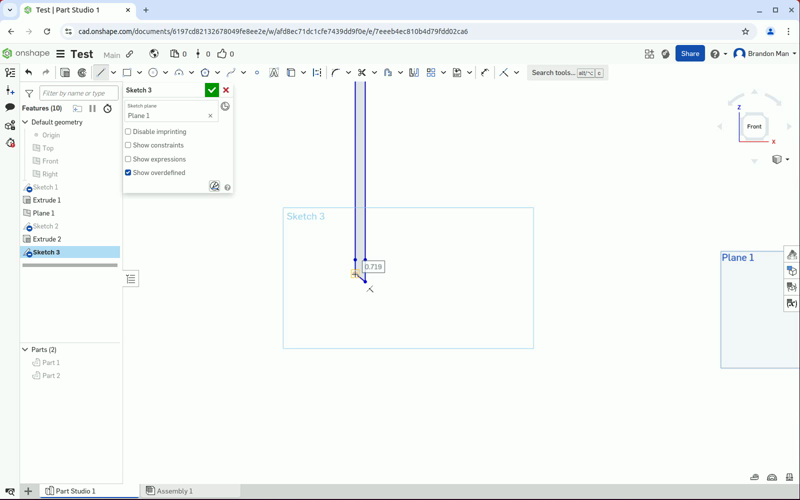
scroll(-6)
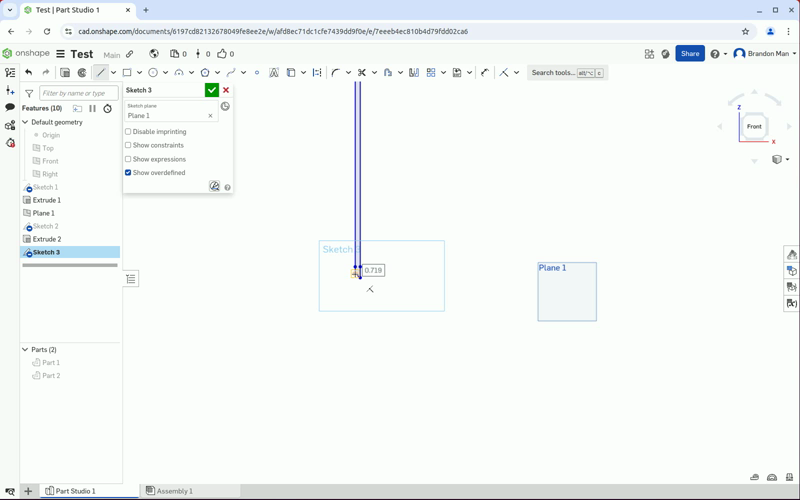
scroll(-6)
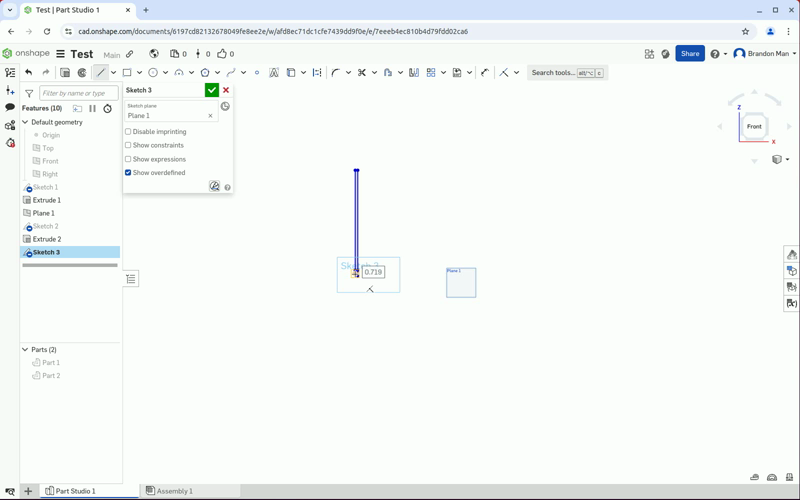
key(esc)
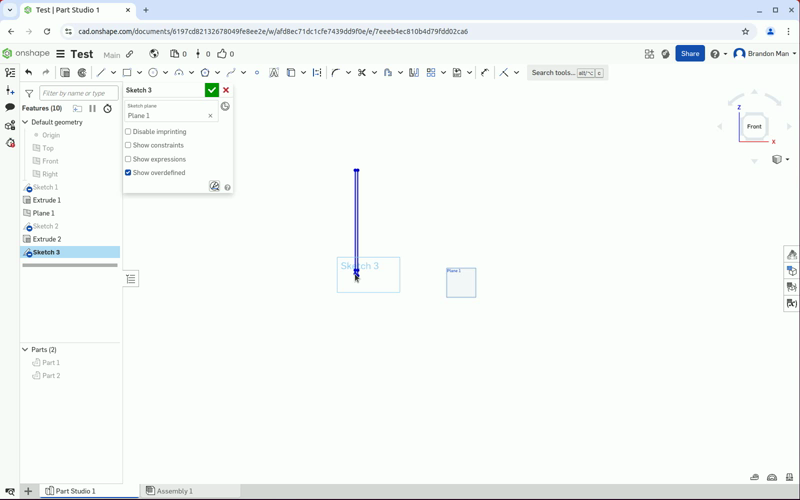
mouse_move(356, 187)
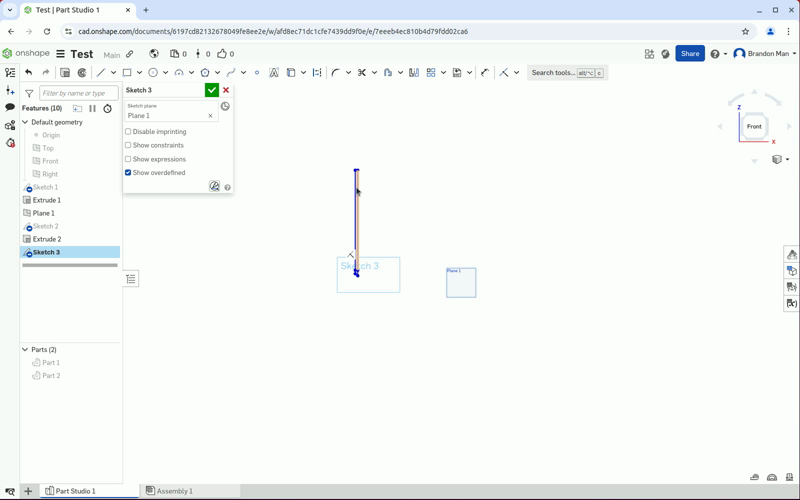
scroll(6)
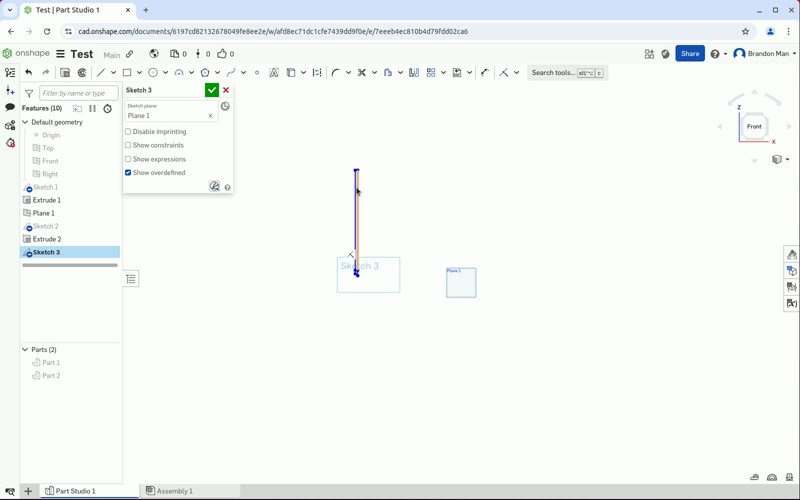
scroll(6)
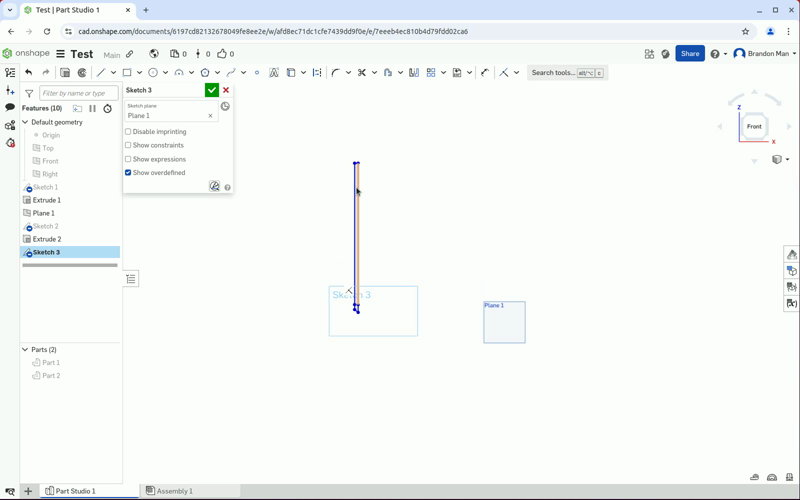
scroll(6)
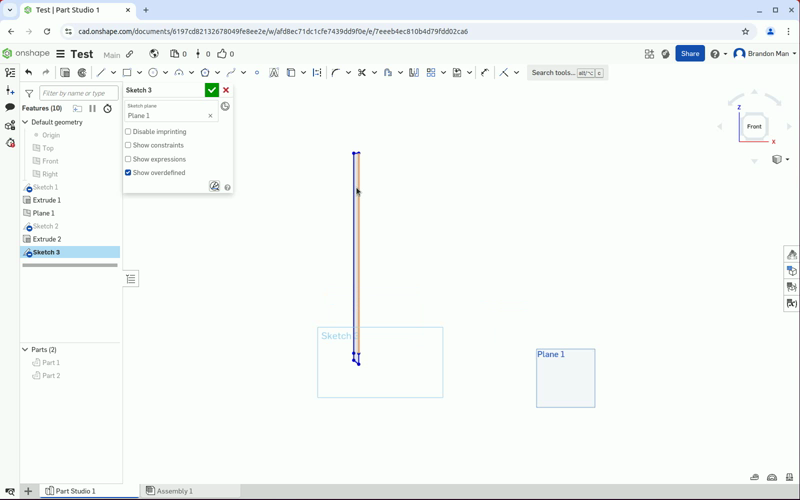
scroll(6)
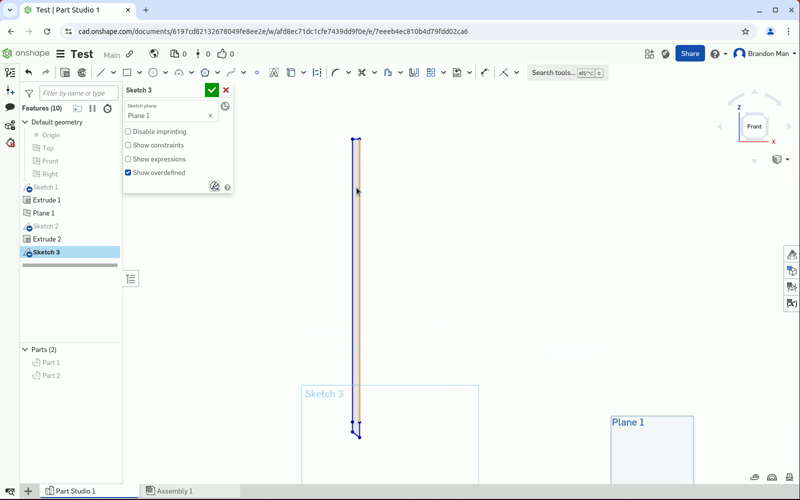
scroll(6)
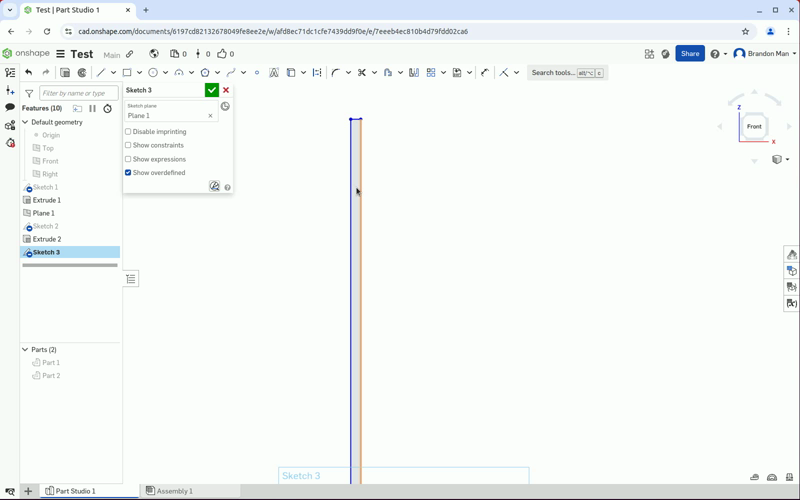
scroll(6)
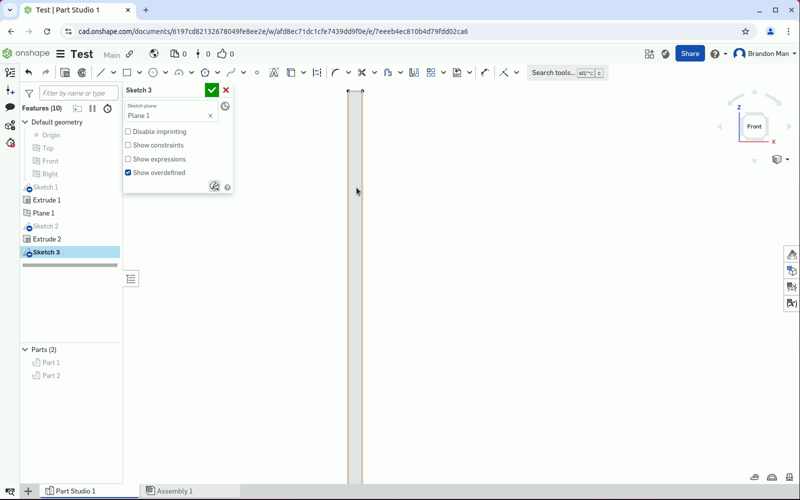
scroll(6)
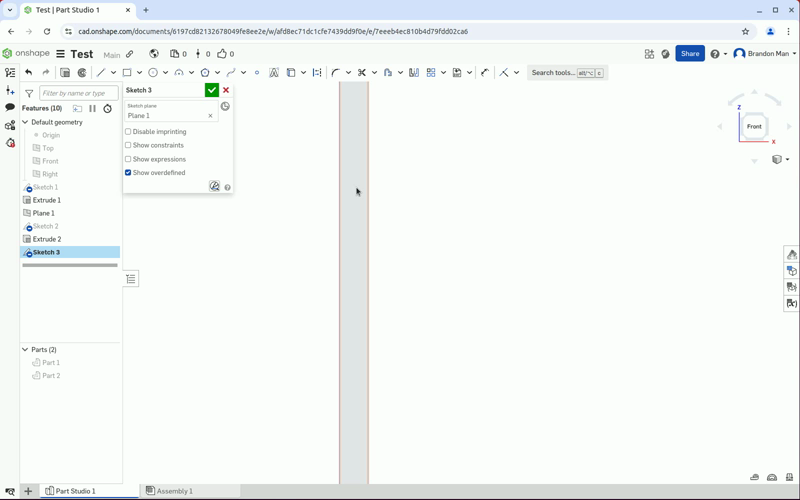
click(356, 187)
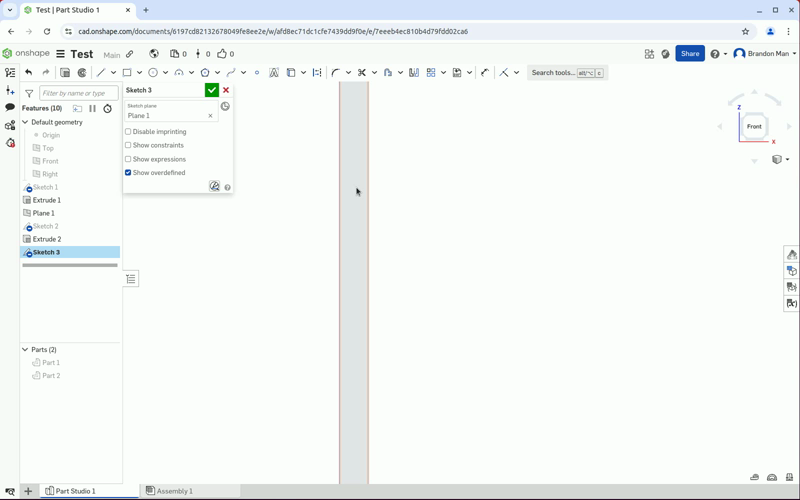
scroll(-6)
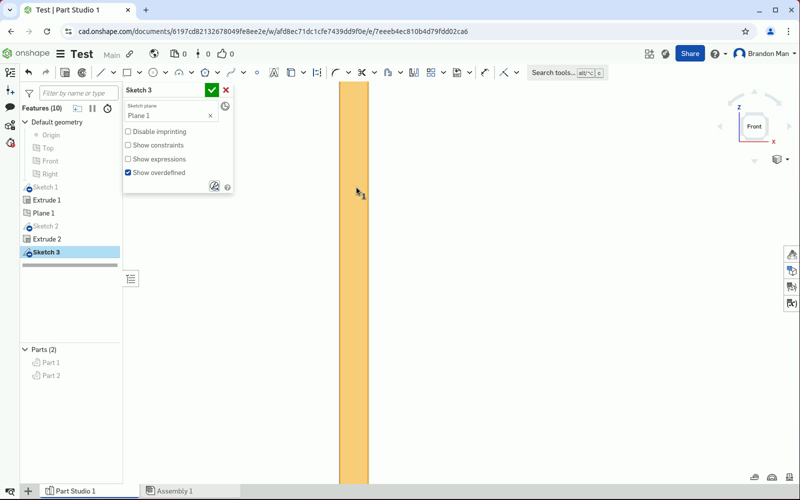
scroll(-6)
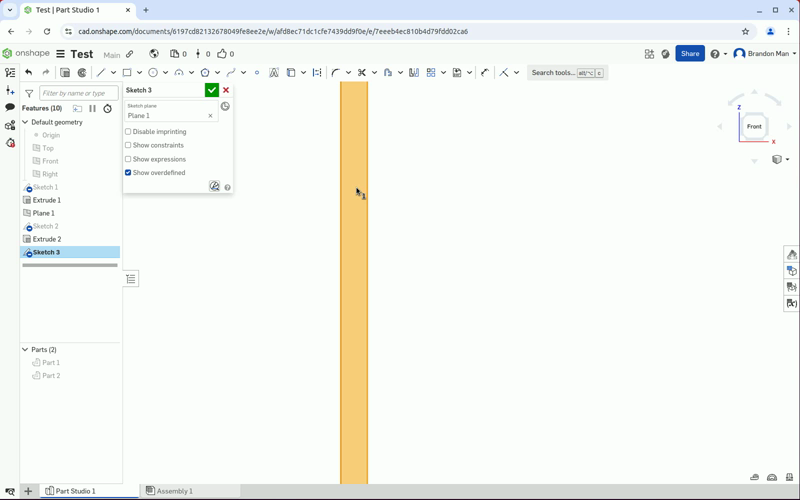
scroll(-6)
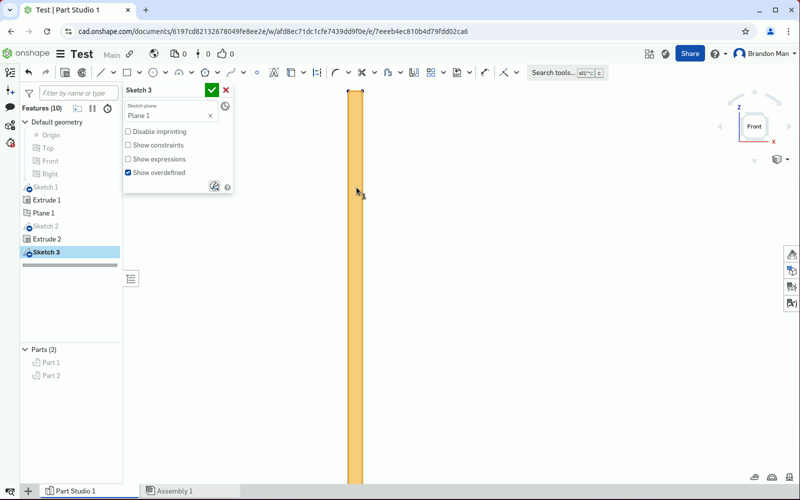
scroll(-6)
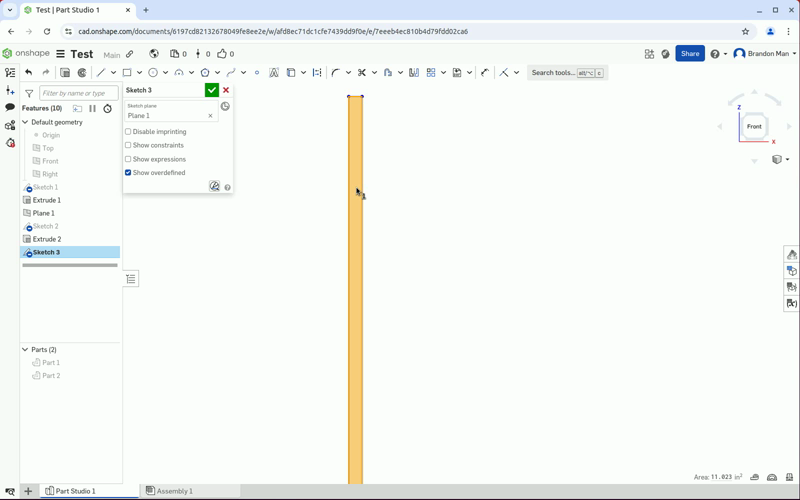
scroll(-6)
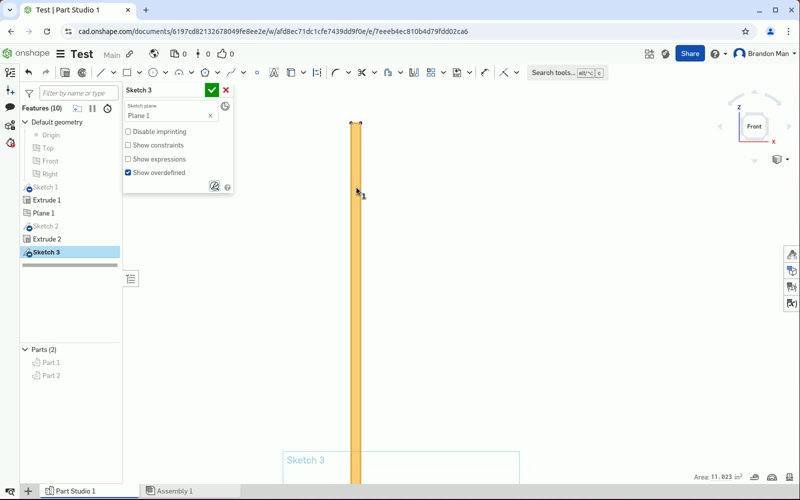
scroll(-6)
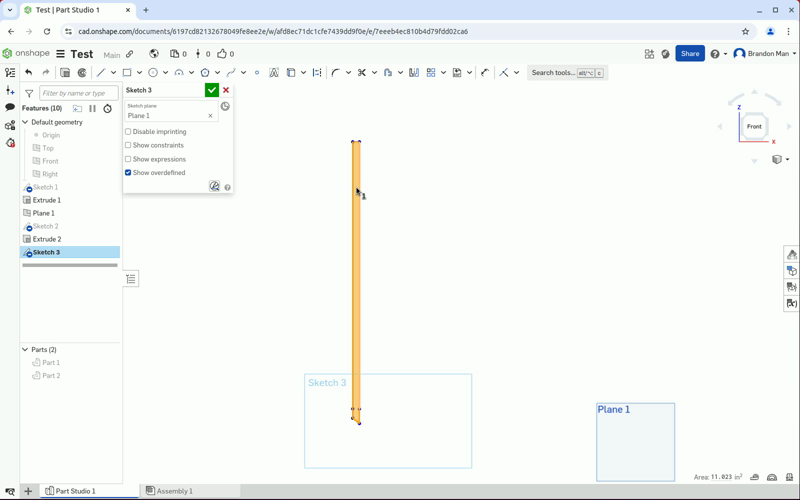
scroll(-6)
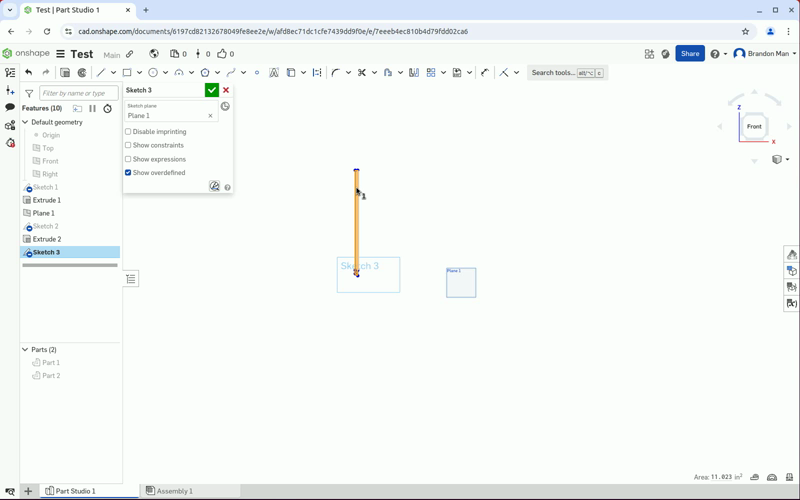
mouse_move(73, 352)
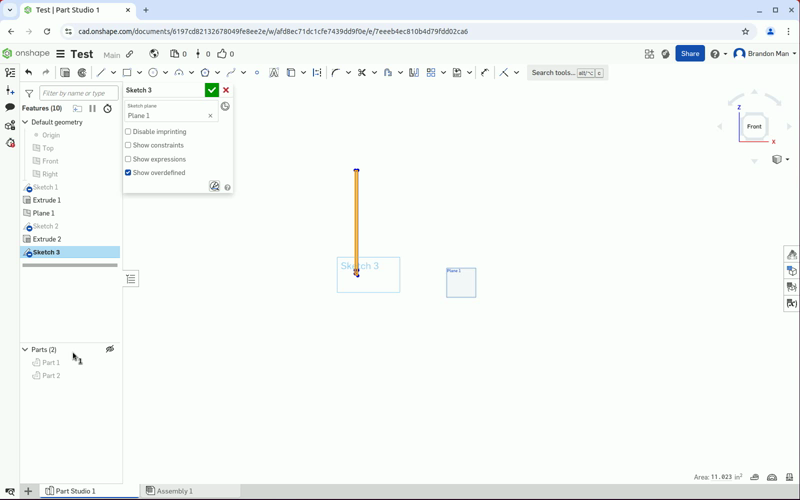
key(shift+y)
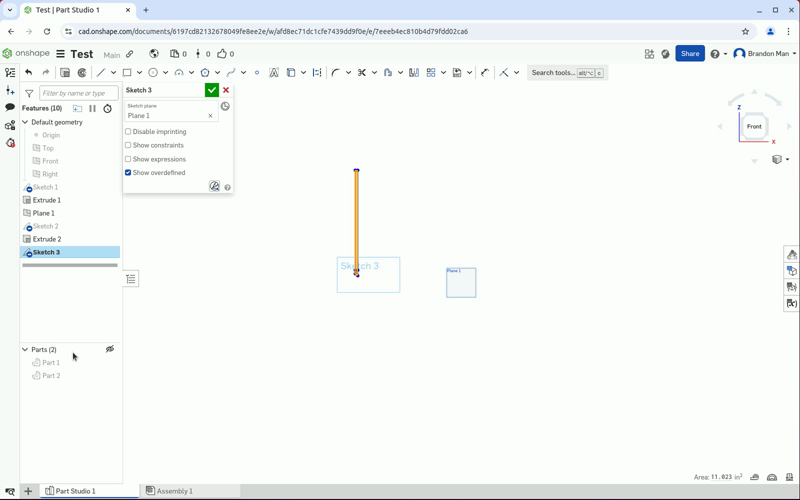
key(shift+e)
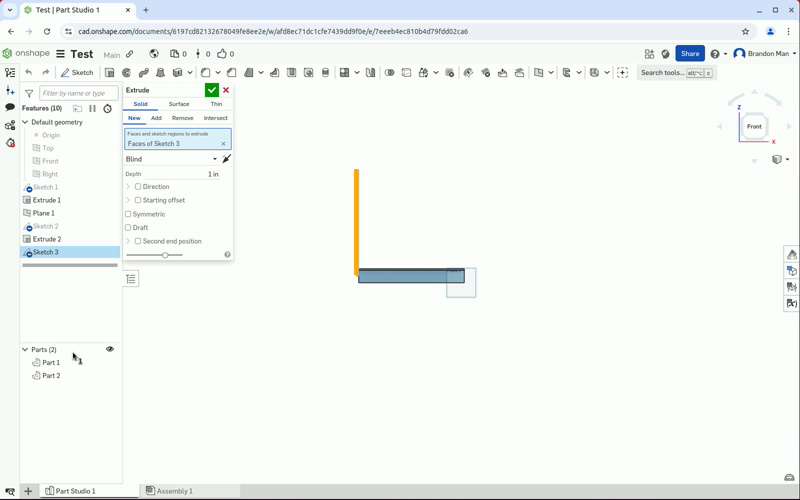
mouse_move(143, 106)
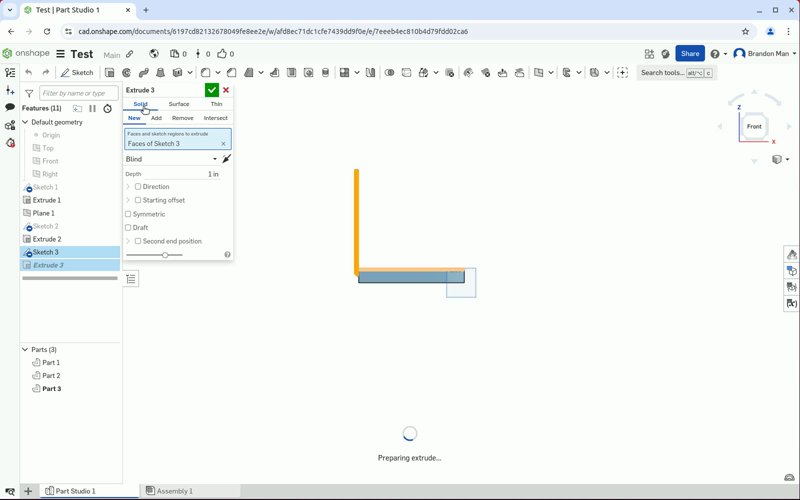
click(143, 106)
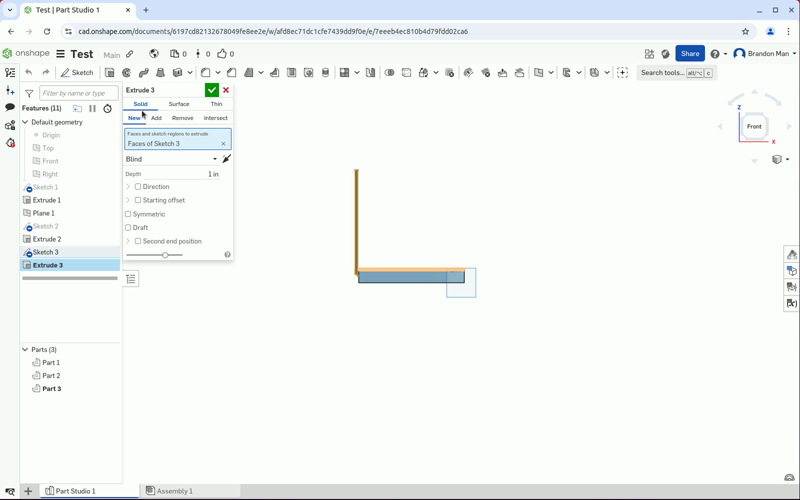
mouse_move(137, 120)
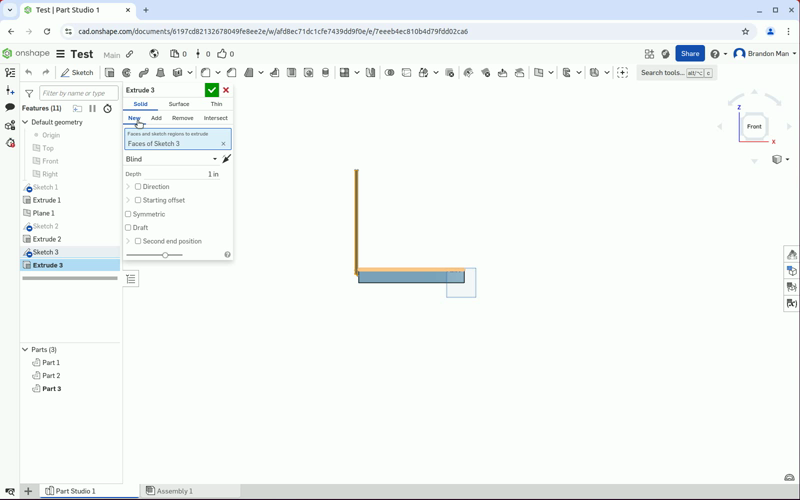
click(137, 120)
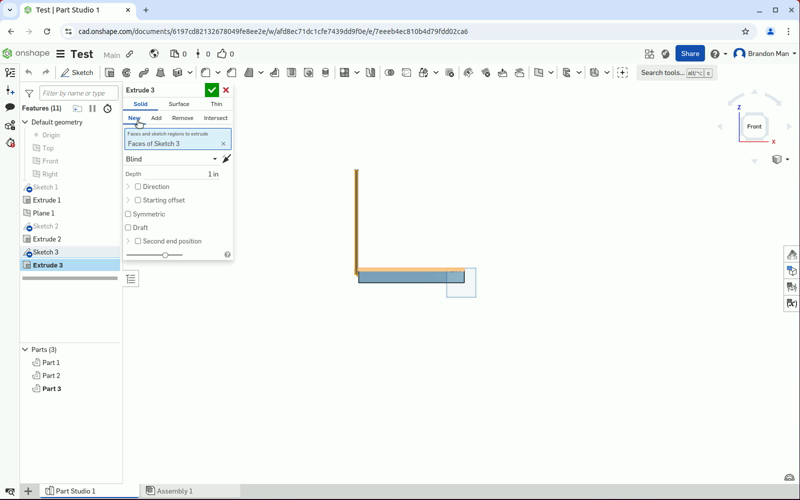
key(tab, 4)
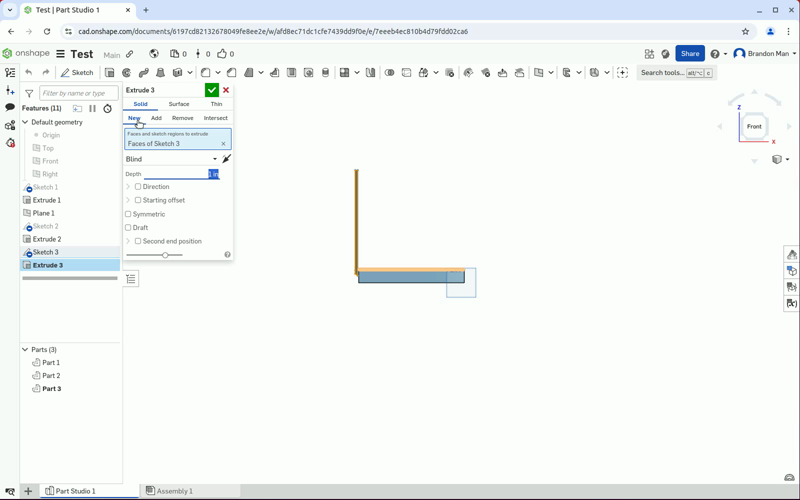
text(0.481)
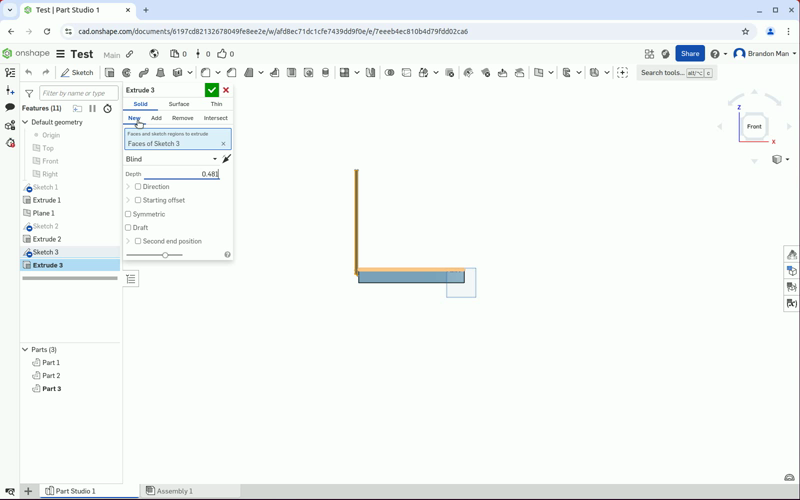
key(enter)
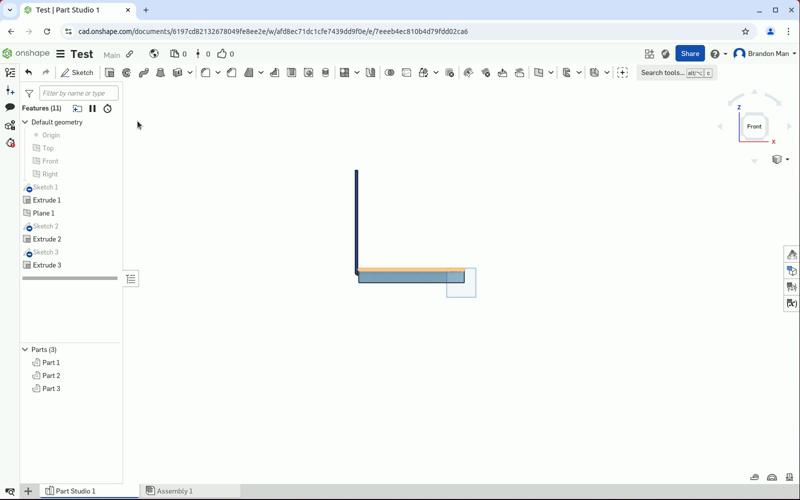
key(shift+h)
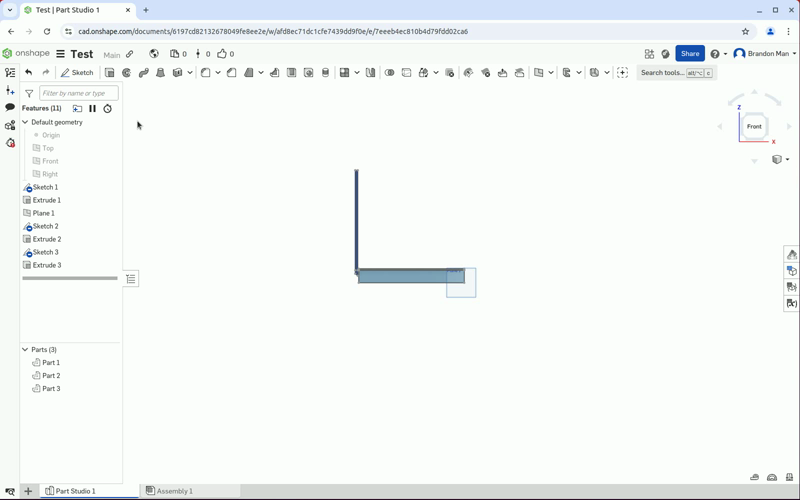
key(shift+h)
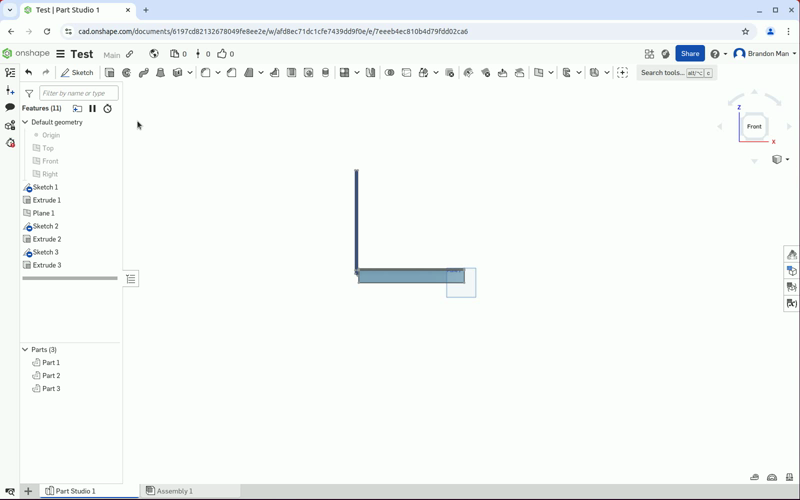
key(shift+7)
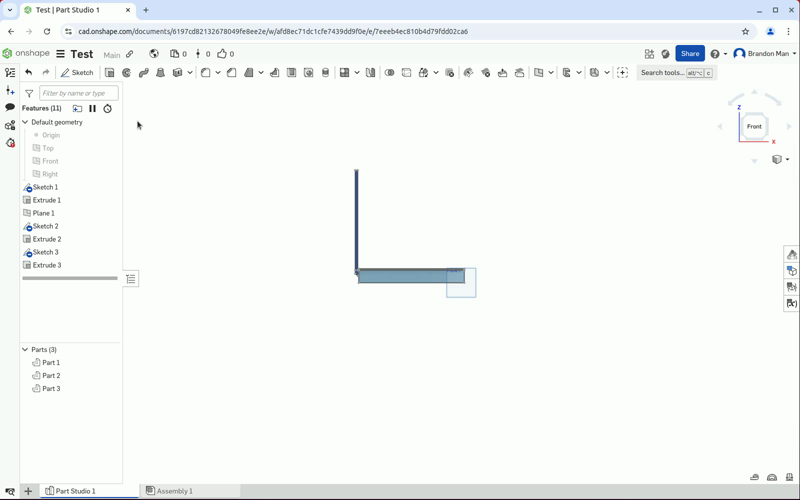
key(left, 2)
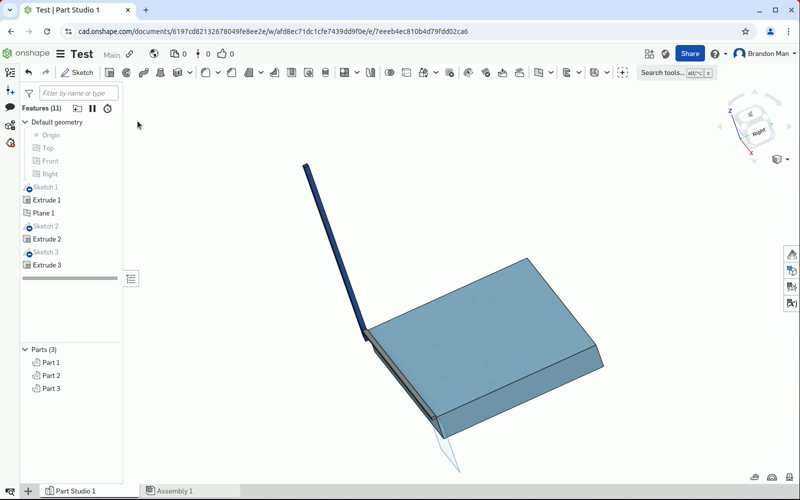
key(down, 2)
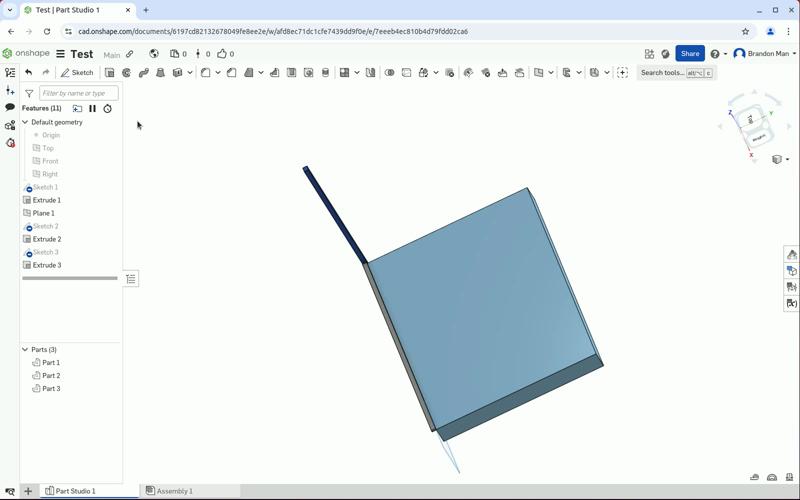
key(up, 2)
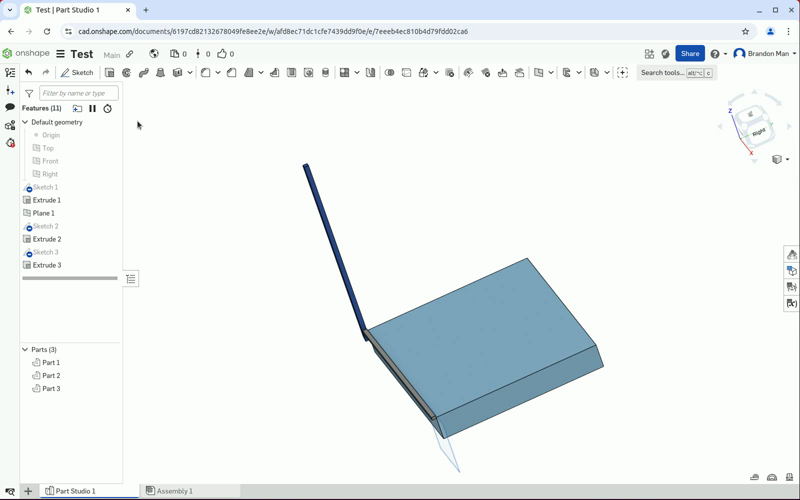
key(right, 2)
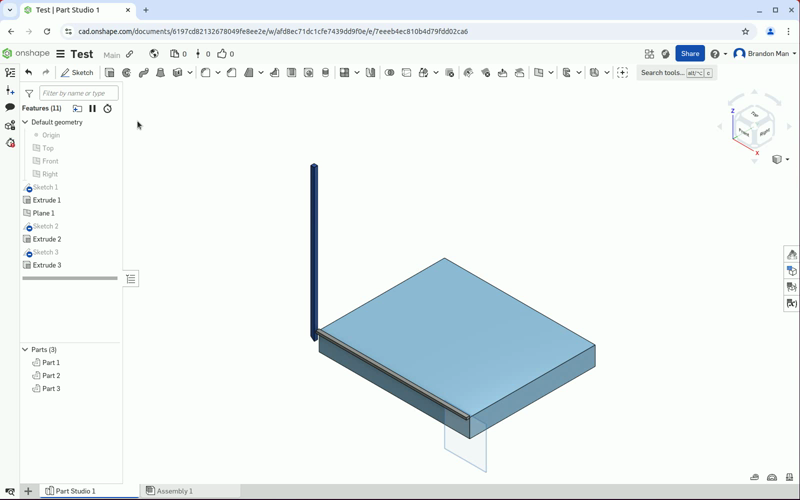
mouse_move(73, 189)
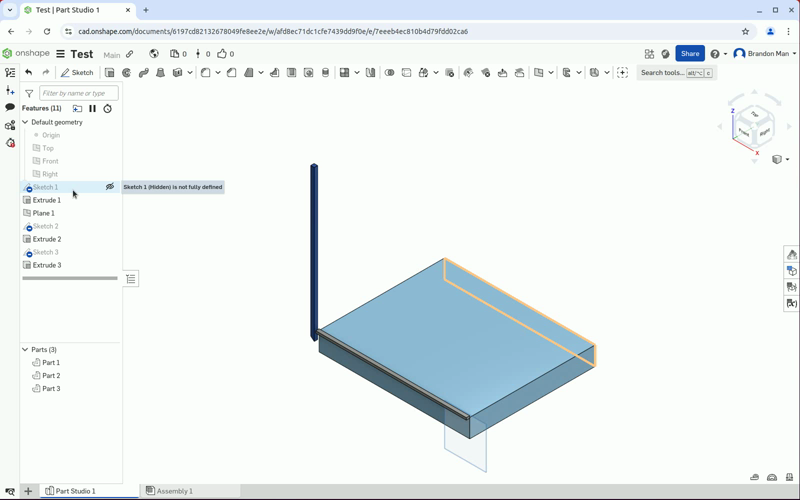
click(73, 189)